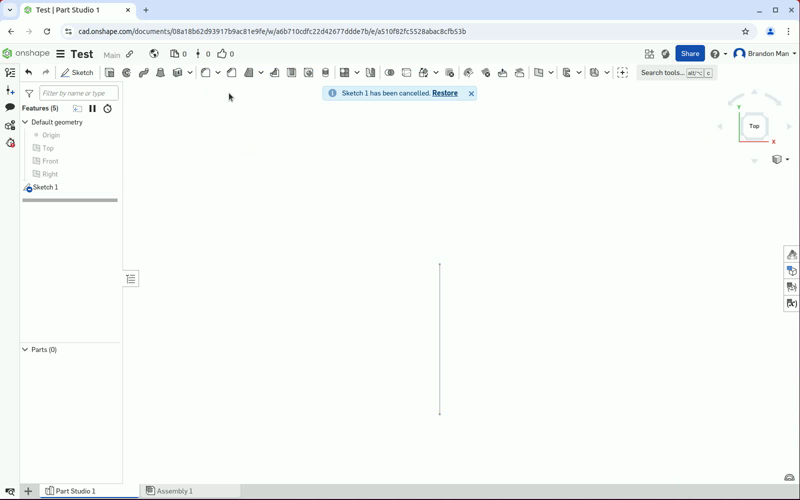
key(shift+h)
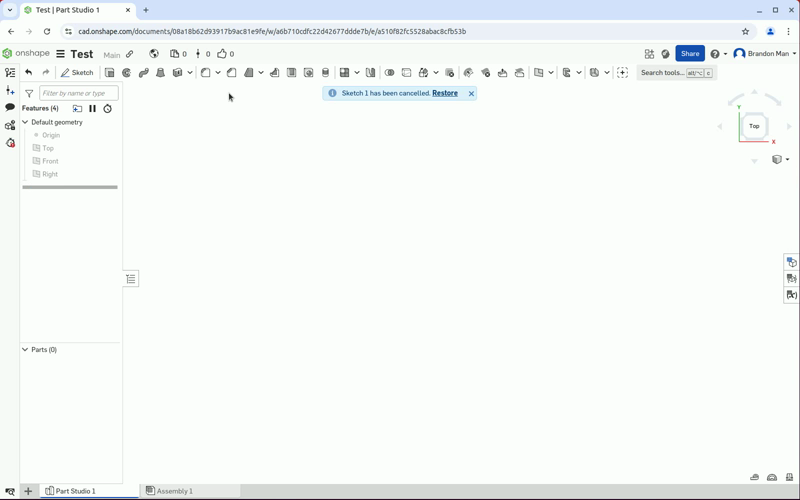
mouse_move(73, 352)
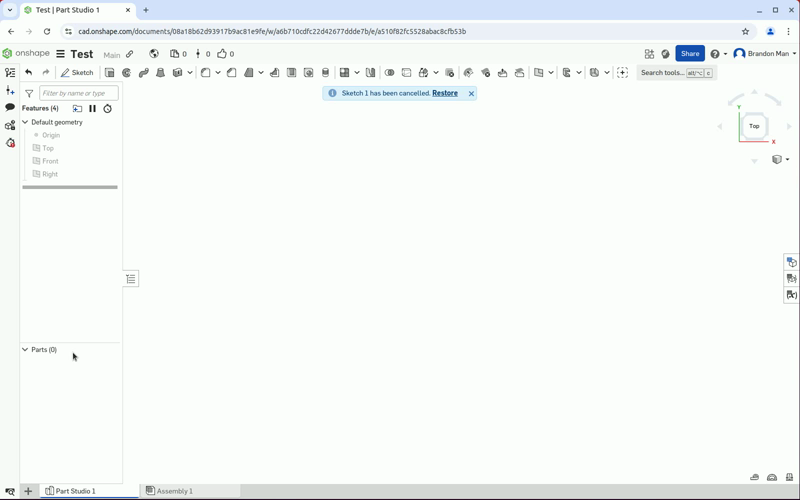
key(y)
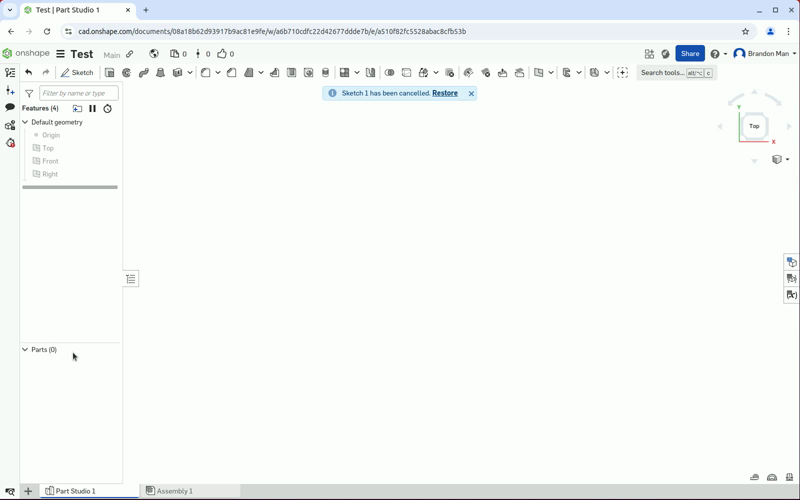
key(shift+p)
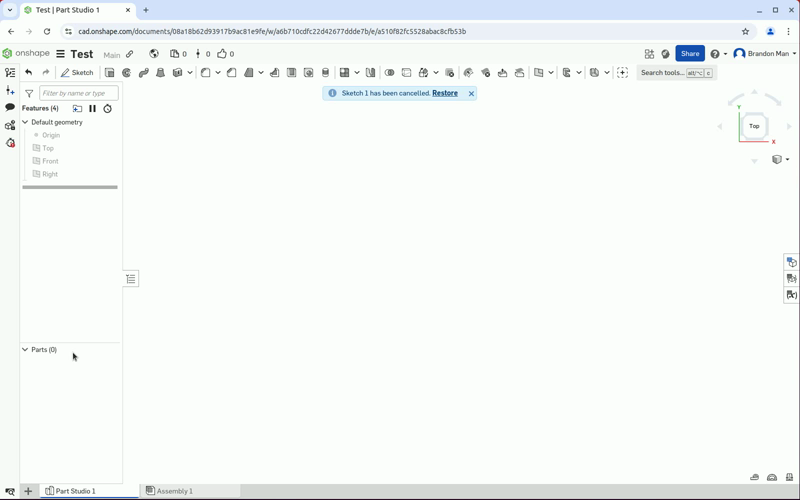
key(space)
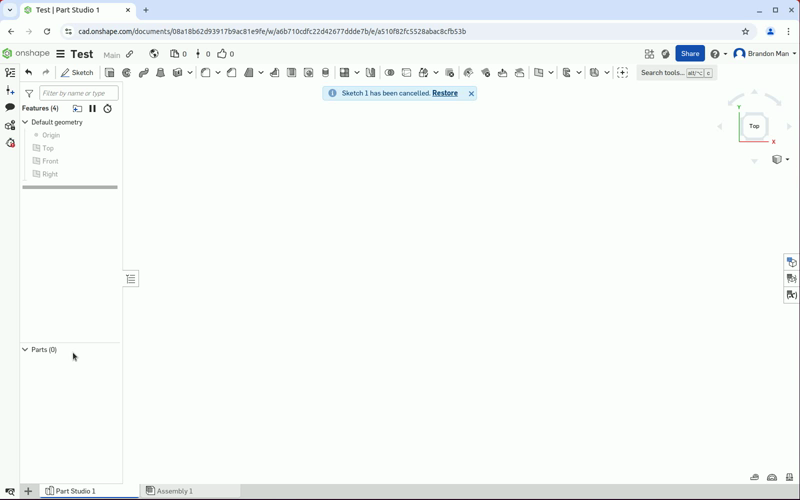
key_down(shift)
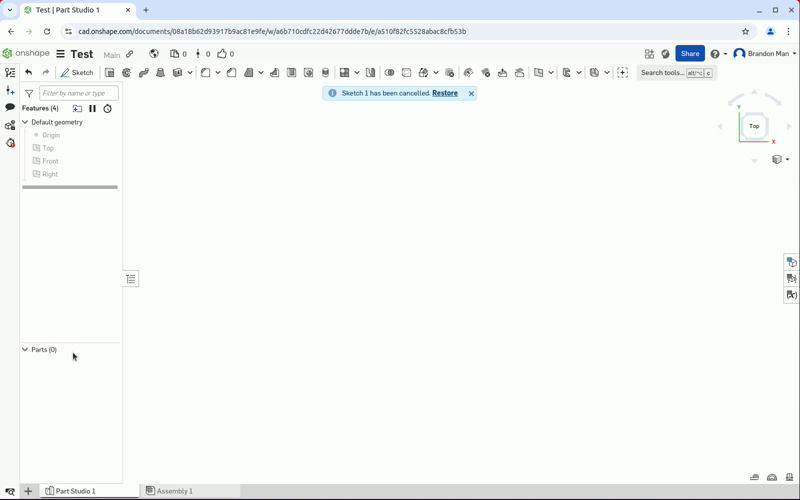
key(up)
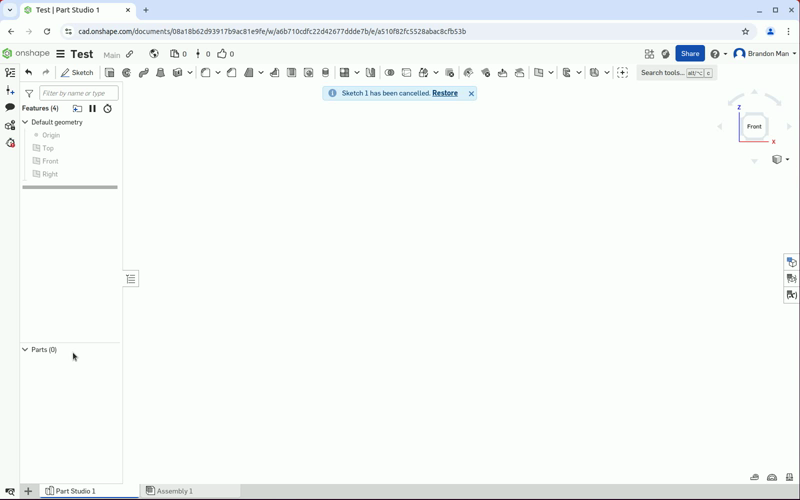
key_up(shift)
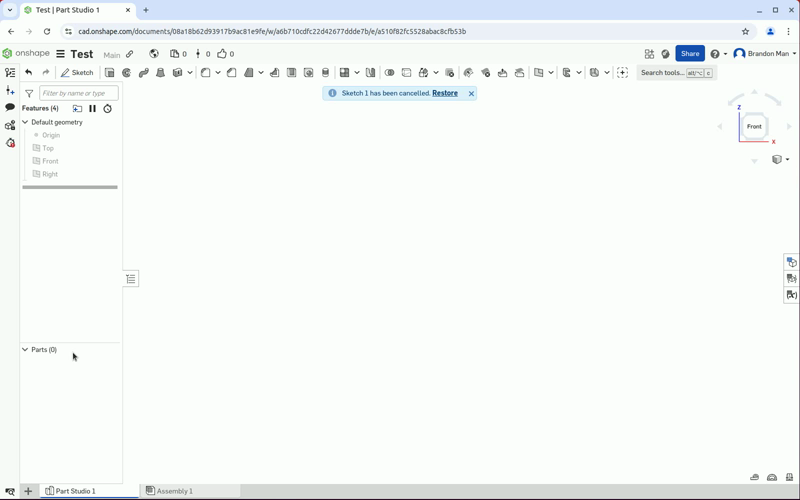
mouse_move(73, 352)
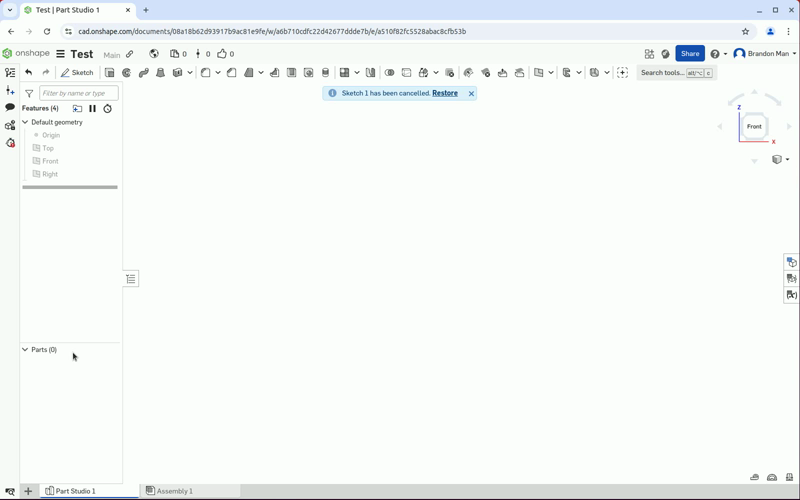
key(shift+y)
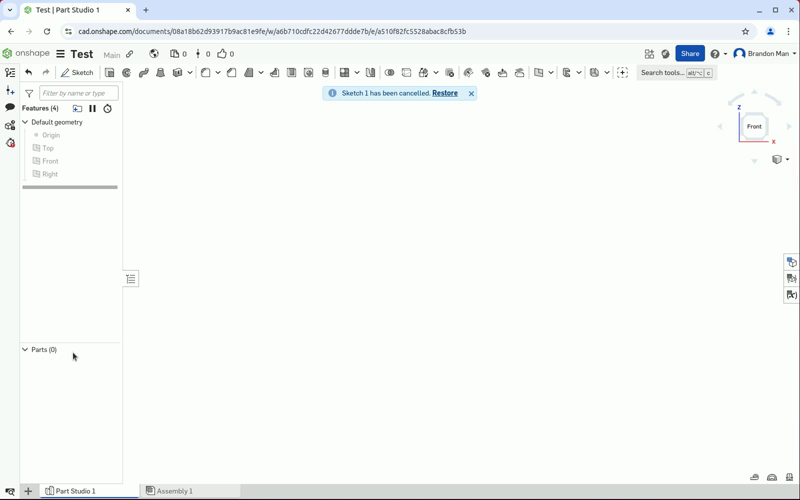
key(shift+s)
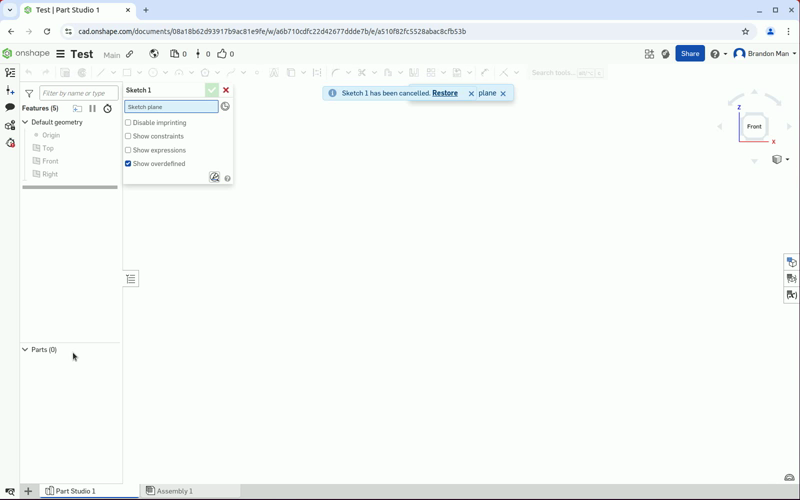
mouse_move(73, 163)
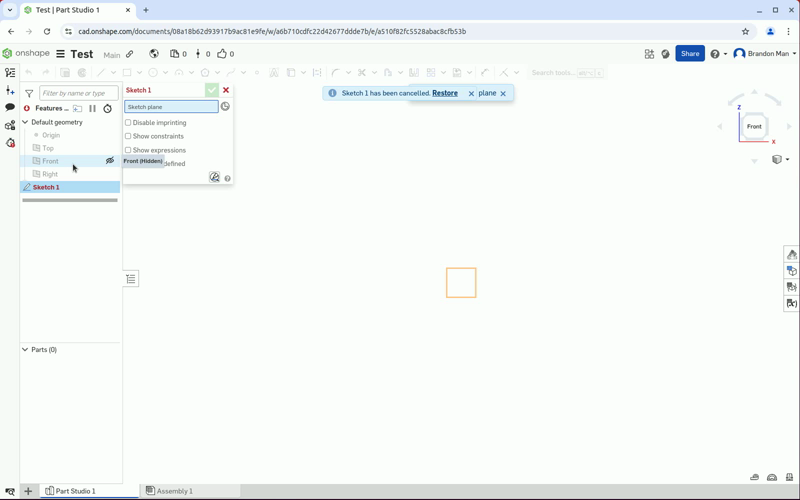
click(73, 163)
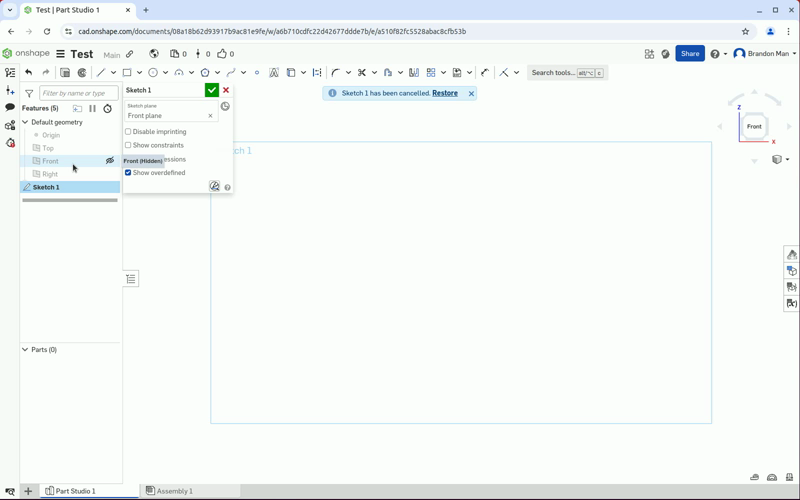
mouse_move(73, 352)
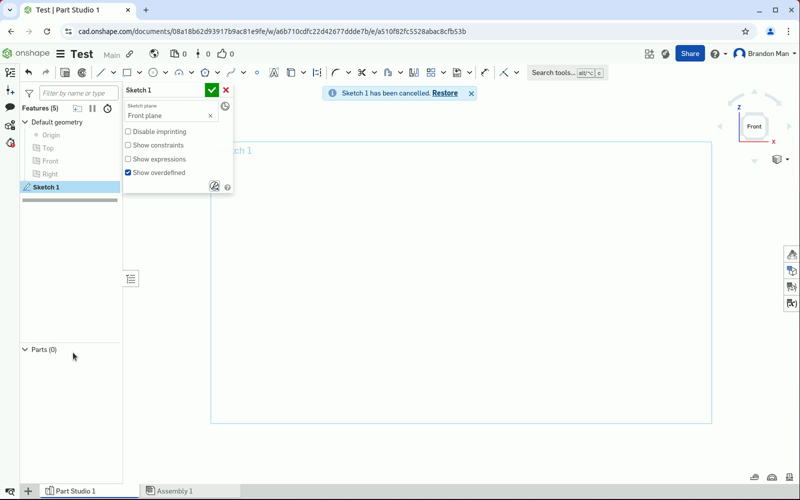
key(y)
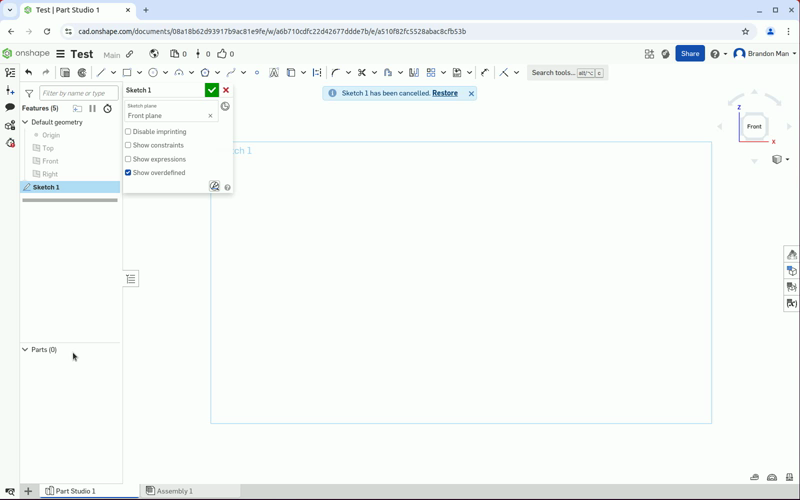
key(l)
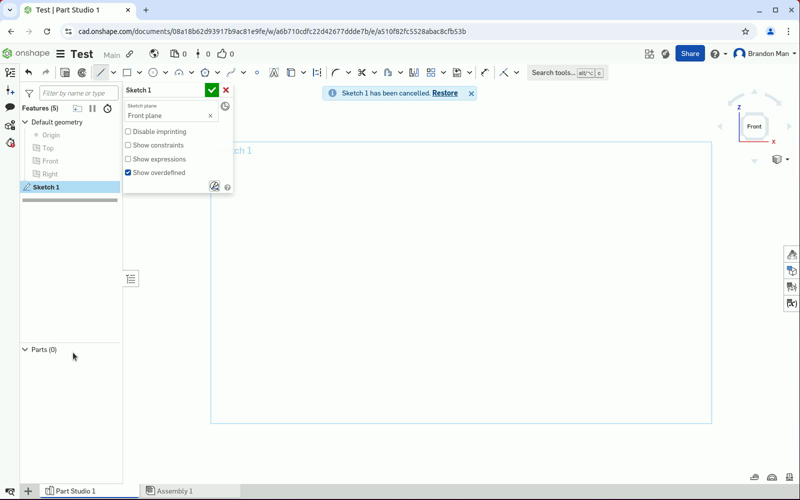
key_down(shift)
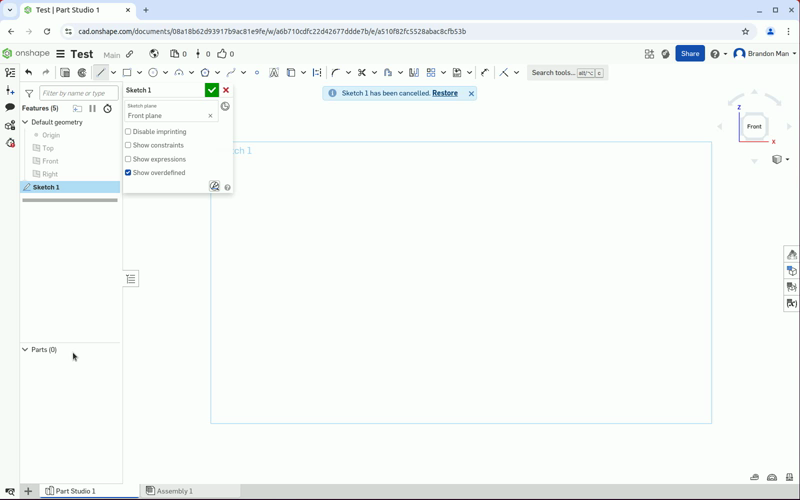
mouse_move(404, 370)
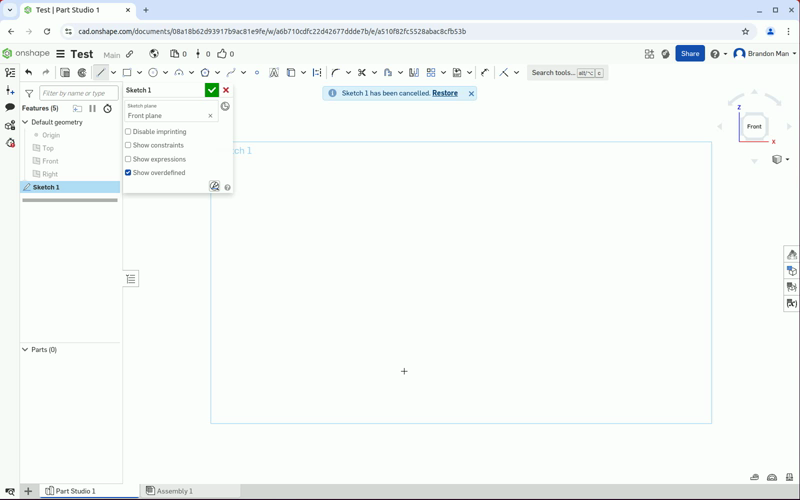
click(404, 370)
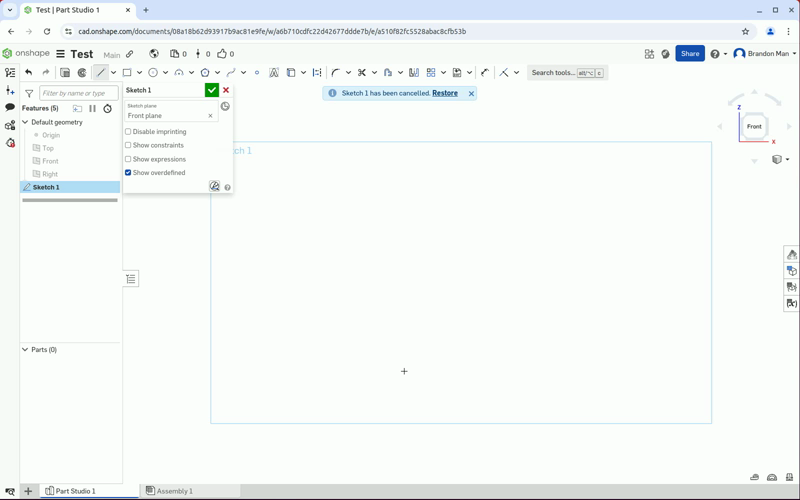
key_up(shift)
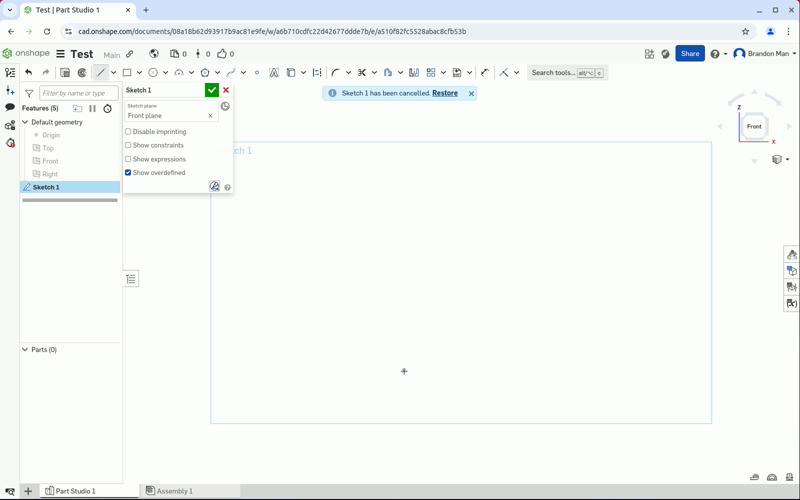
key_down(shift)
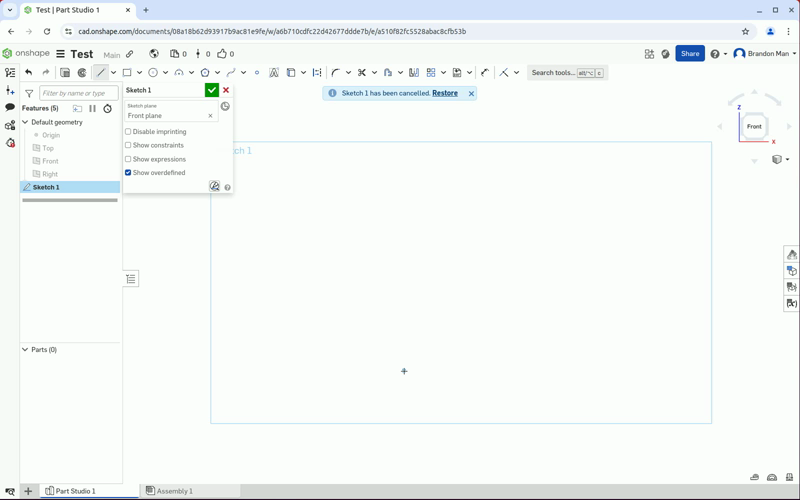
mouse_move(516, 370)
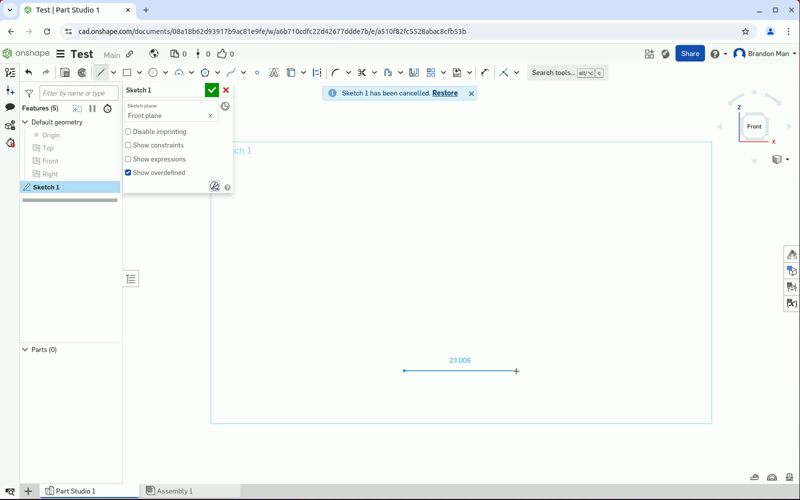
click(516, 370)
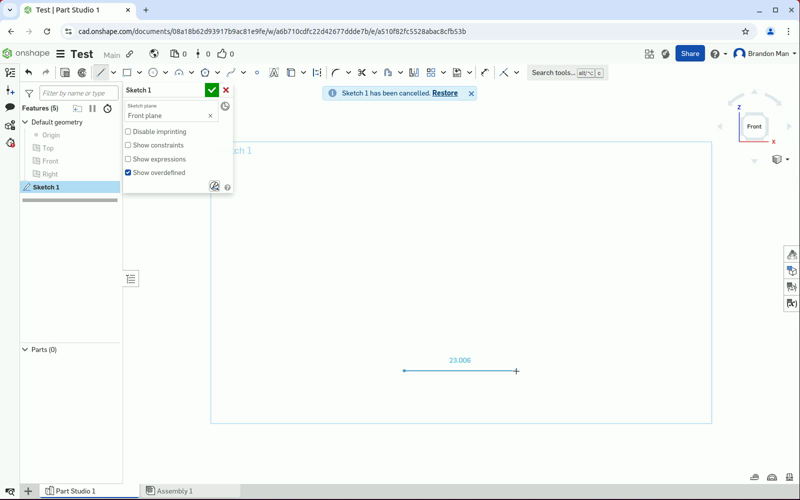
key_up(shift)
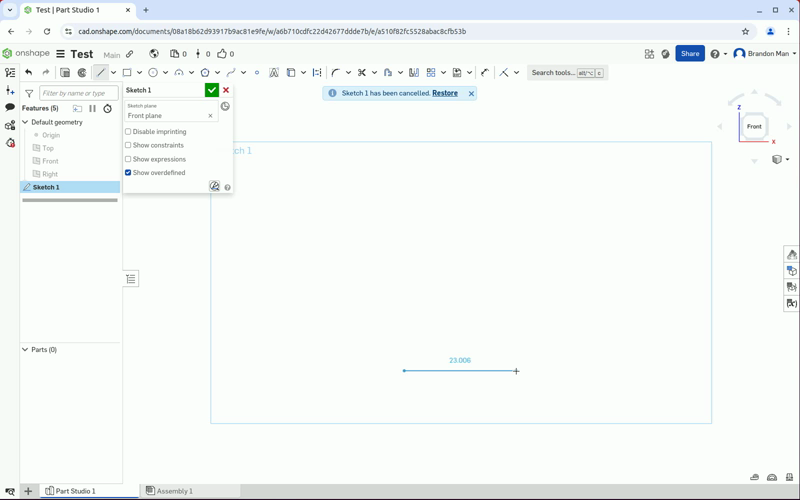
key_down(shift)
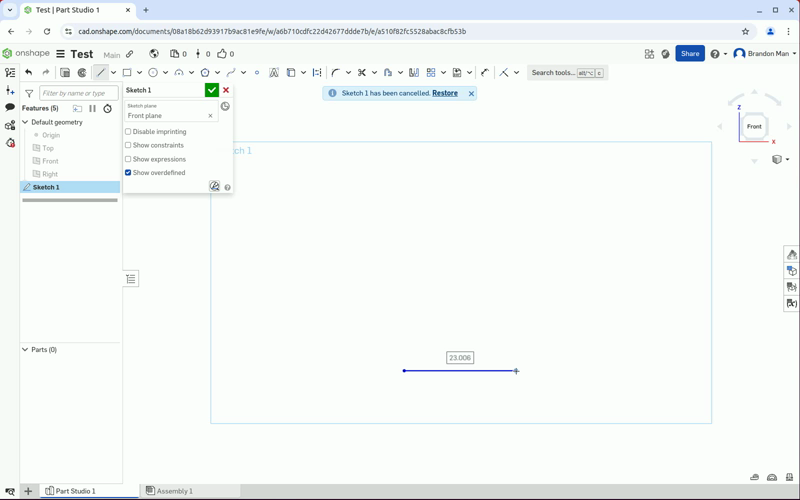
mouse_move(516, 196)
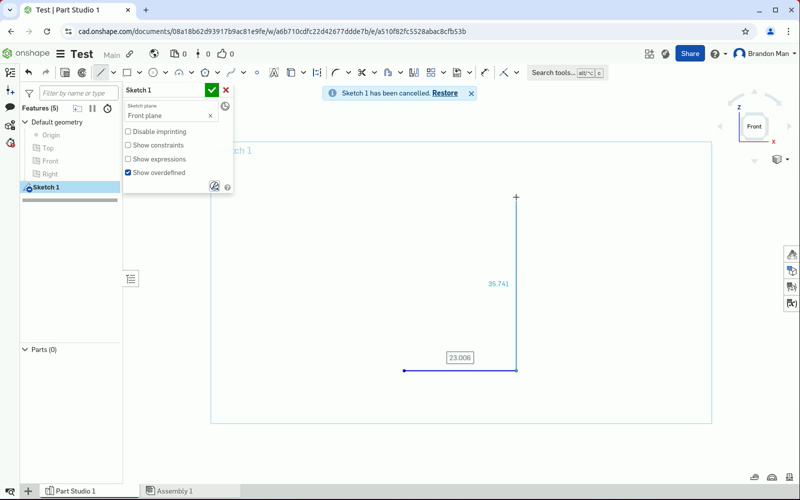
click(516, 196)
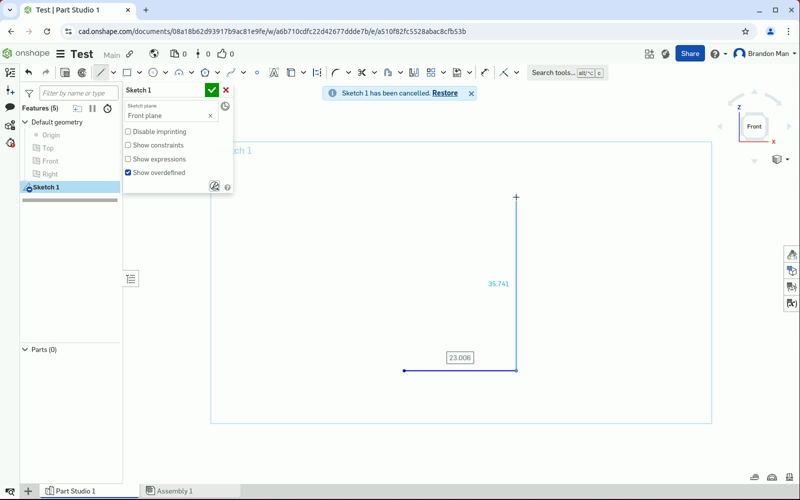
key_up(shift)
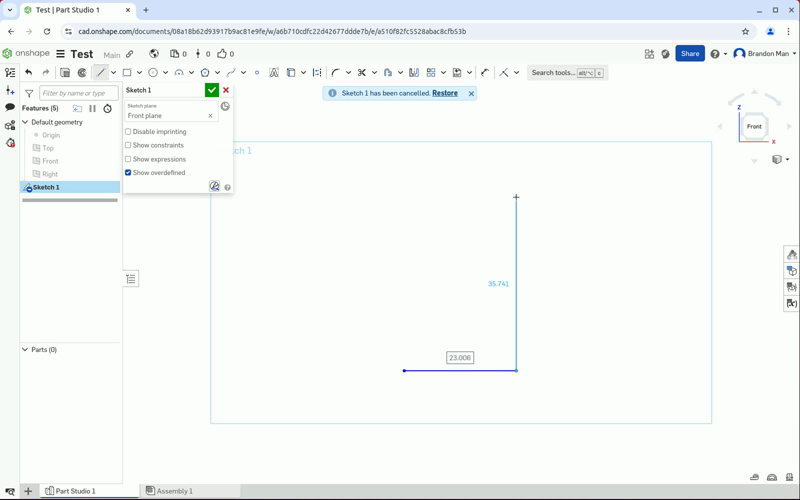
key_down(shift)
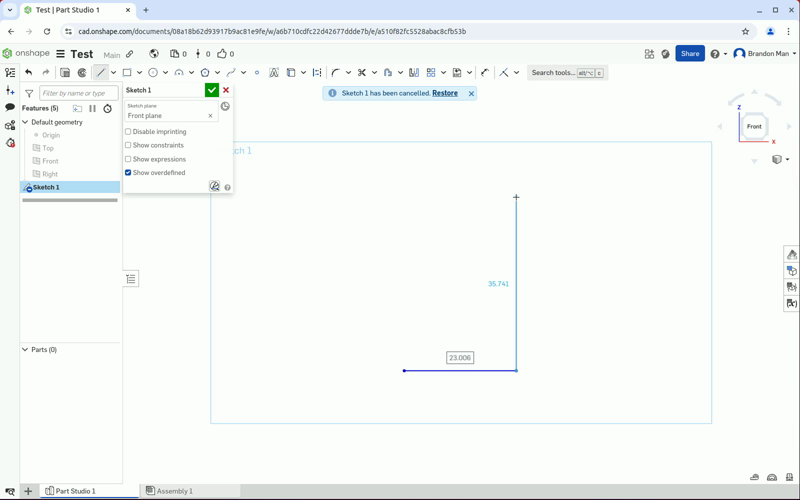
mouse_move(404, 196)
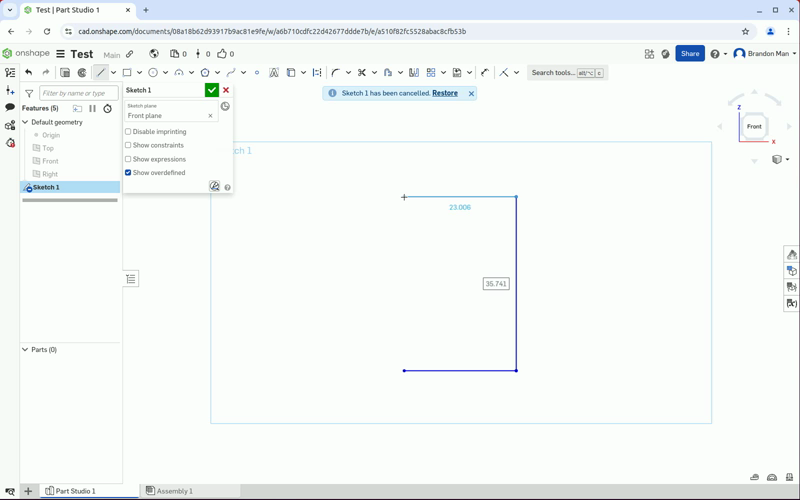
click(404, 196)
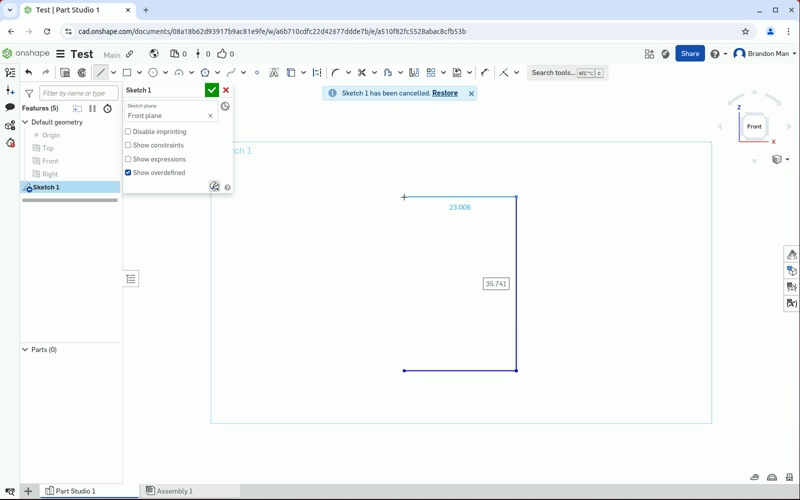
key_up(shift)
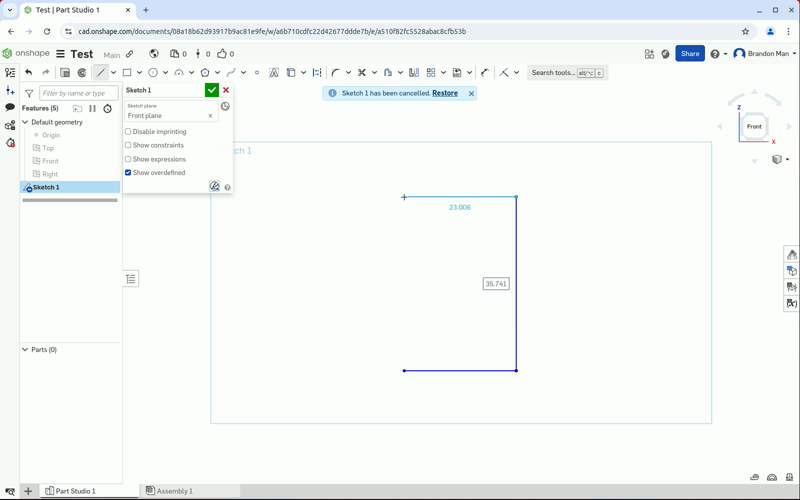
key_down(shift)
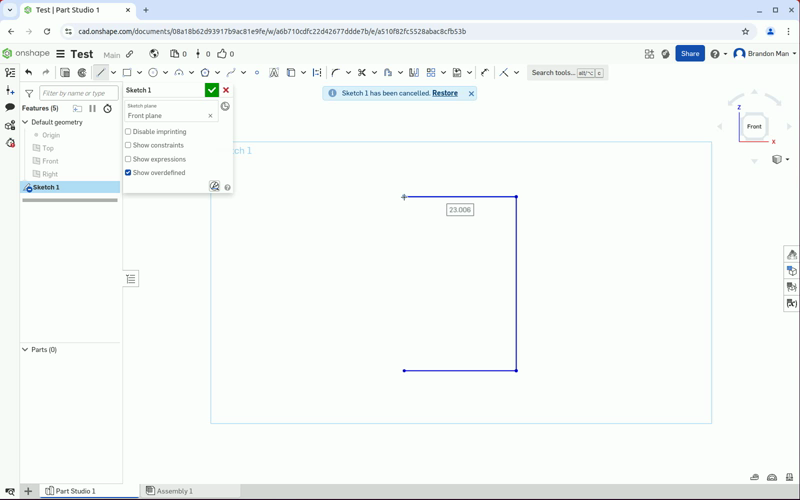
mouse_move(404, 370)
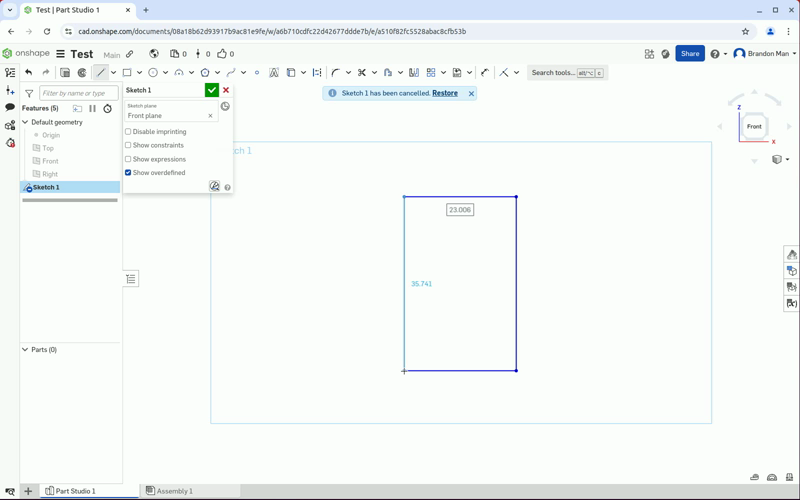
key_up(shift)
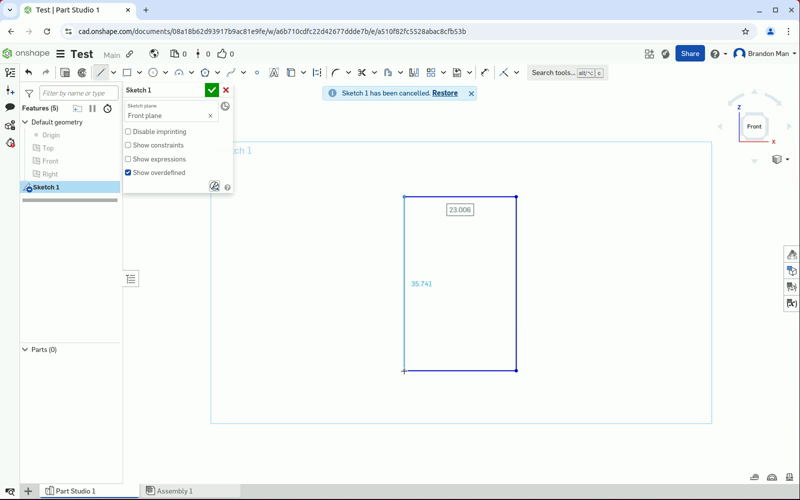
click(404, 370)
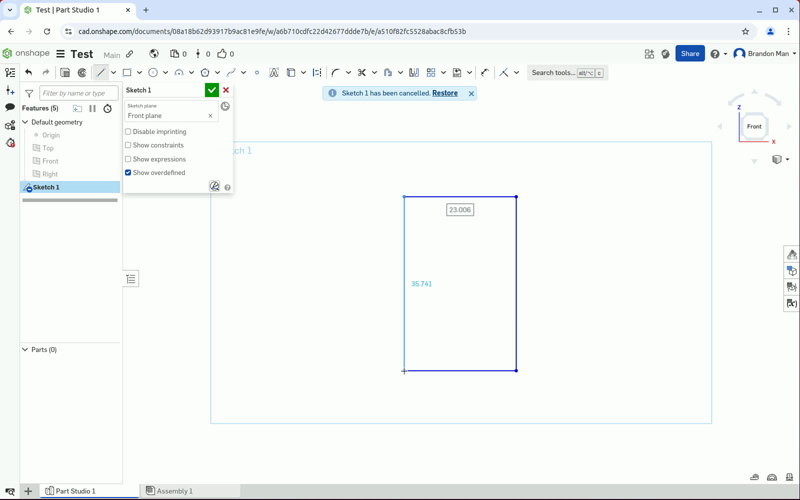
key(esc)
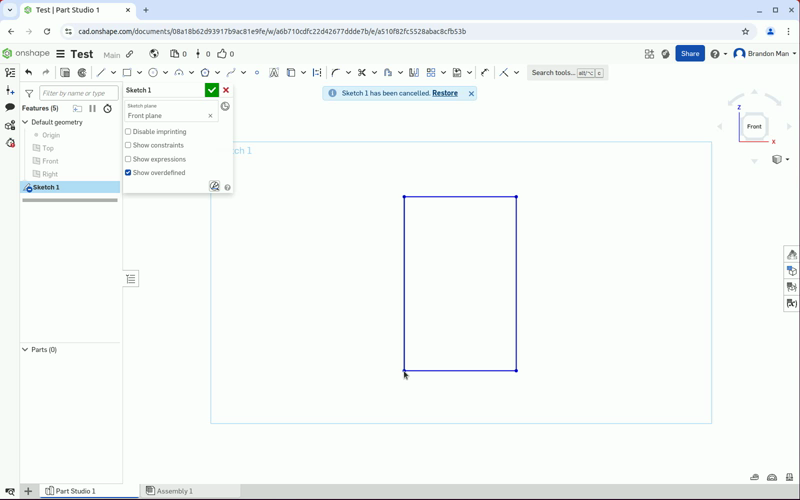
mouse_move(496, 235)
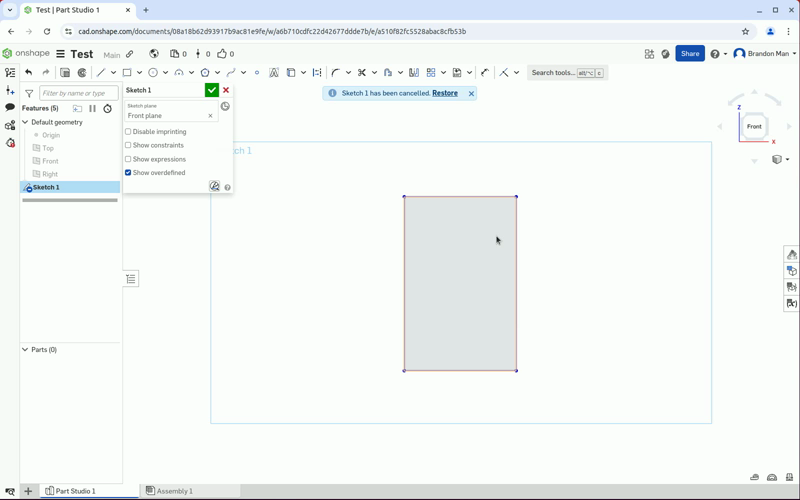
click(496, 235)
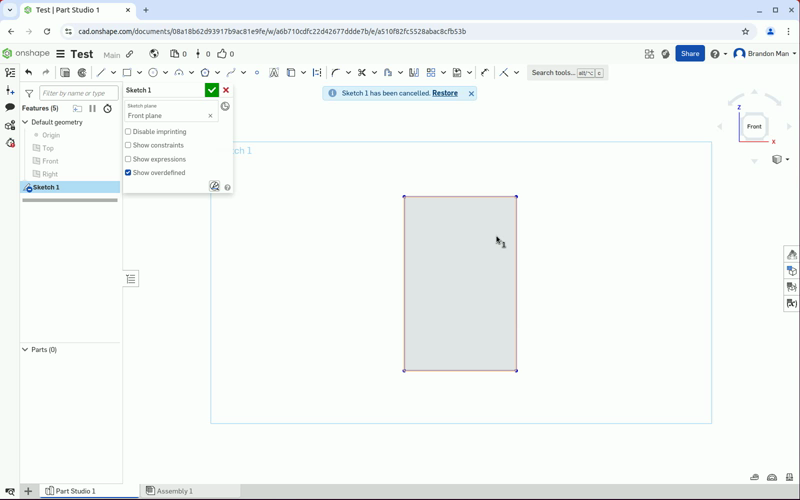
mouse_move(73, 352)
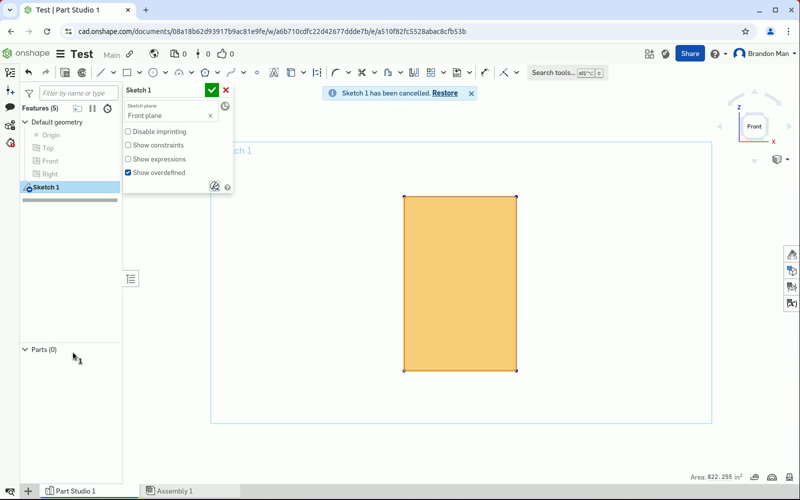
key(shift+y)
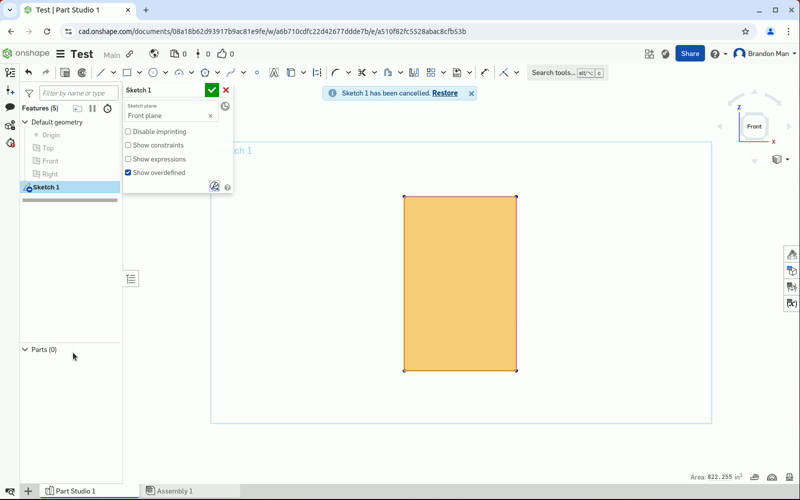
key(shift+e)
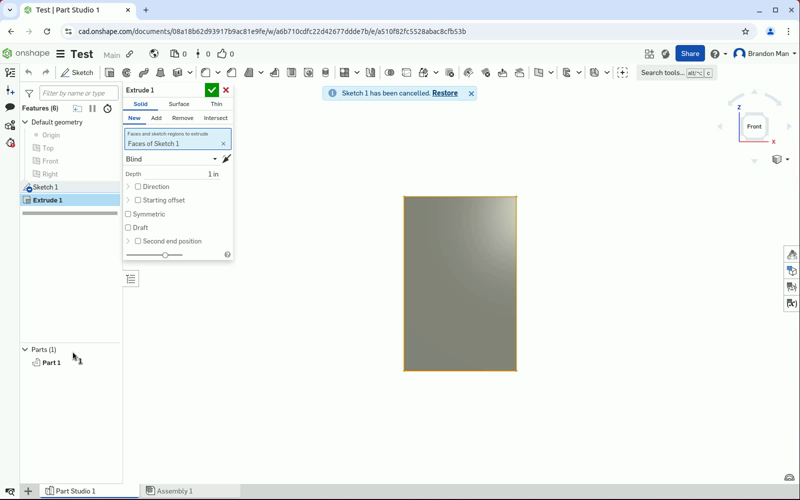
mouse_move(143, 106)
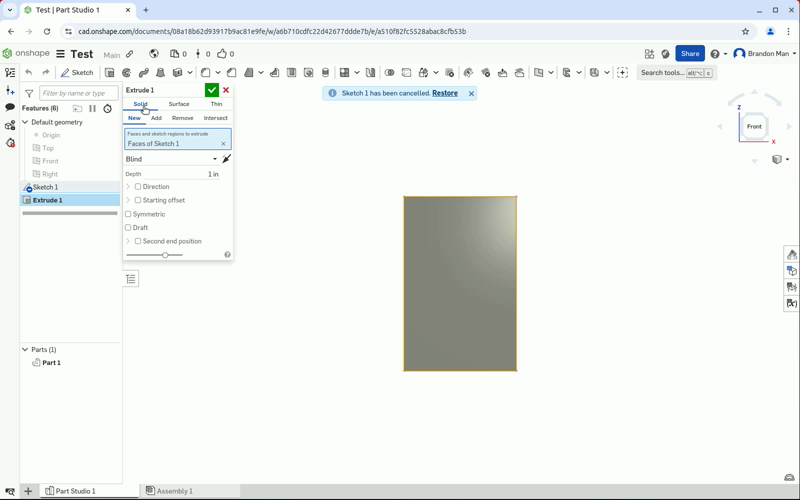
click(143, 106)
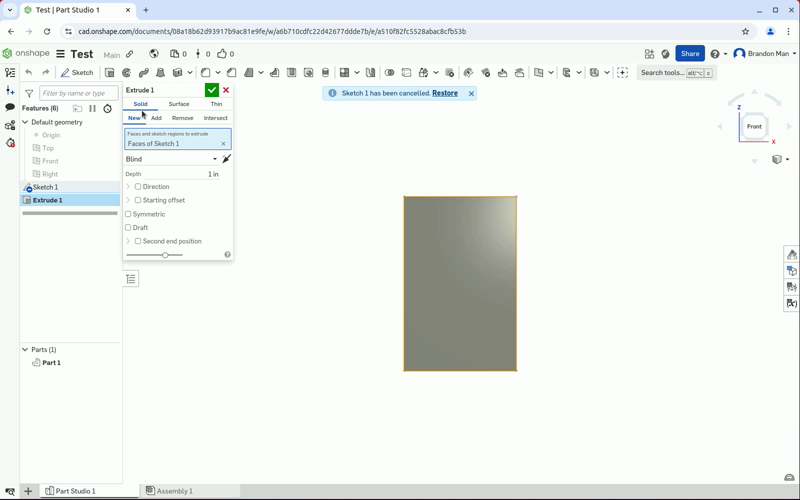
mouse_move(137, 120)
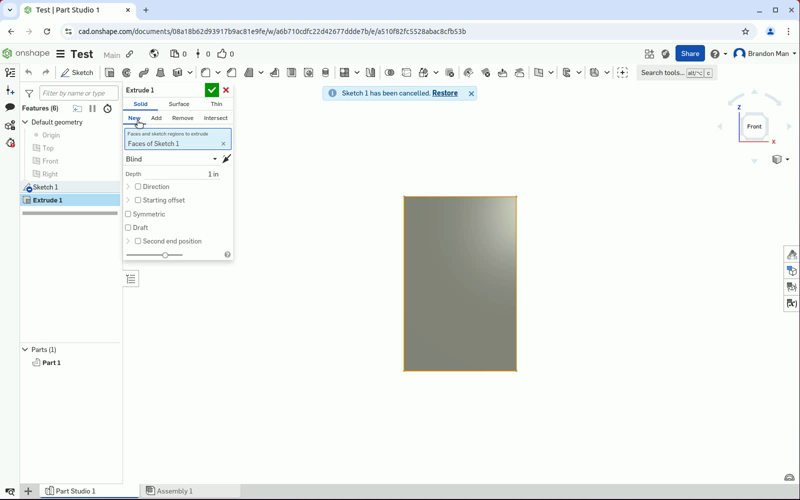
click(137, 120)
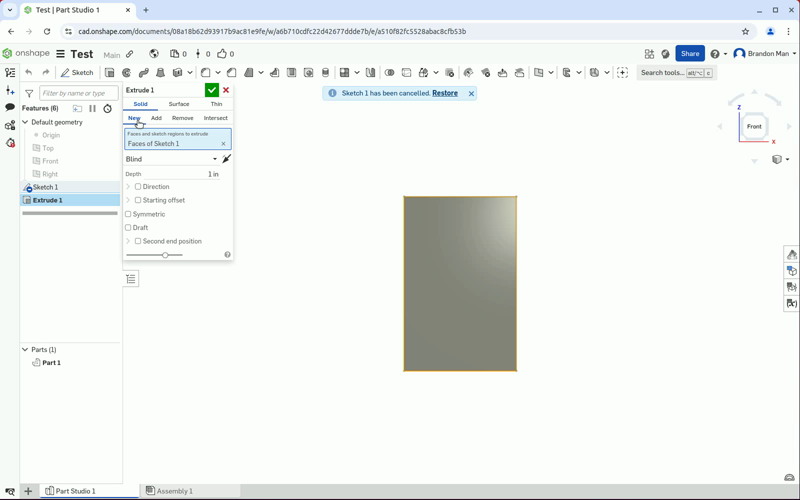
key(tab, 4)
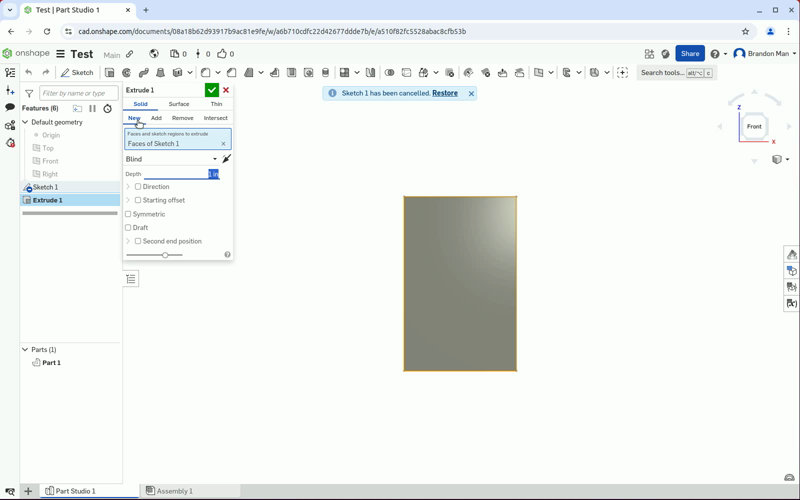
text(23.108)
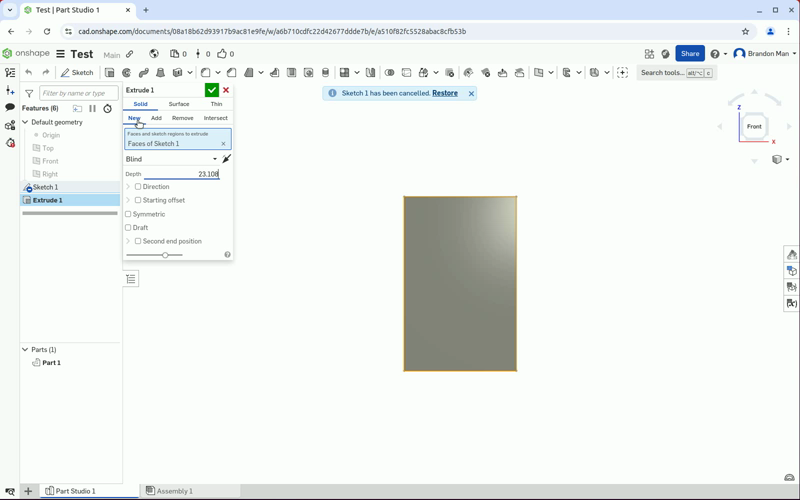
key(enter)
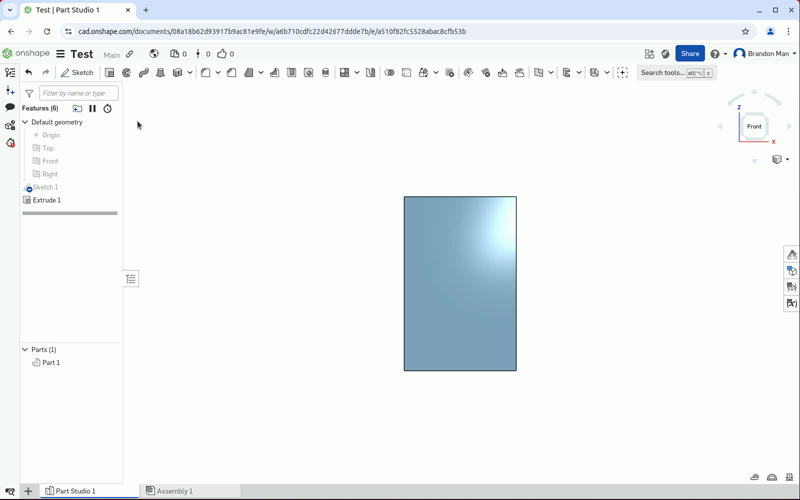
key(shift+h)
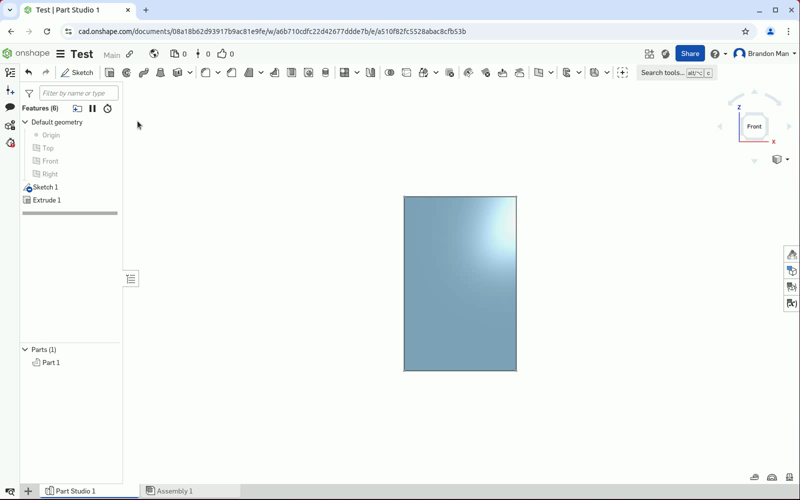
key(shift+h)
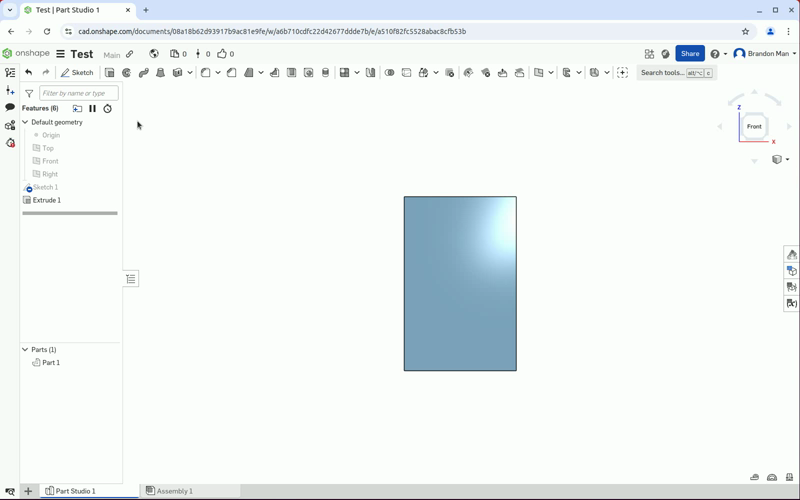
mouse_move(73, 189)
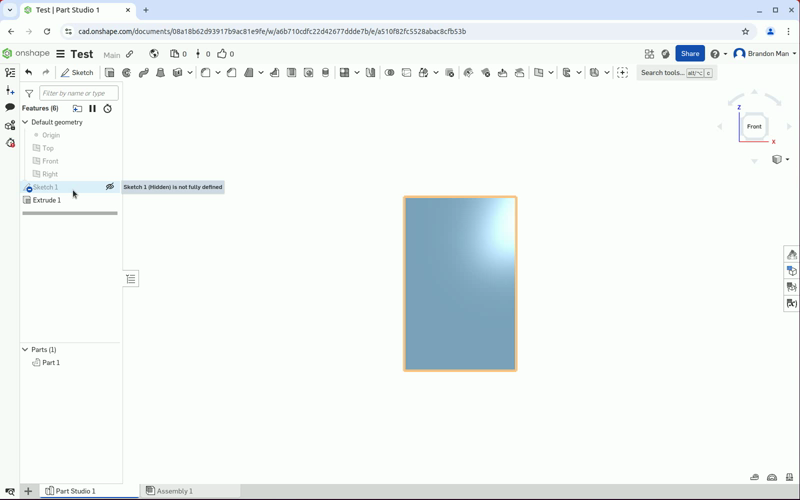
click(73, 189)
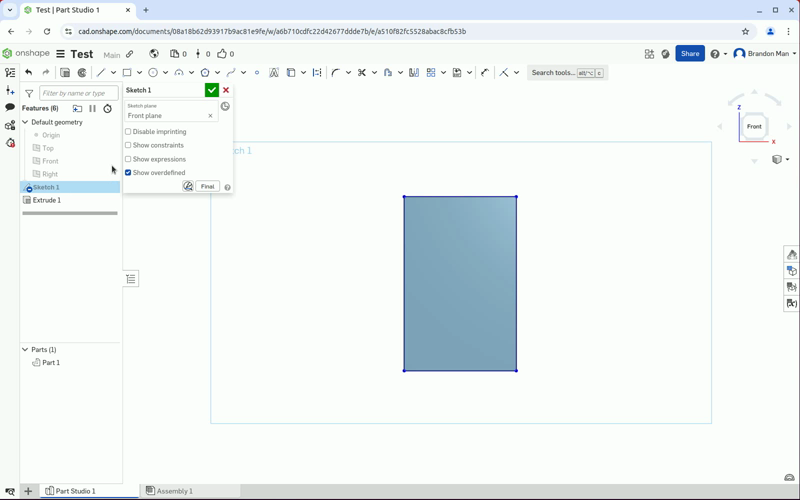
mouse_move(229, 92)
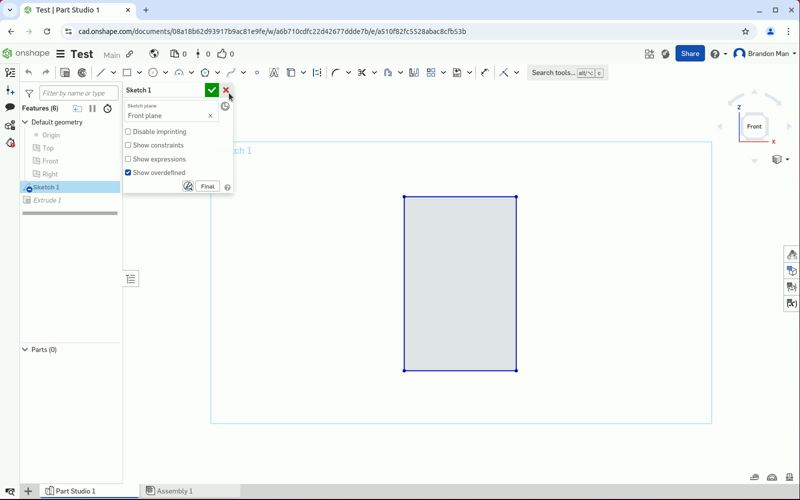
click(229, 92)
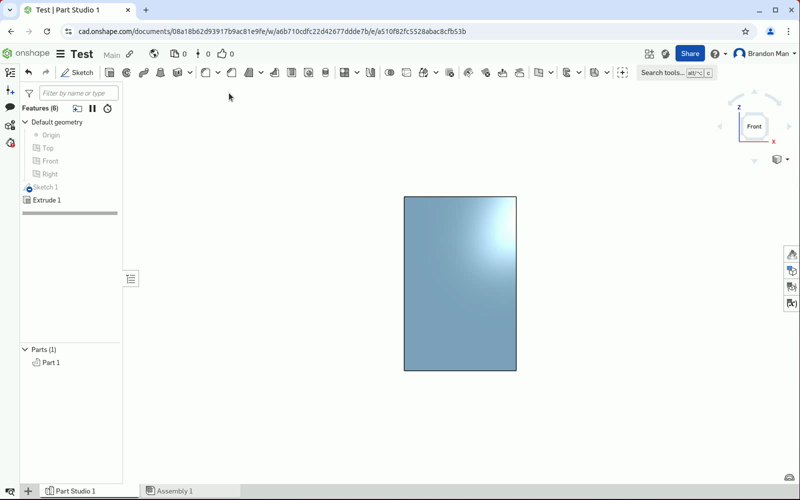
mouse_move(73, 352)
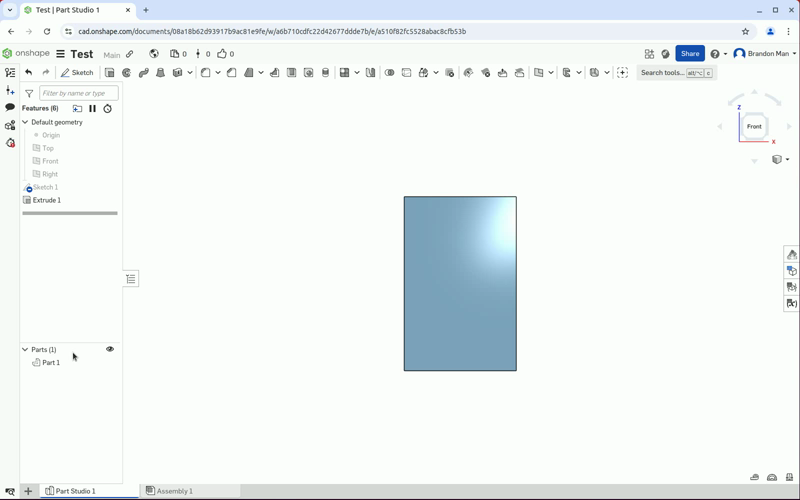
key(y)
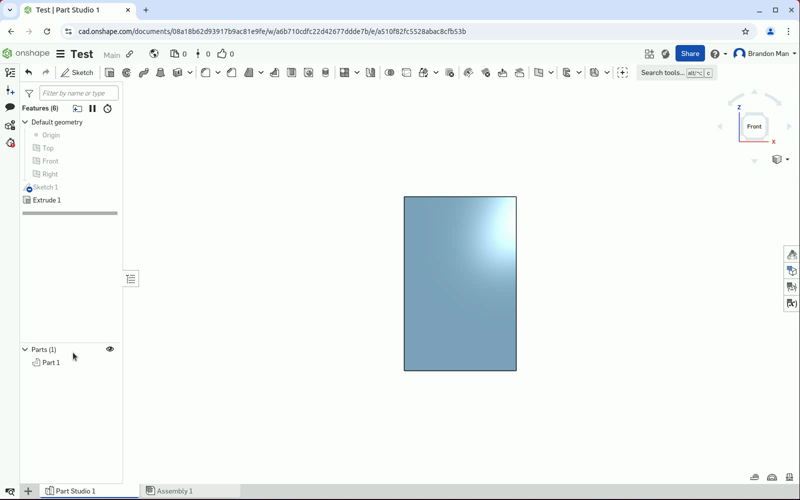
key(shift+p)
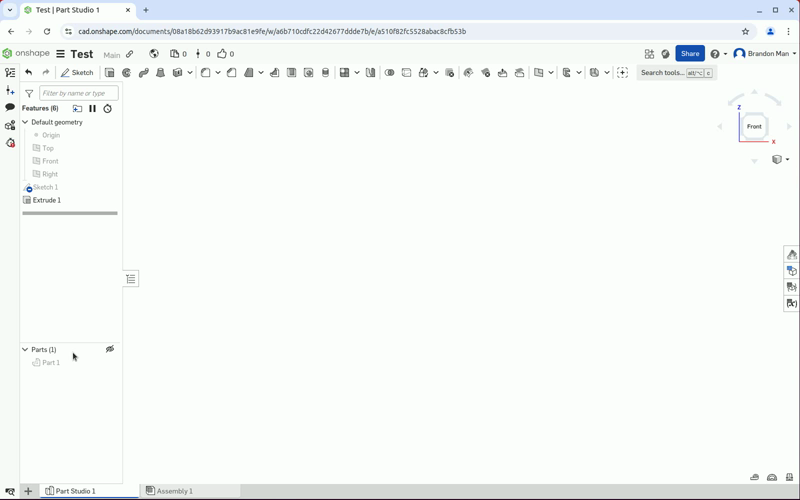
key(space)
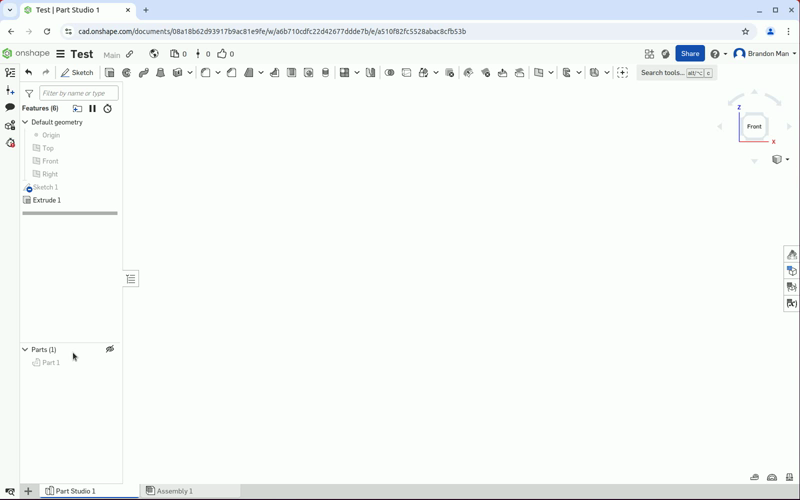
key_down(shift)
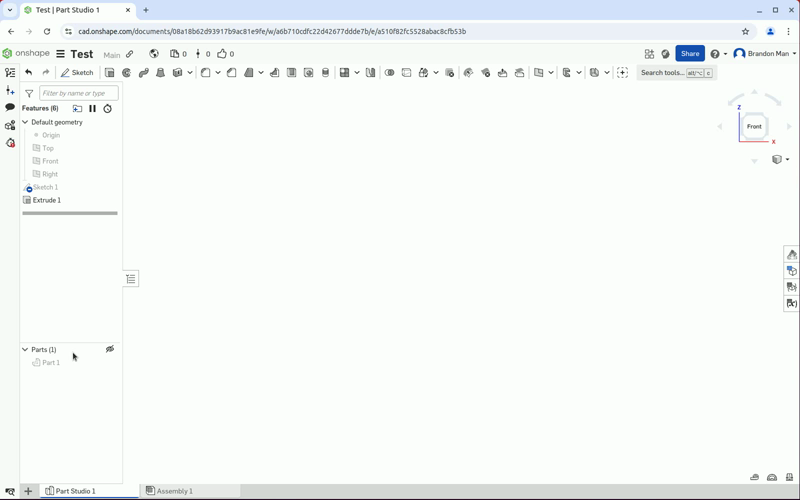
key(down)
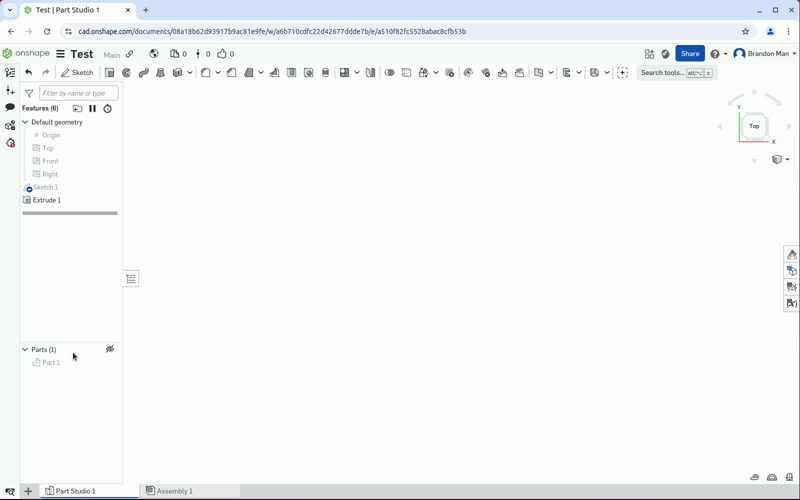
key_up(shift)
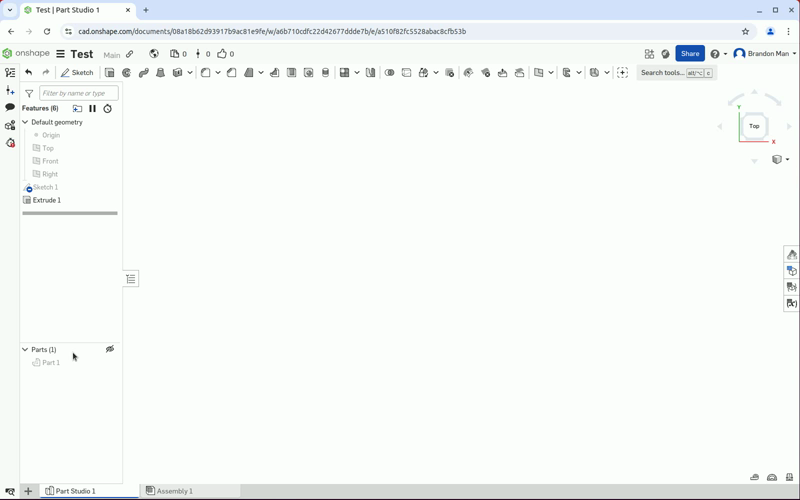
mouse_move(73, 352)
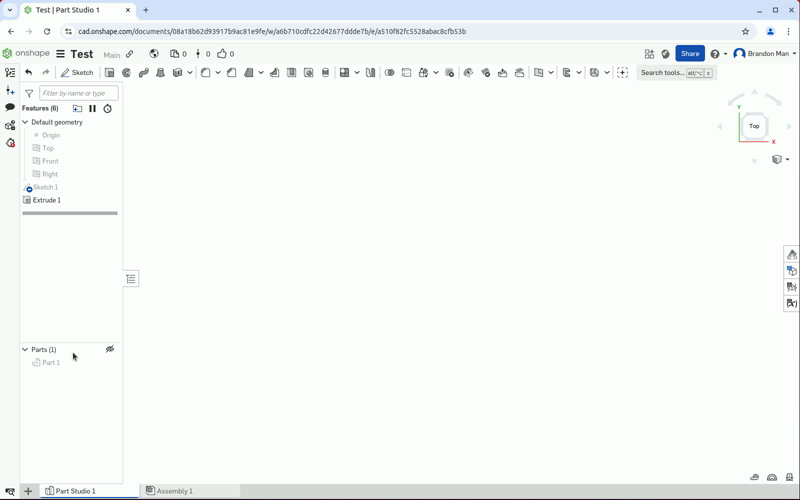
key(shift+y)
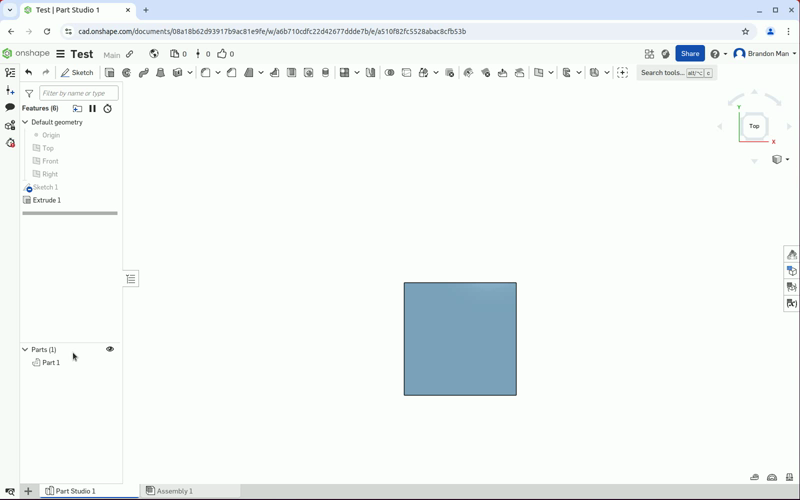
mouse_move(541, 75)
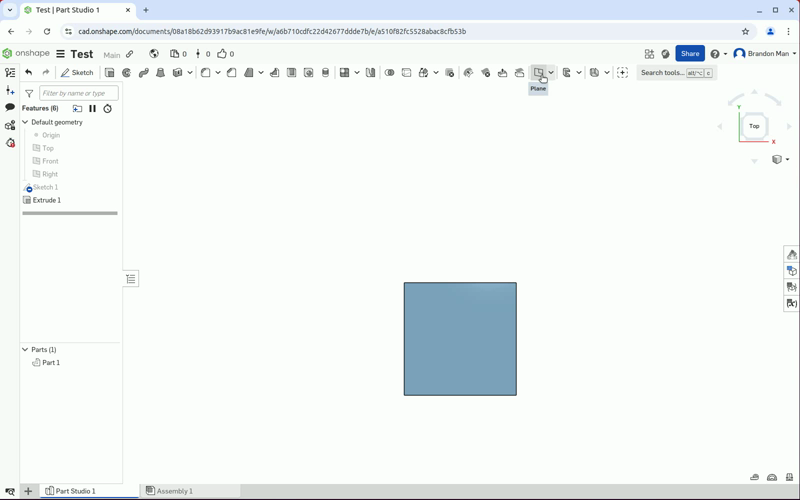
click(541, 75)
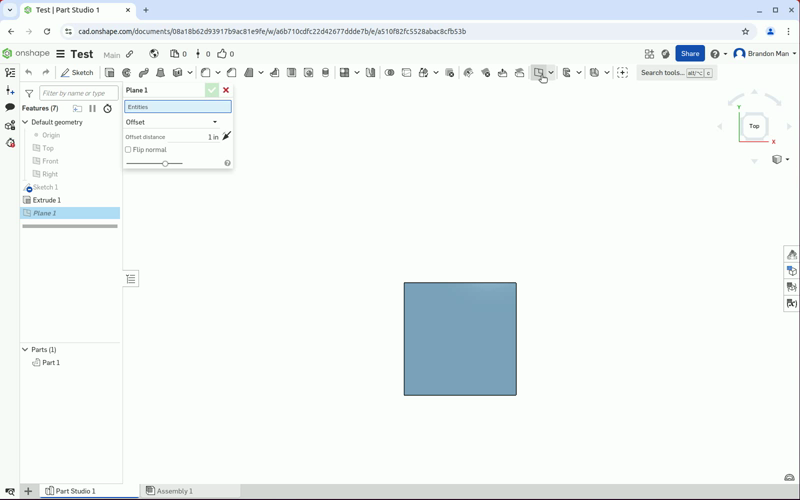
mouse_move(73, 150)
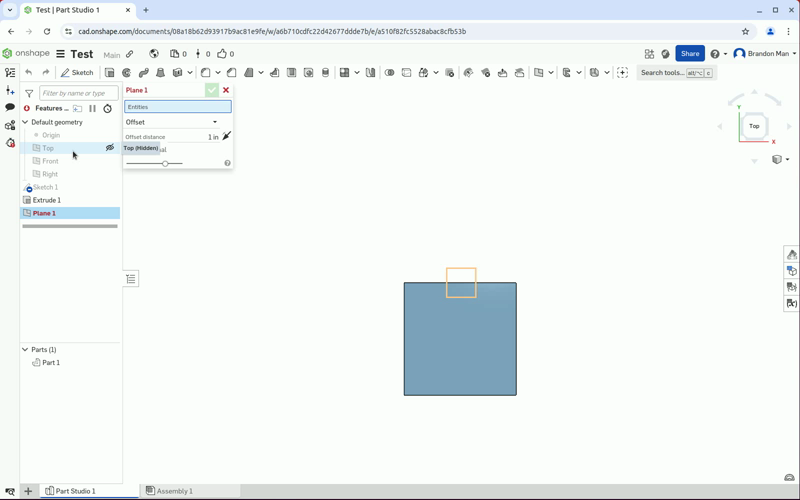
click(73, 150)
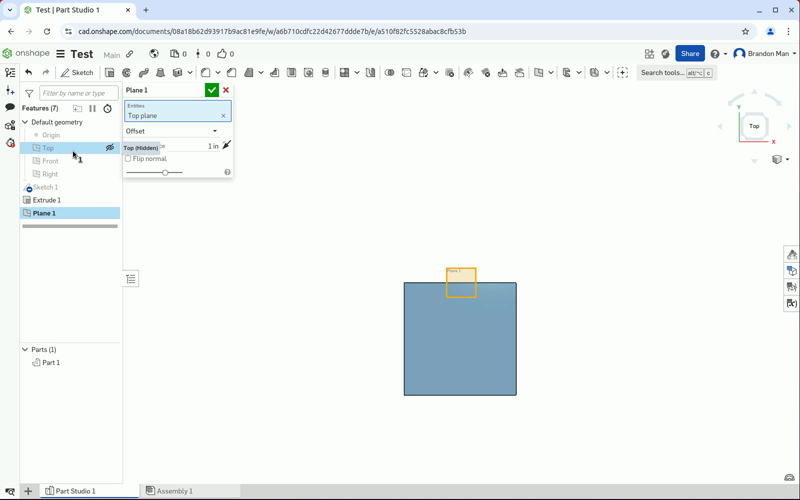
key(tab, 2)
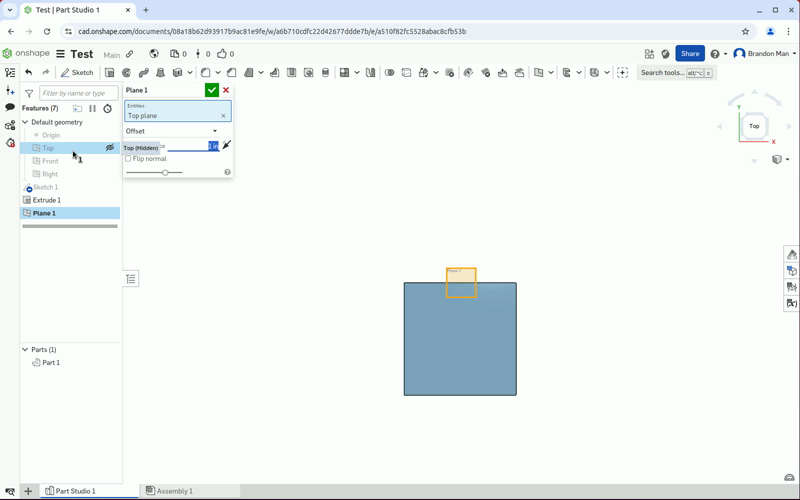
text(18.055)
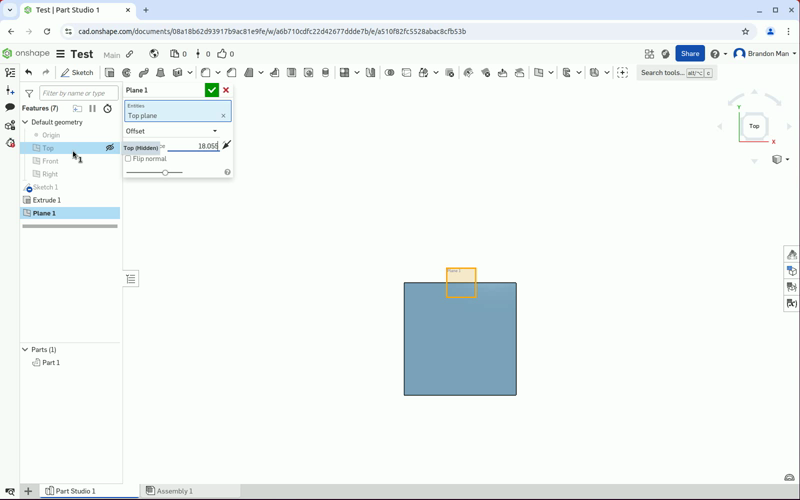
key(enter, 2)
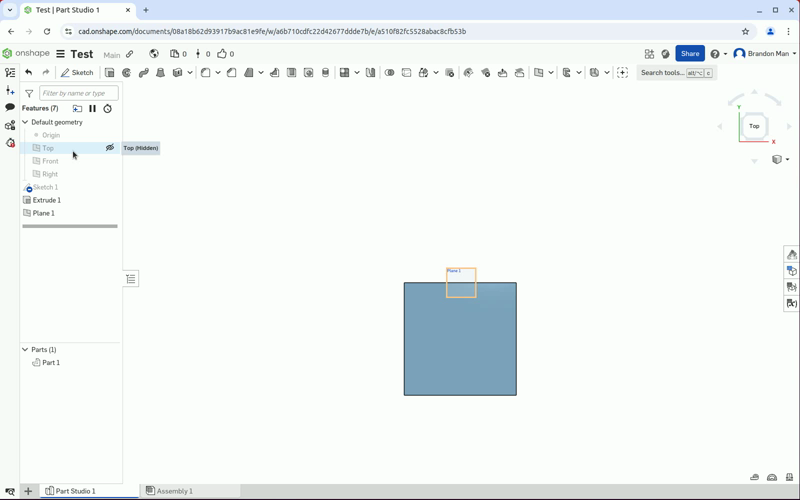
key(shift+s)
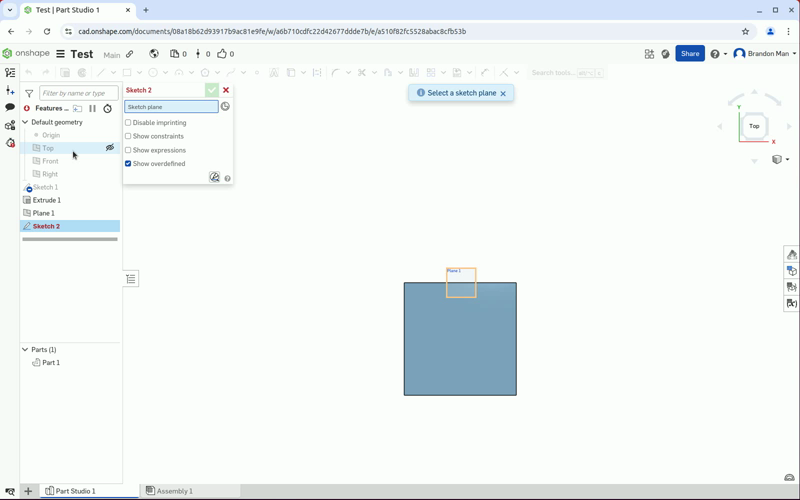
mouse_move(73, 215)
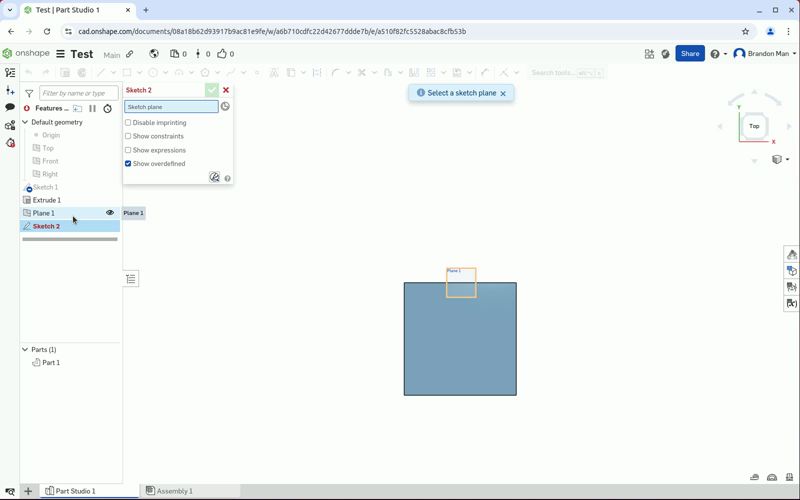
click(73, 215)
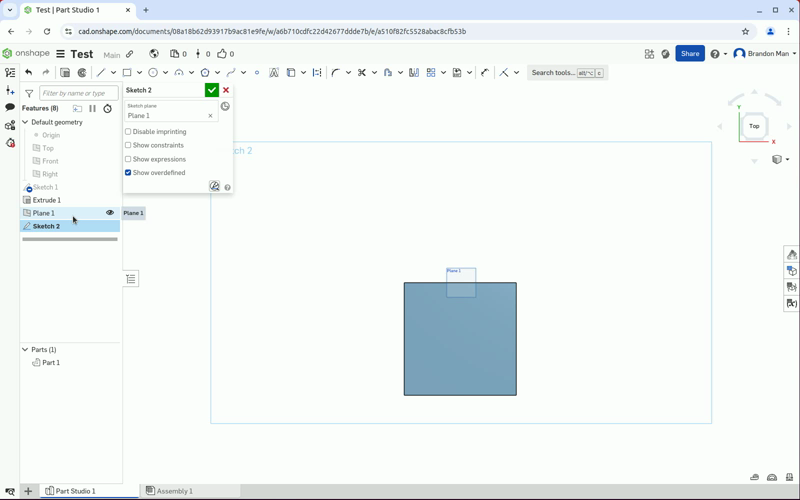
mouse_move(73, 352)
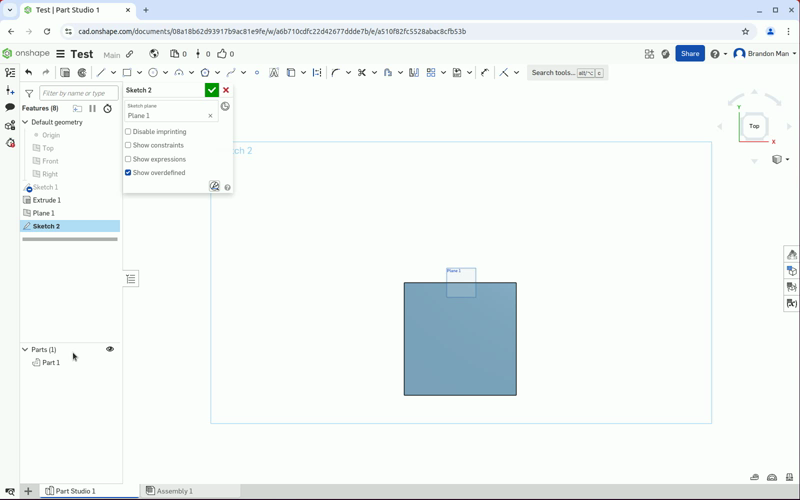
key(y)
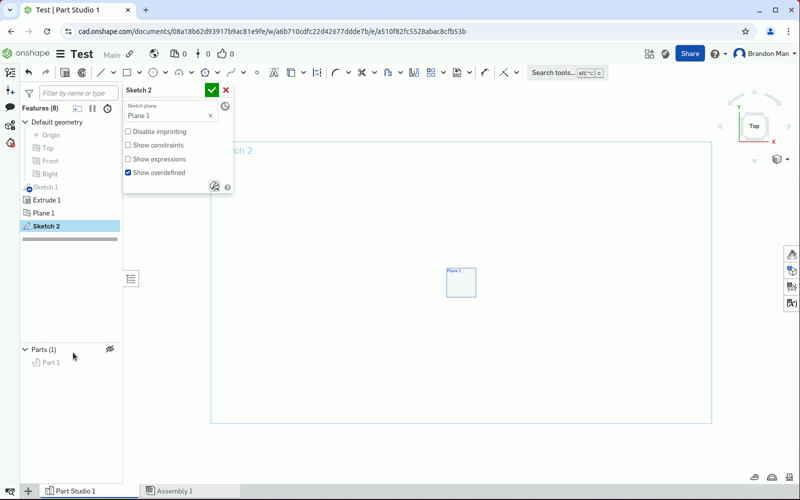
key(l)
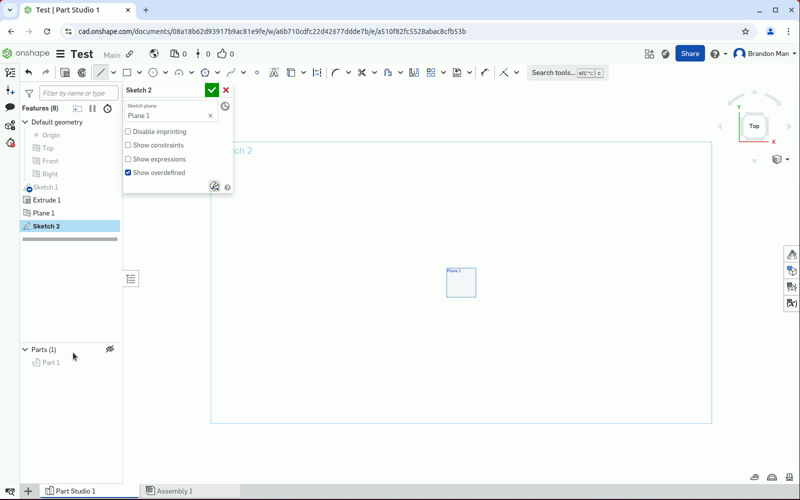
key_down(shift)
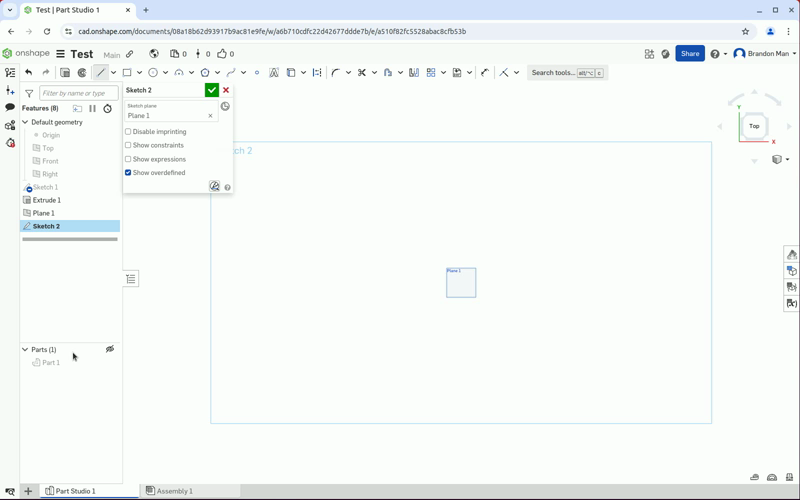
mouse_move(410, 335)
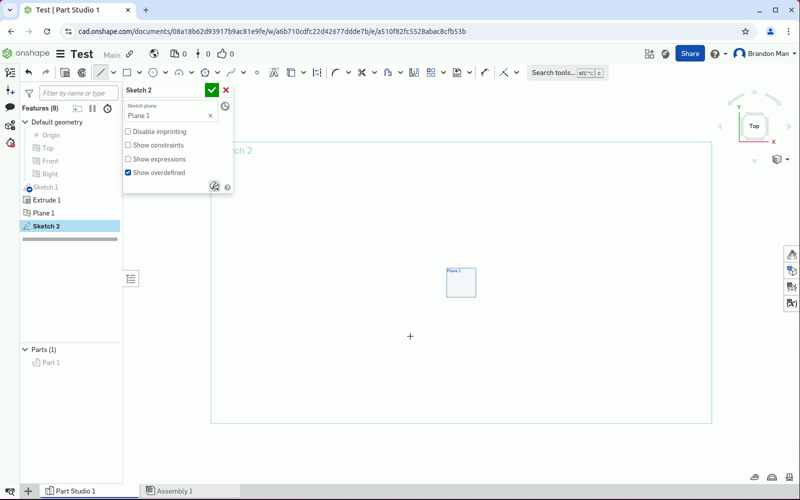
click(410, 335)
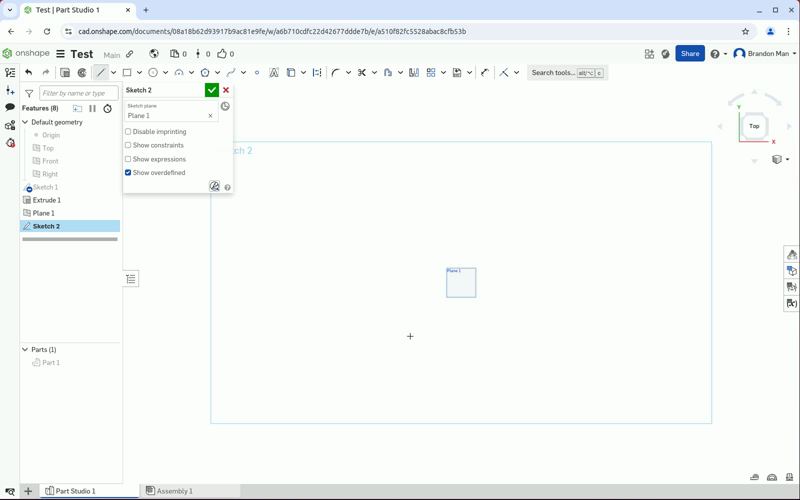
key_up(shift)
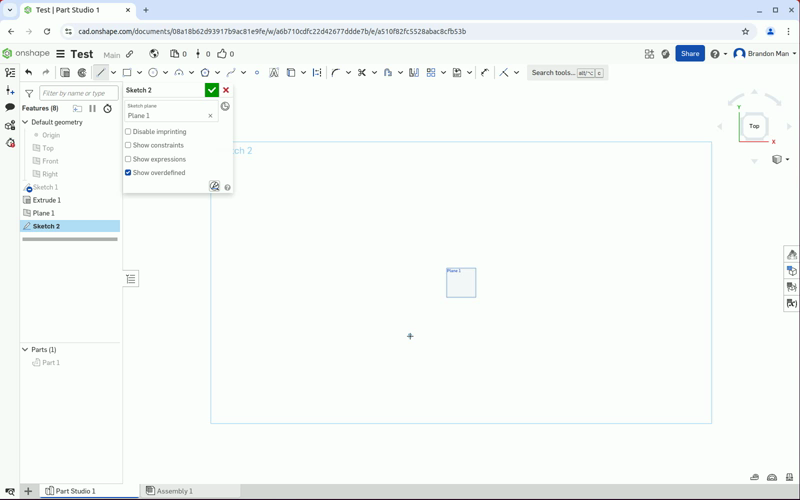
key_down(shift)
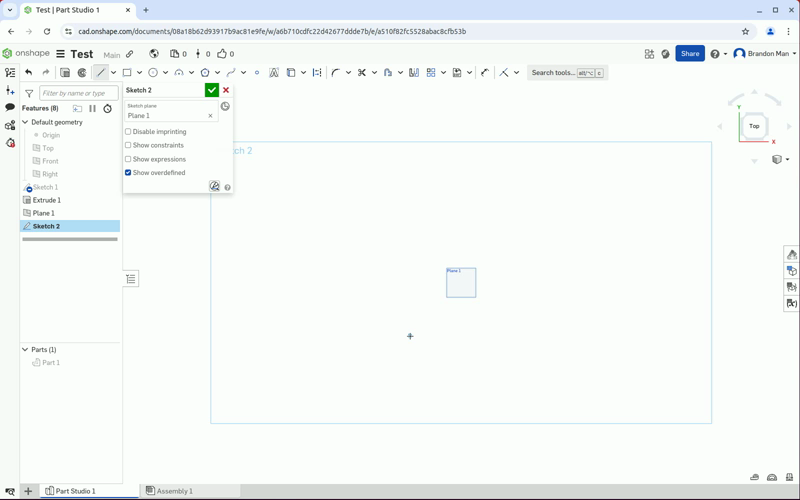
mouse_move(440, 335)
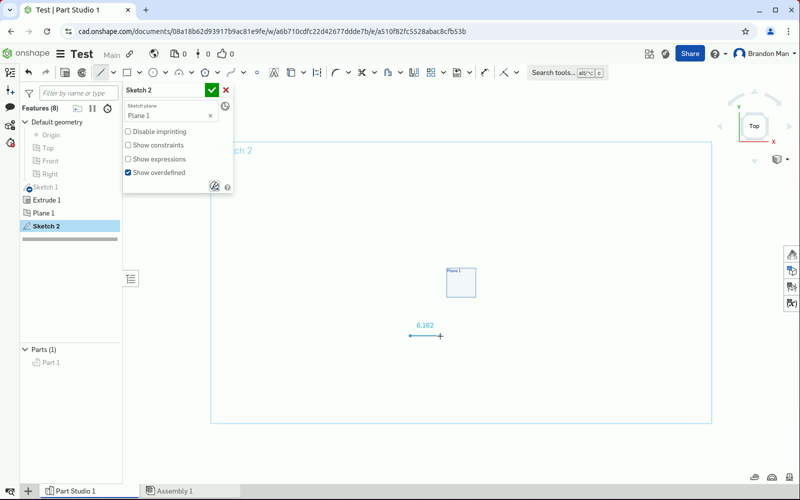
mouse_move(458, 335)
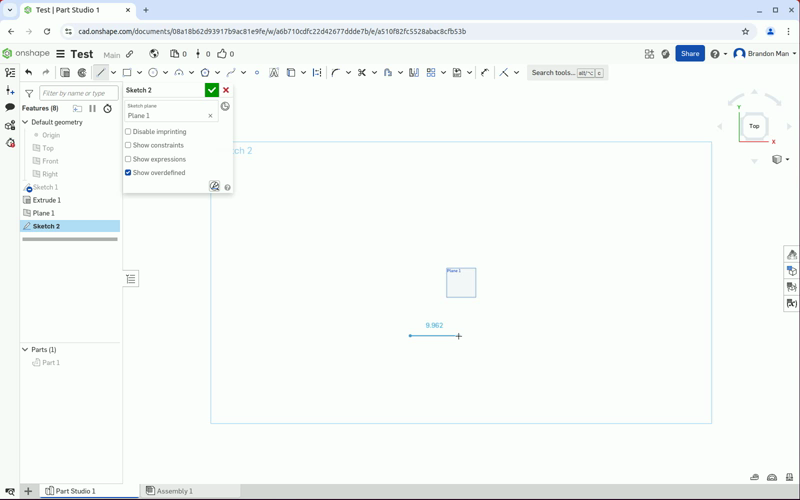
click(458, 335)
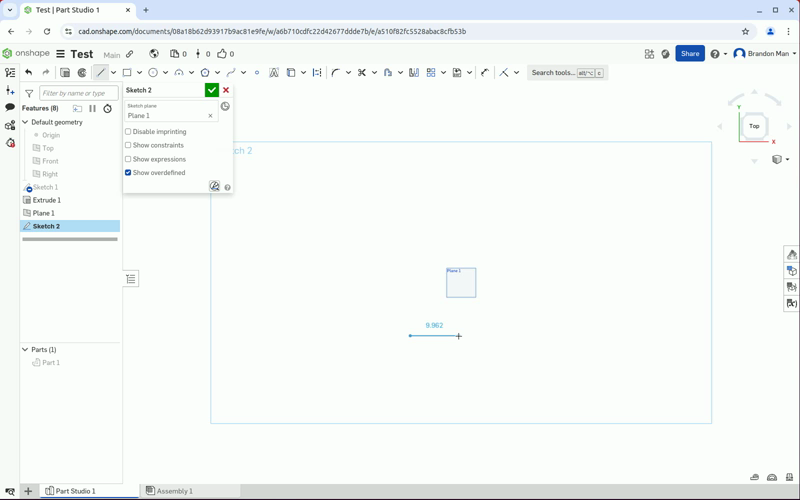
key_up(shift)
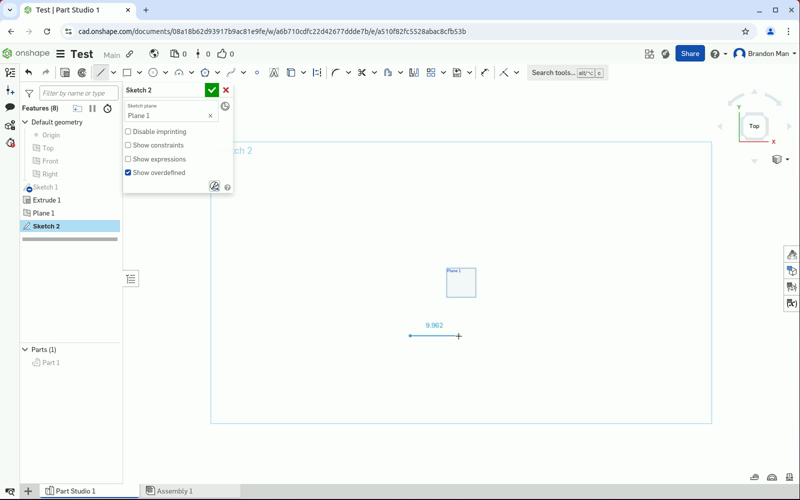
key_down(shift)
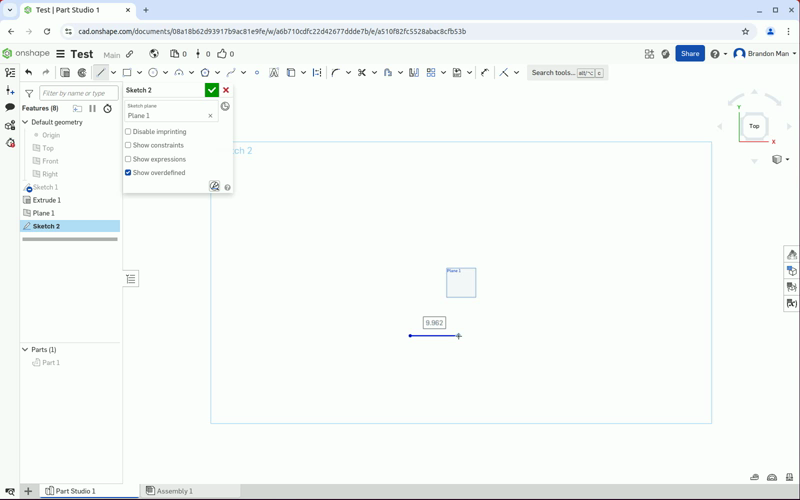
mouse_move(489, 335)
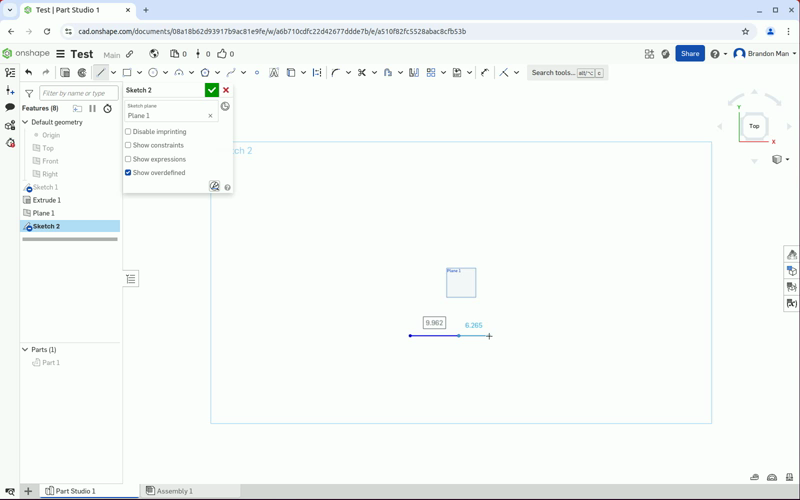
mouse_move(458, 288)
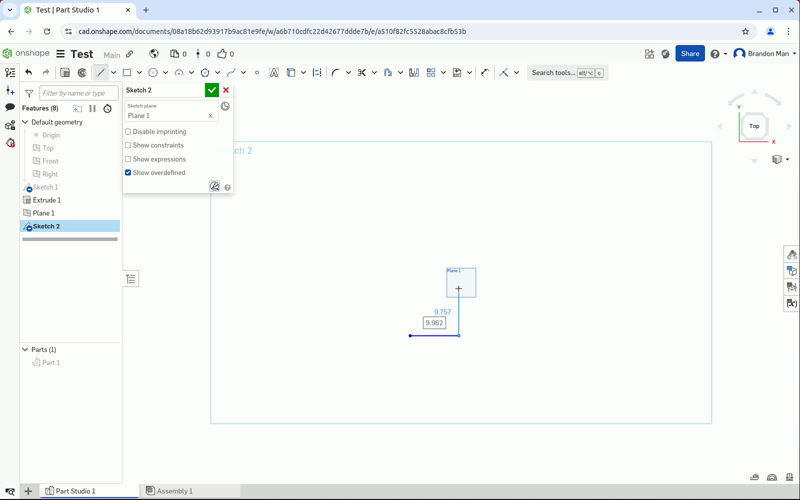
click(458, 288)
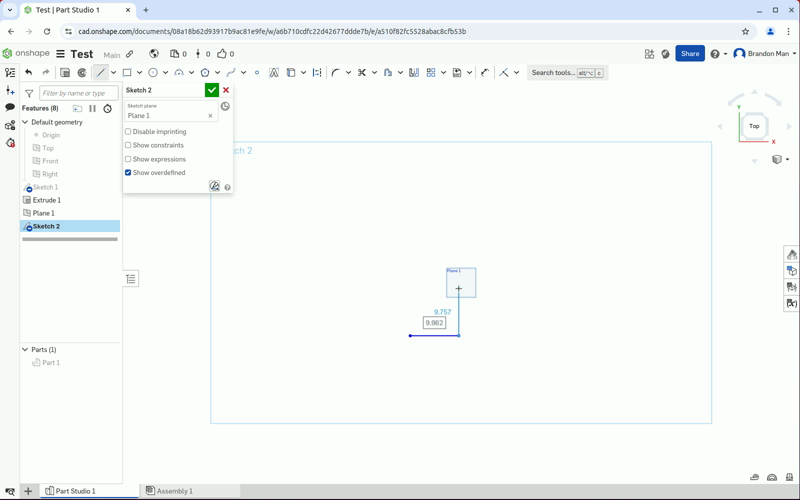
key_up(shift)
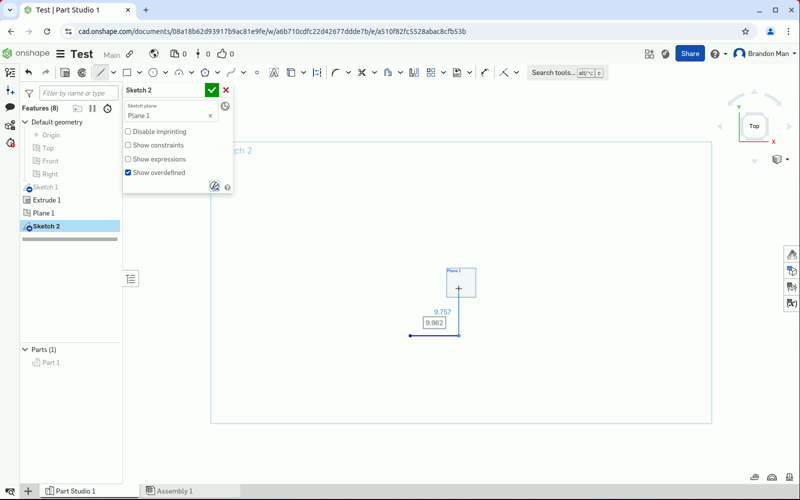
key_down(shift)
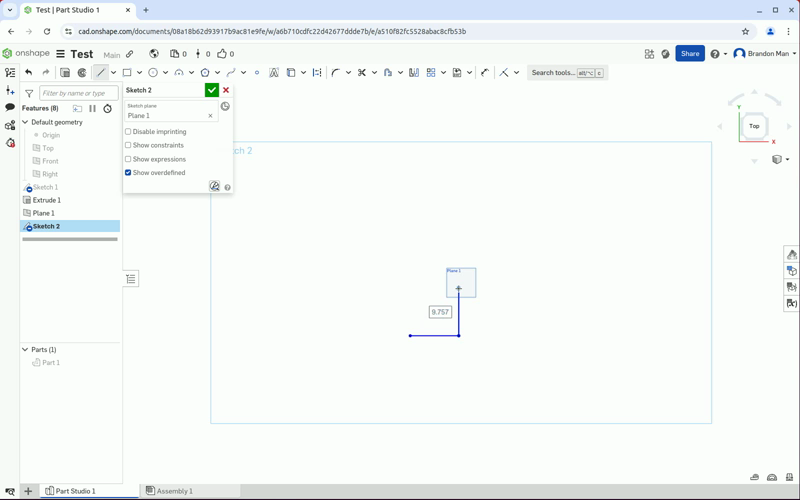
mouse_move(489, 288)
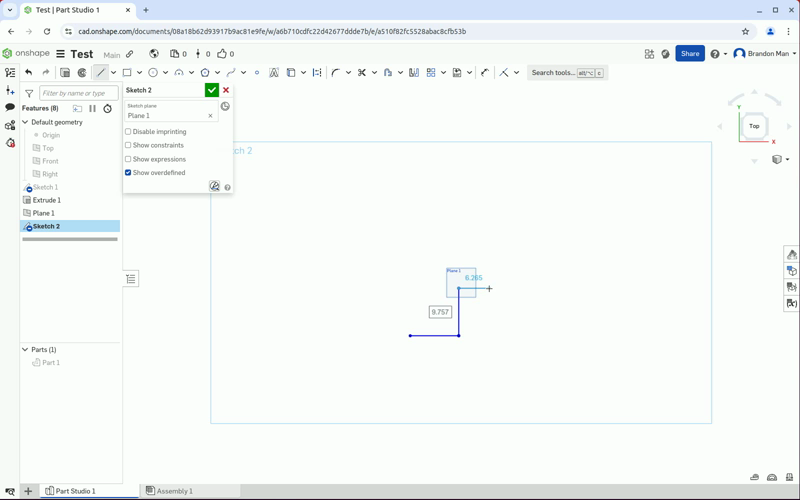
mouse_move(410, 288)
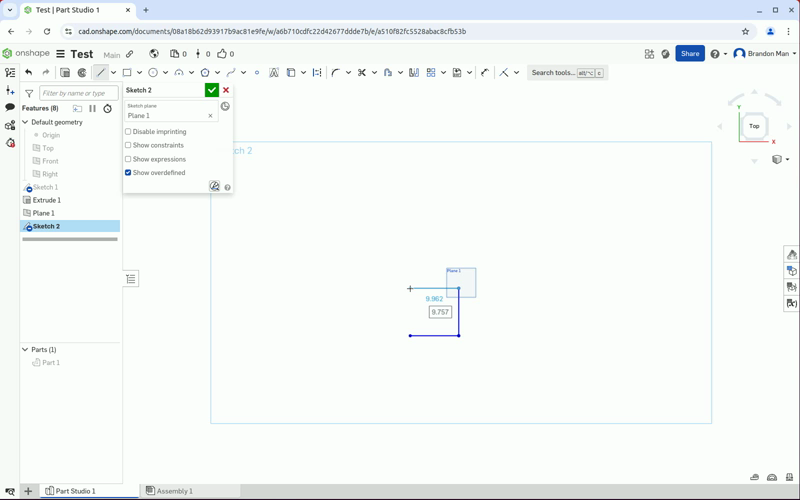
click(410, 288)
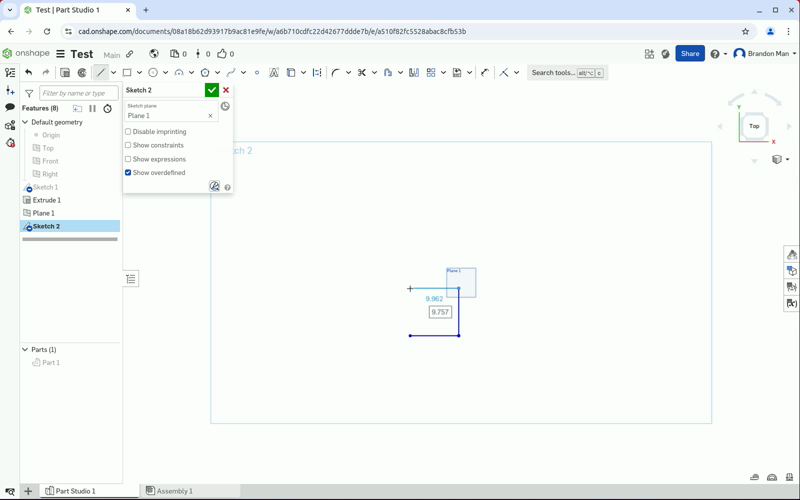
key_up(shift)
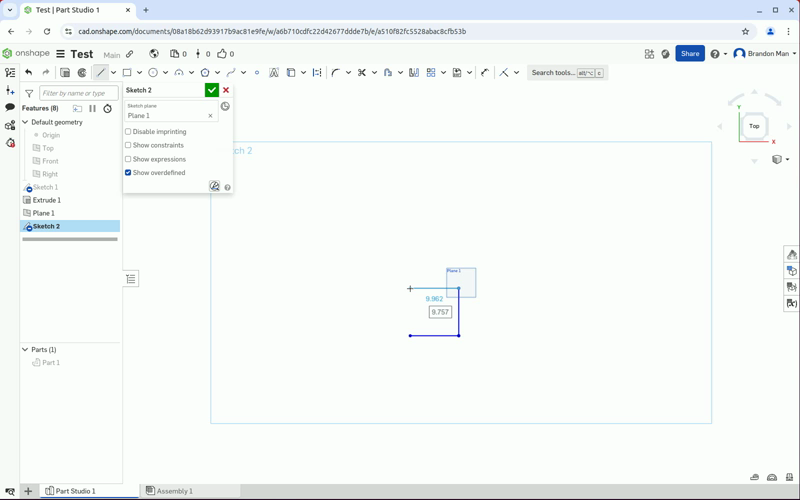
mouse_move(440, 288)
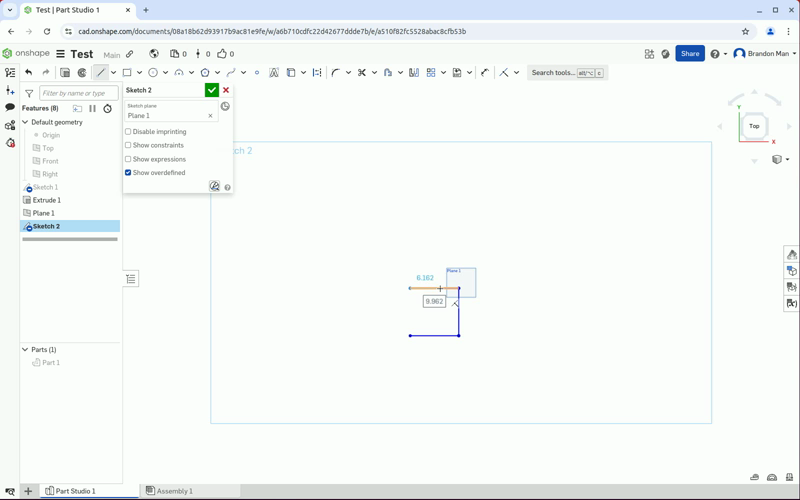
key_down(shift)
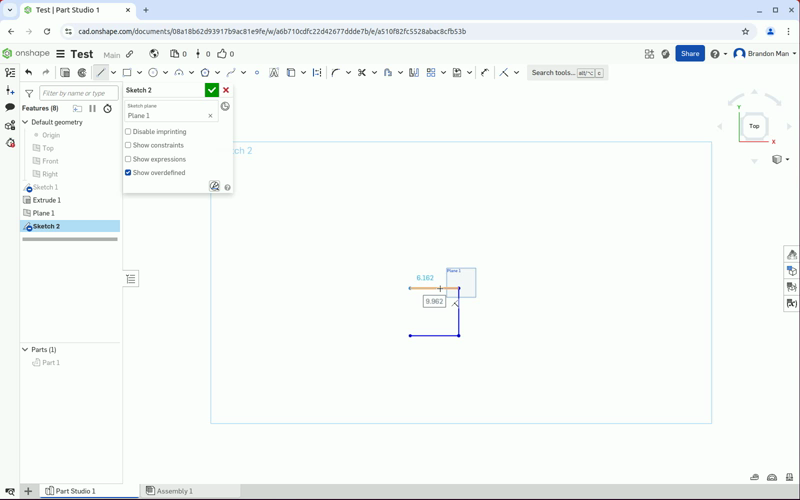
mouse_move(410, 335)
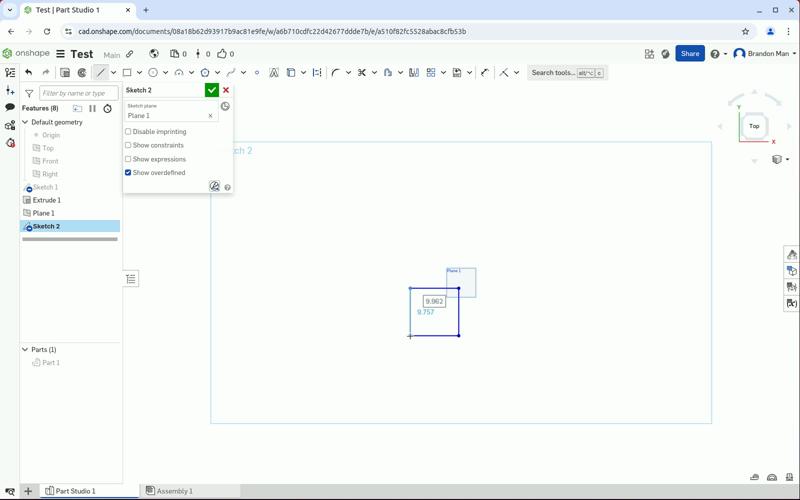
key_up(shift)
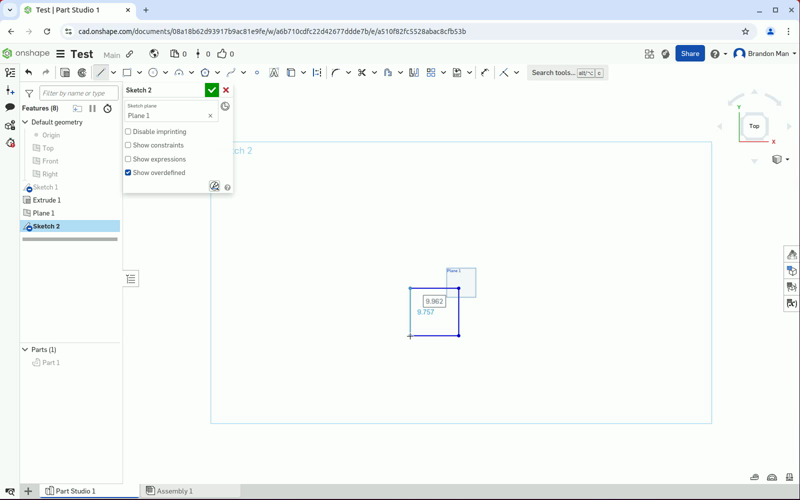
click(410, 335)
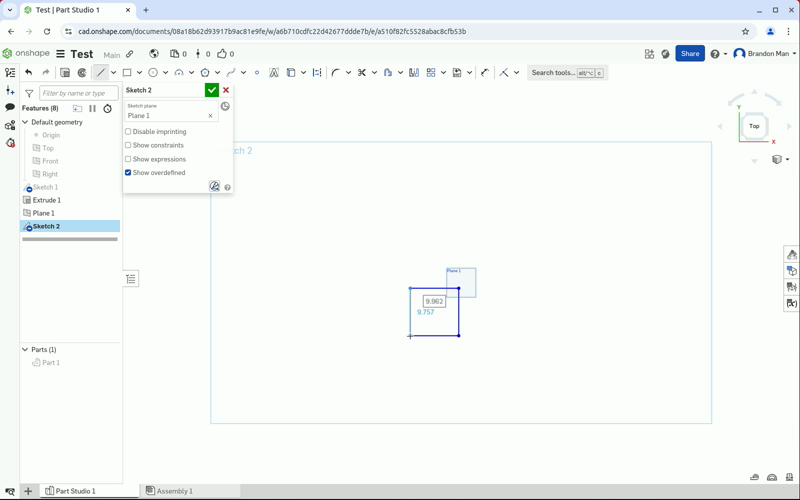
key(esc)
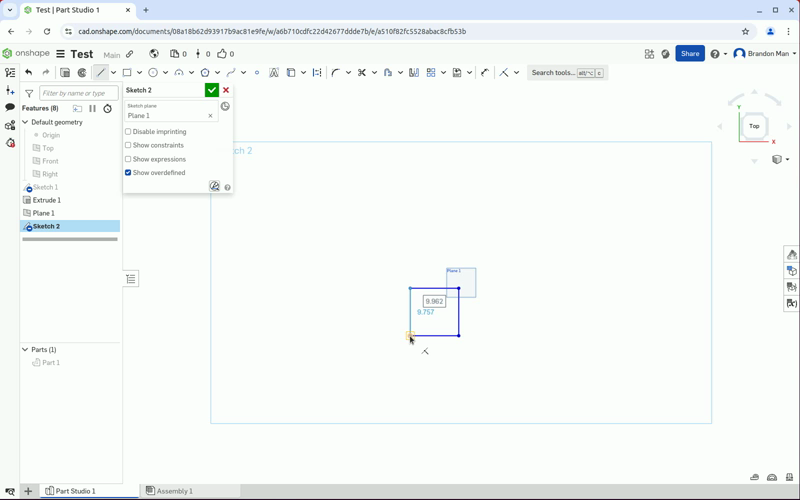
mouse_move(415, 301)
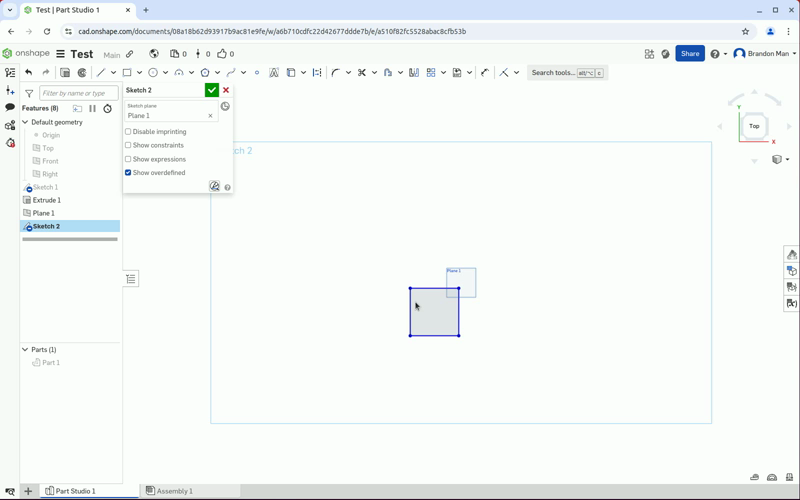
click(415, 301)
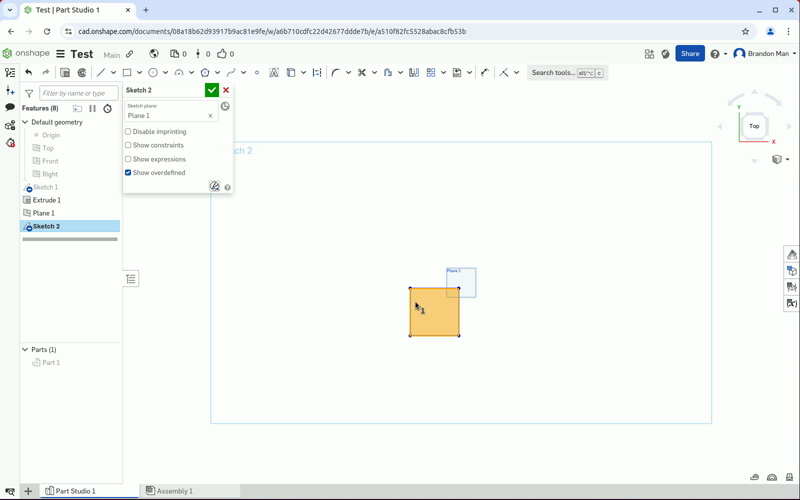
mouse_move(73, 352)
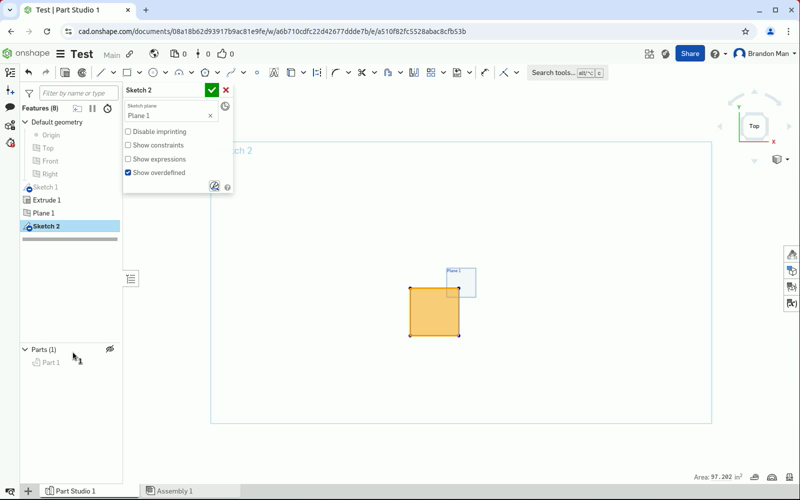
key(shift+y)
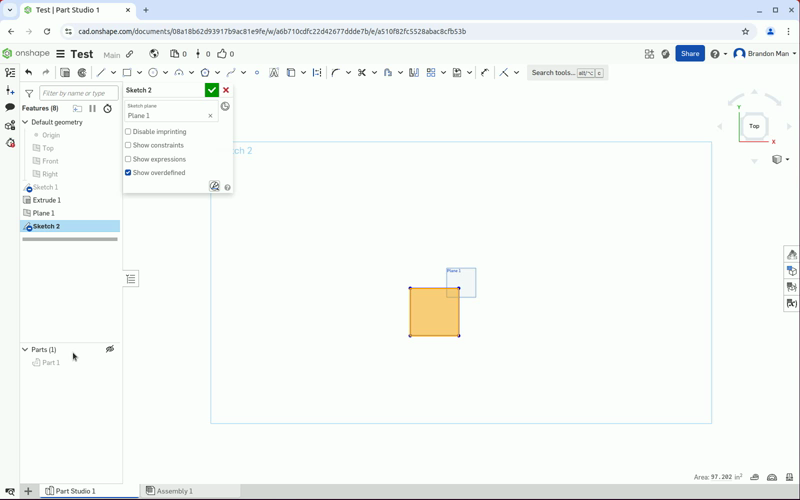
key(shift+e)
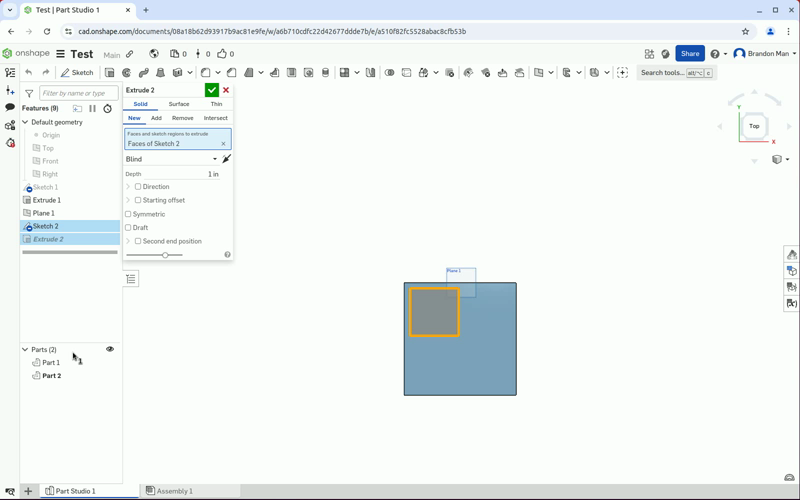
mouse_move(143, 106)
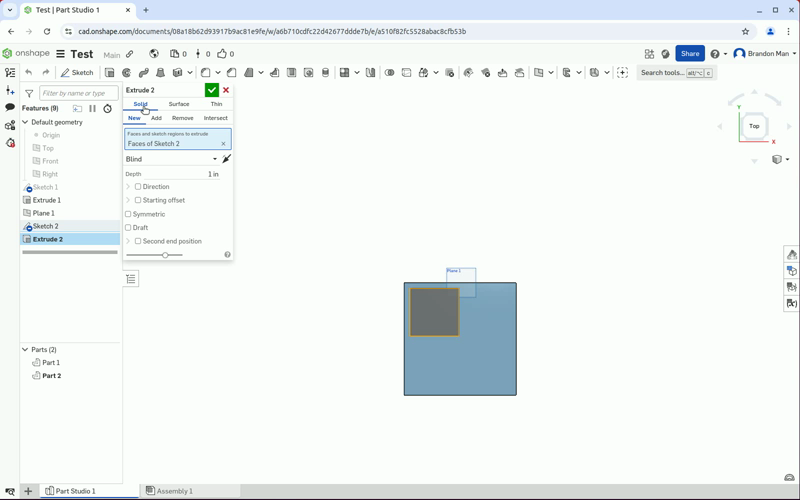
click(143, 106)
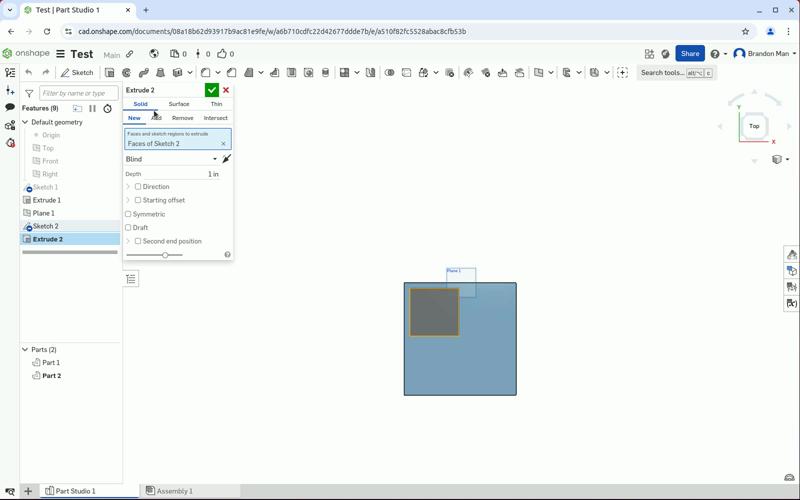
mouse_move(186, 120)
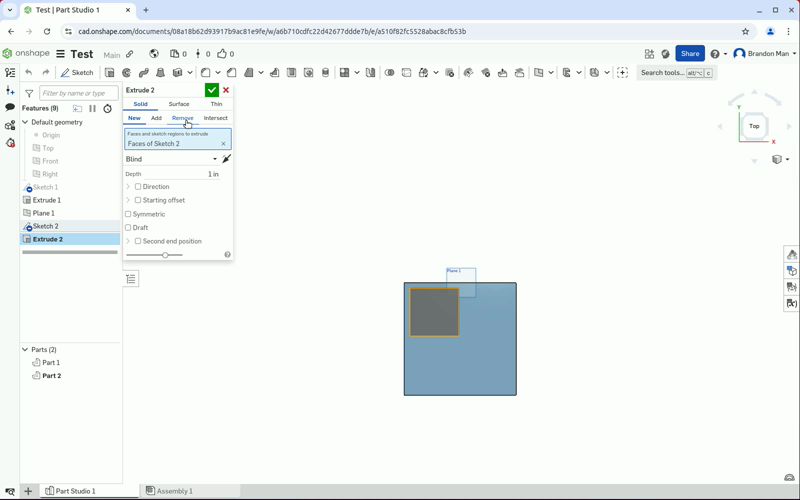
click(186, 120)
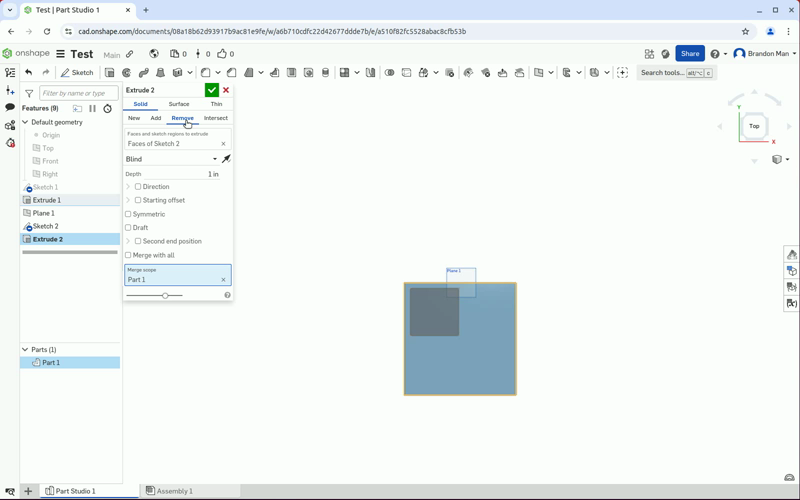
key(tab, 4)
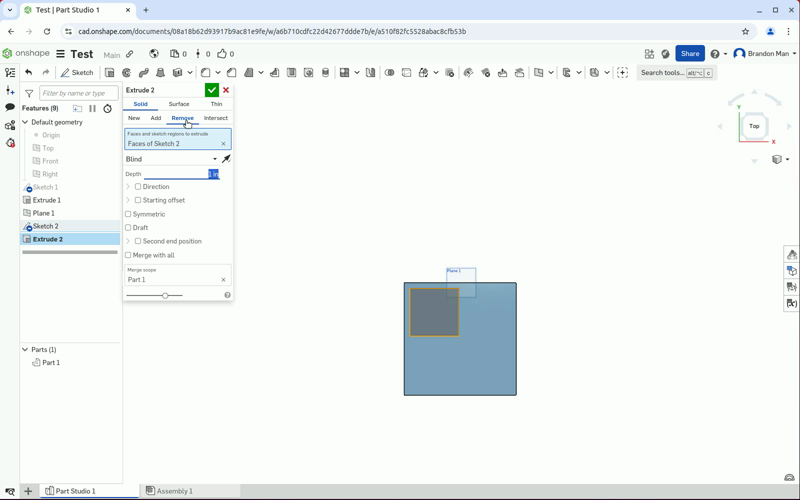
text(30.811)
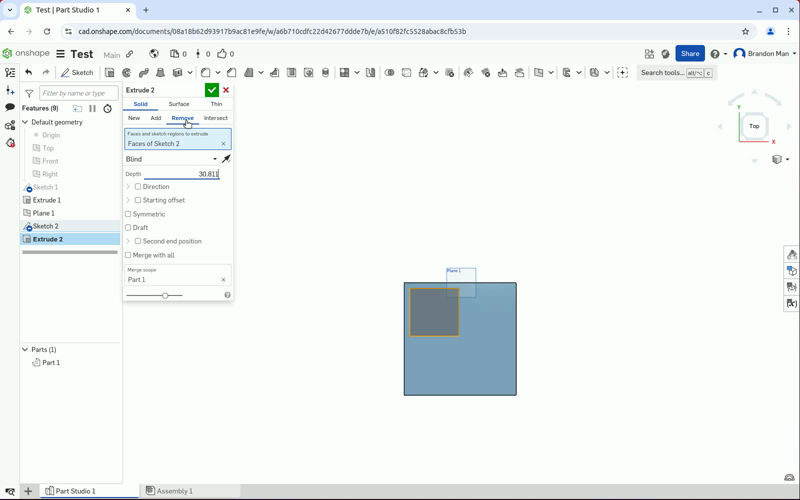
key(tab, 6)
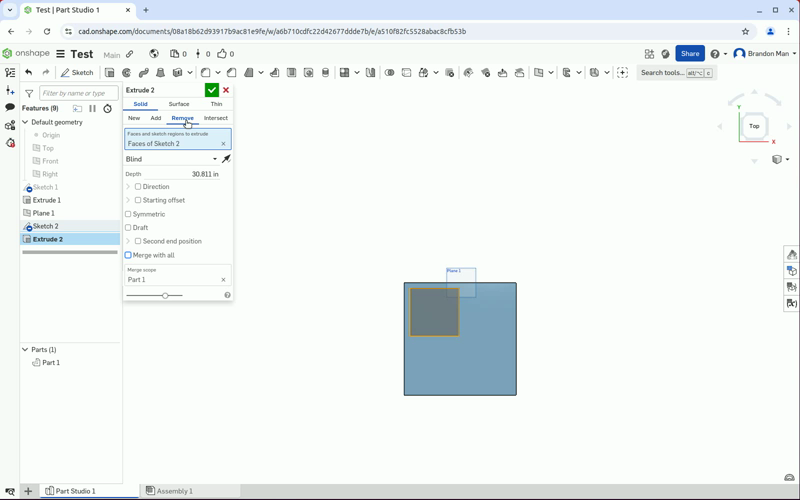
key(space)
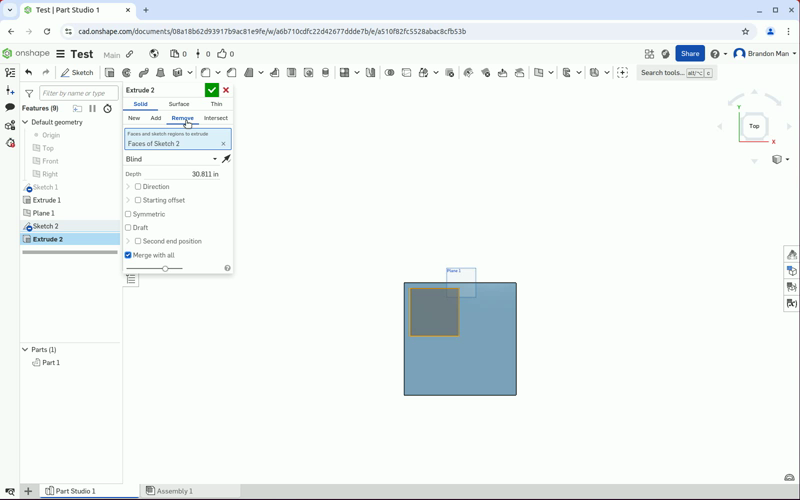
key(enter)
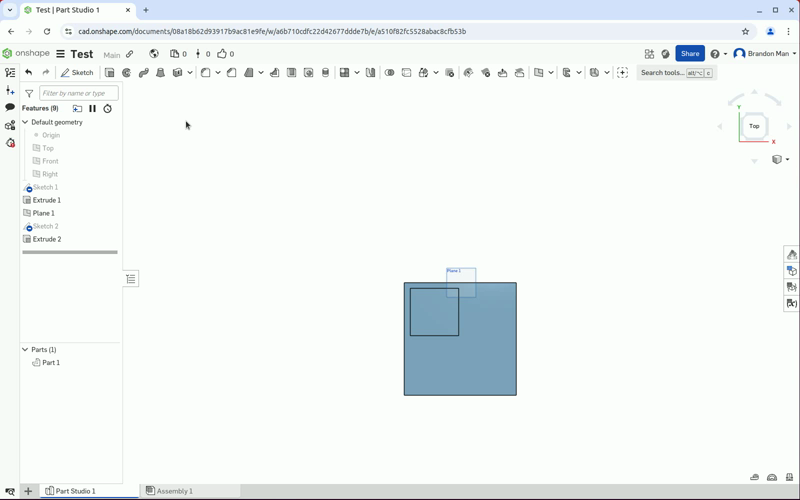
key(shift+h)
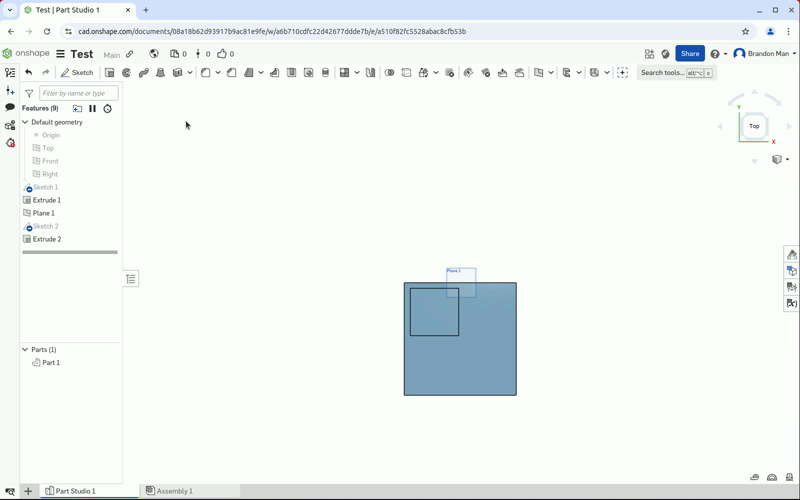
key(shift+h)
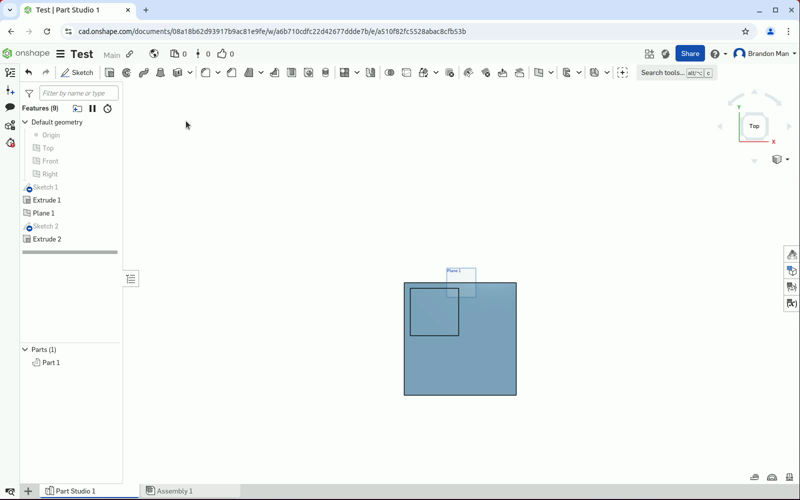
mouse_move(73, 189)
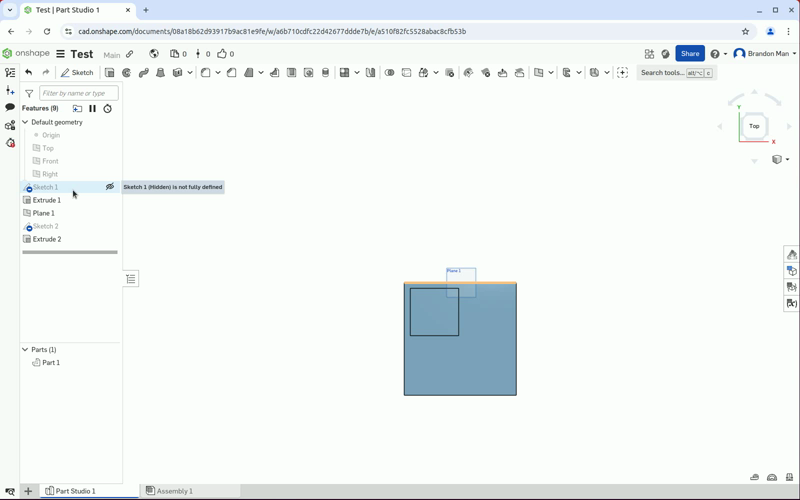
click(73, 189)
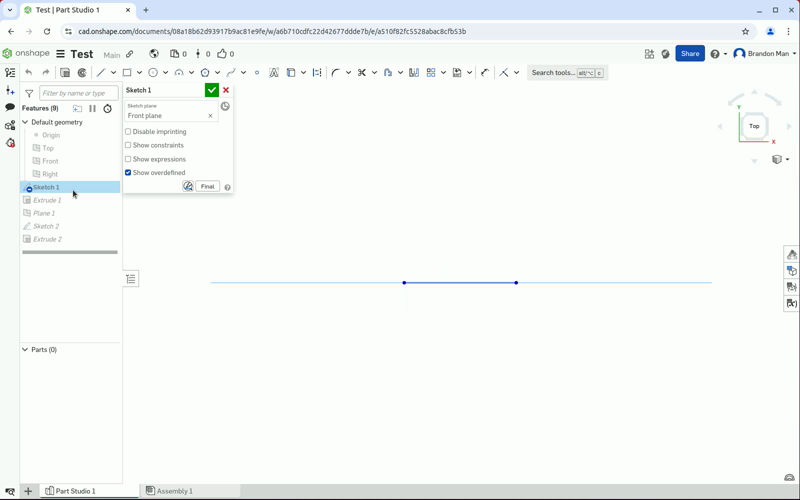
mouse_move(229, 92)
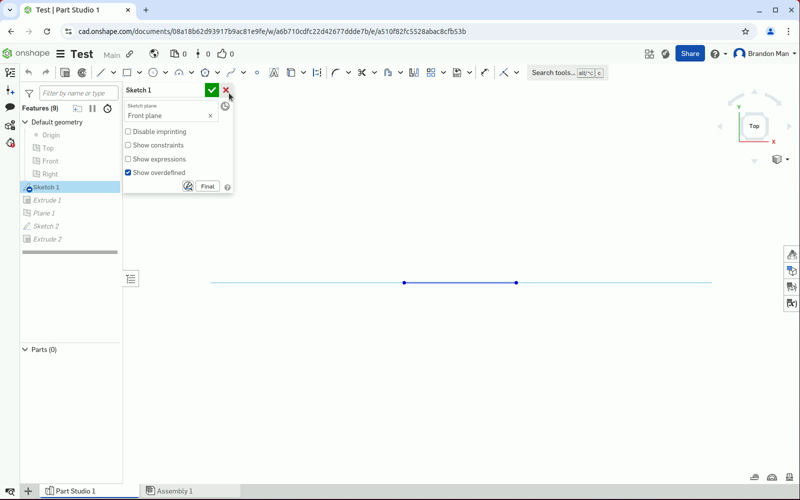
click(229, 92)
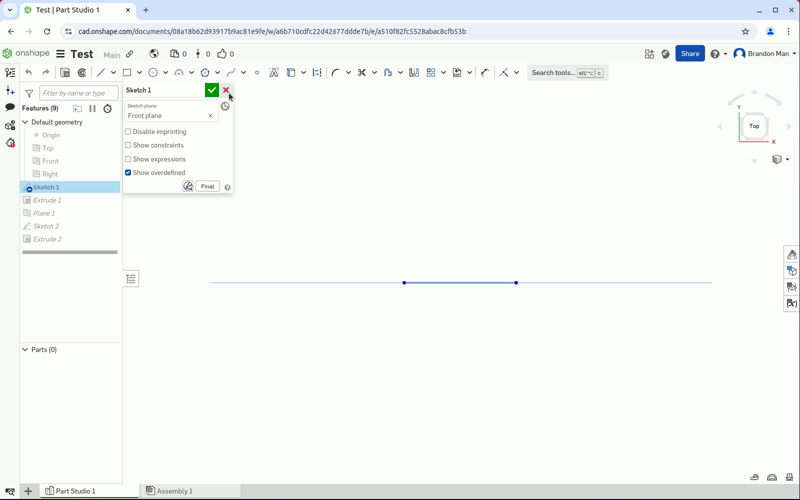
key(shift+s)
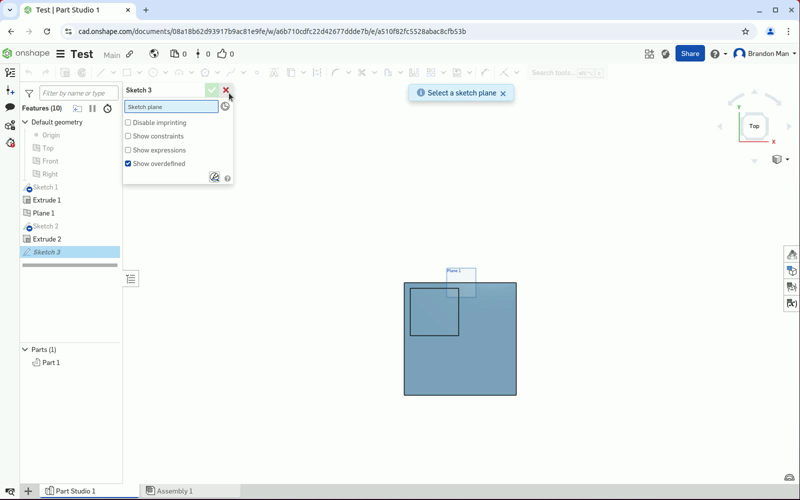
mouse_move(73, 215)
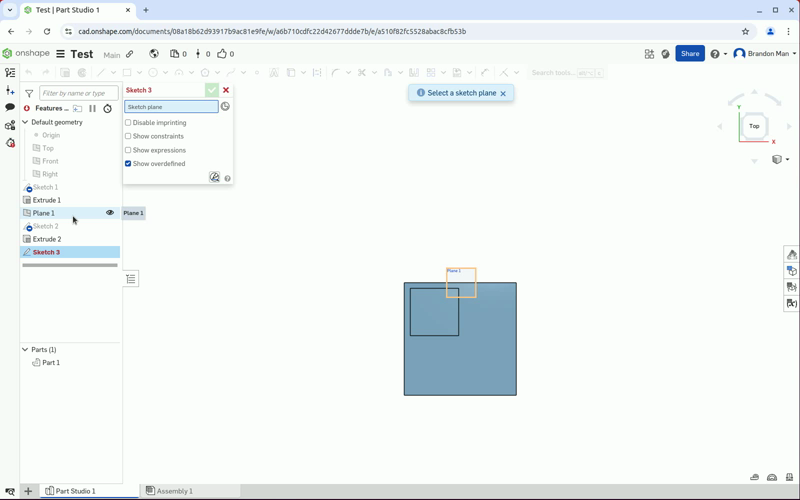
click(73, 215)
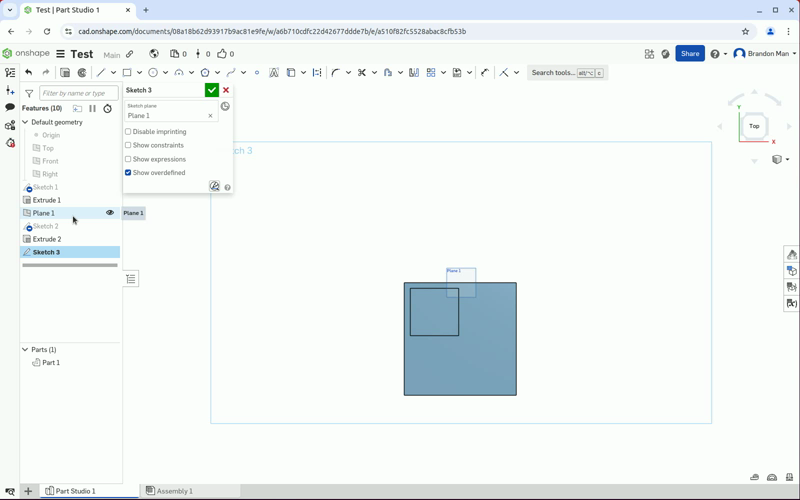
mouse_move(73, 352)
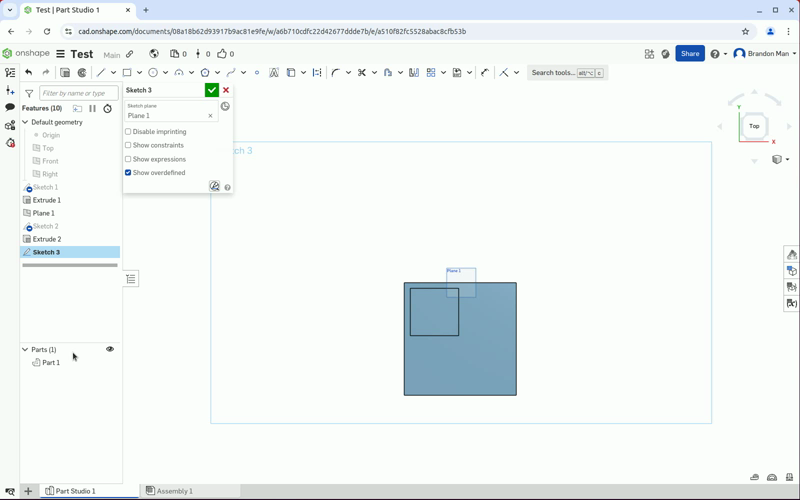
key(y)
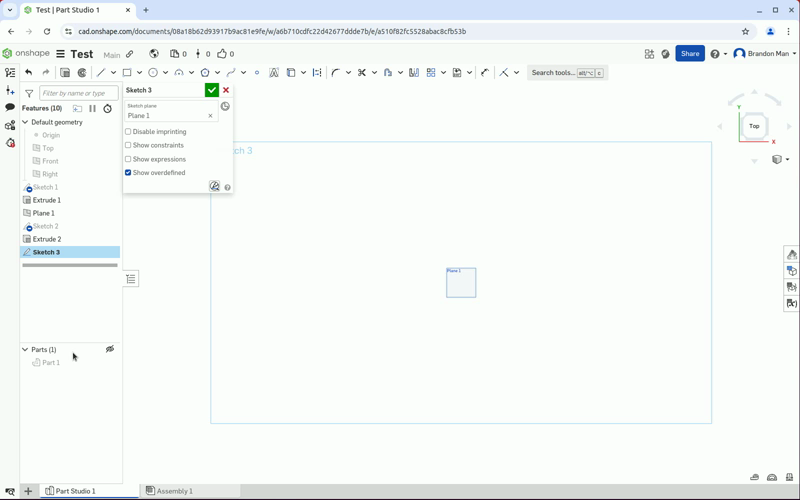
key(l)
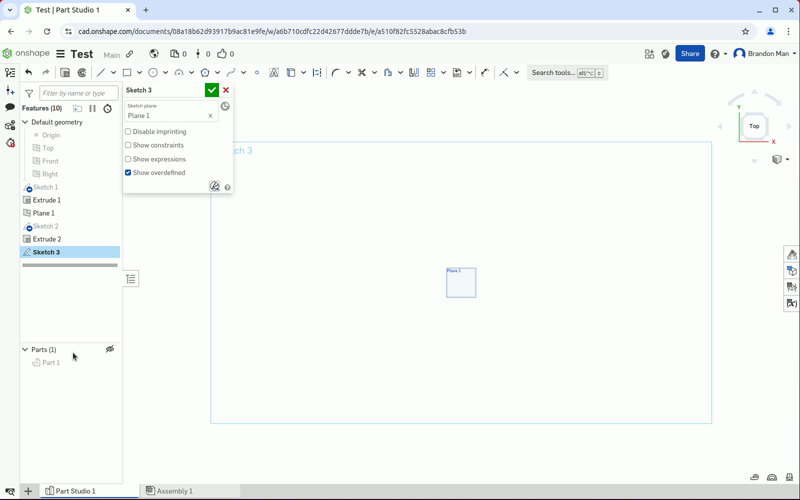
key_down(shift)
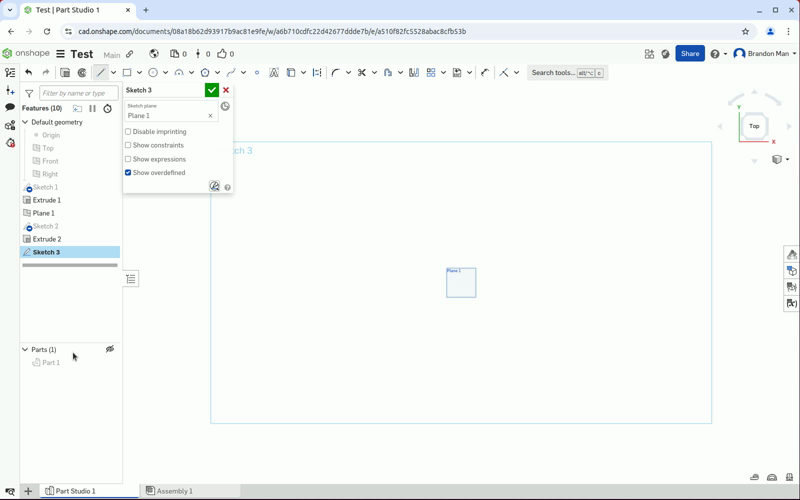
mouse_move(464, 335)
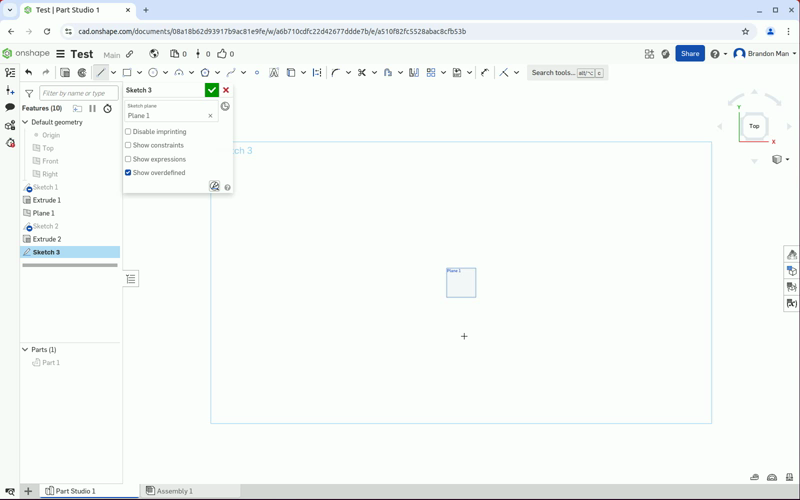
click(464, 335)
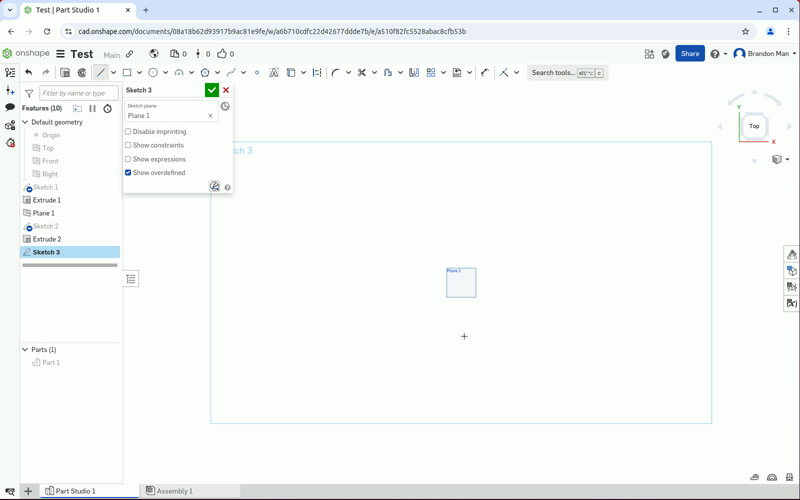
key_up(shift)
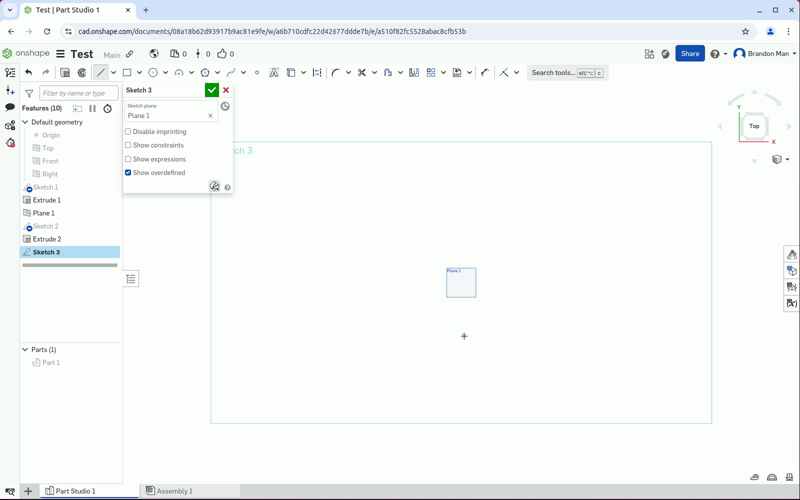
key_down(shift)
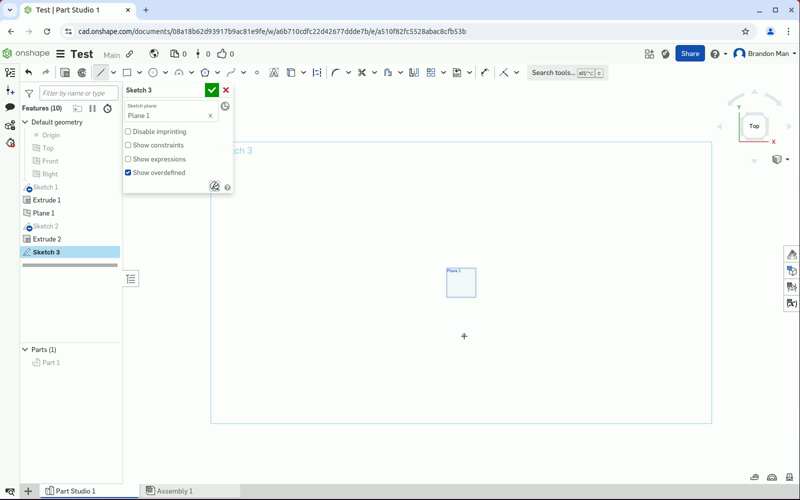
mouse_move(494, 335)
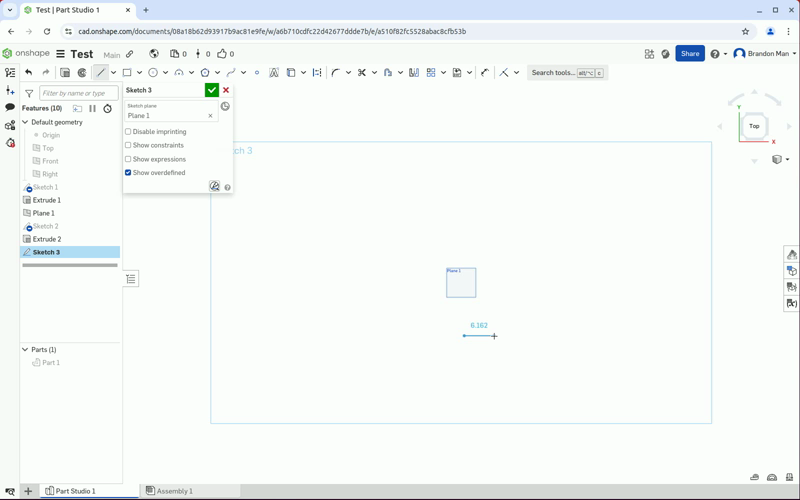
mouse_move(511, 335)
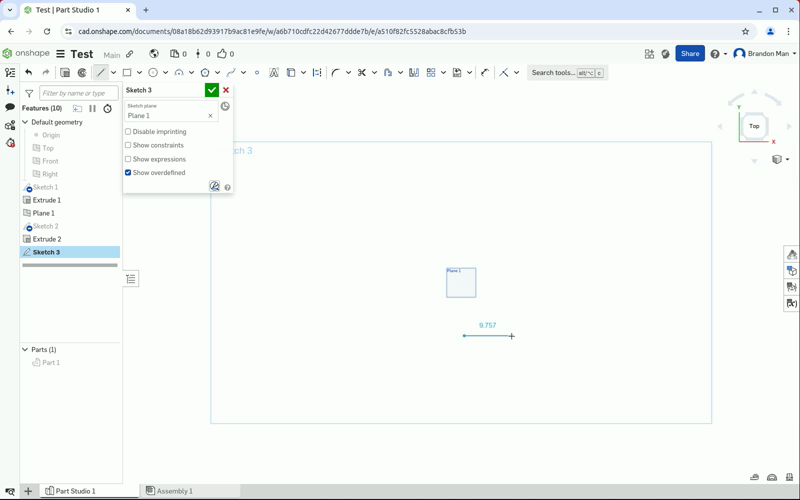
click(511, 335)
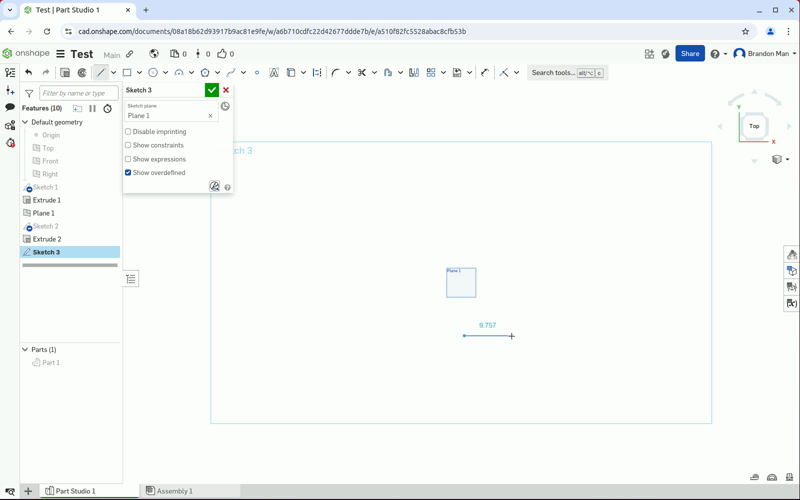
key_up(shift)
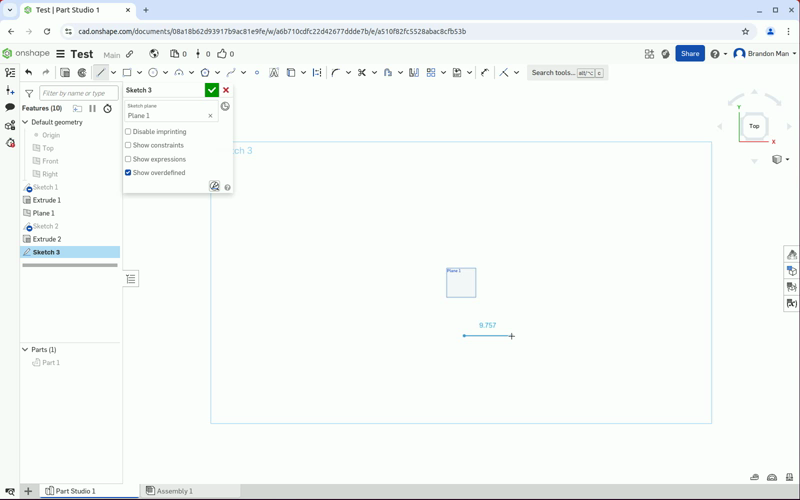
key_down(shift)
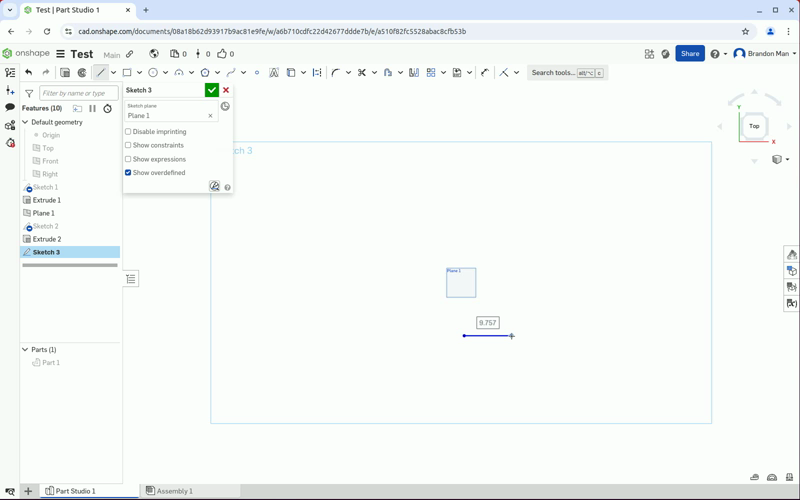
mouse_move(541, 335)
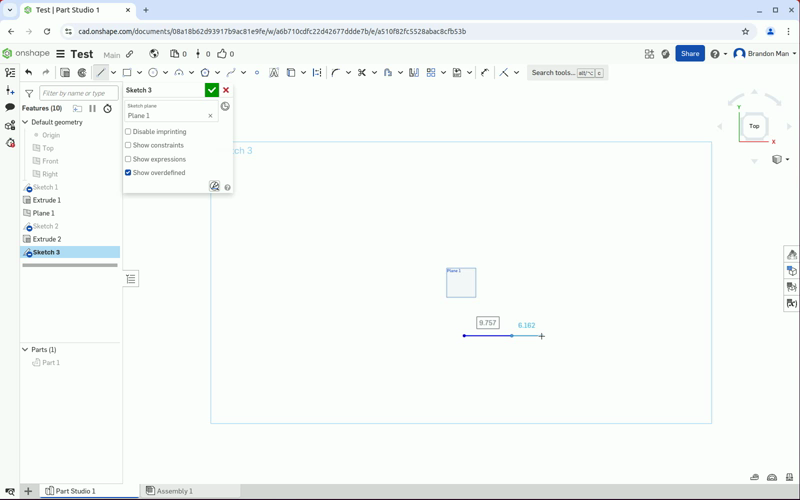
mouse_move(511, 288)
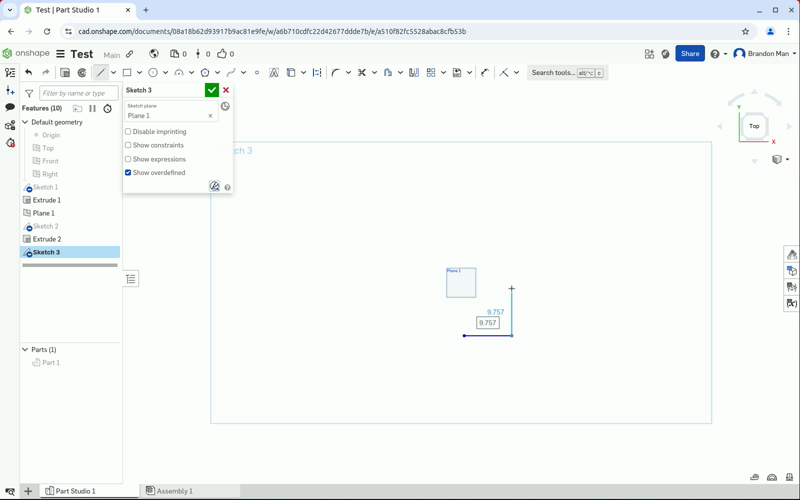
click(511, 288)
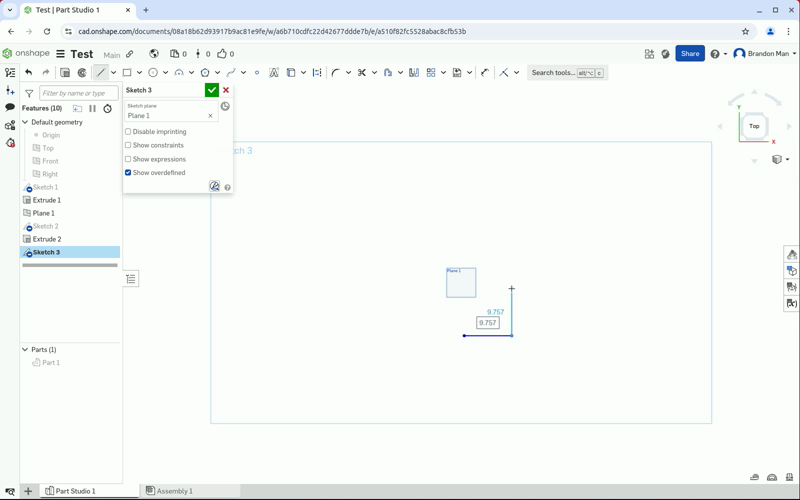
key_up(shift)
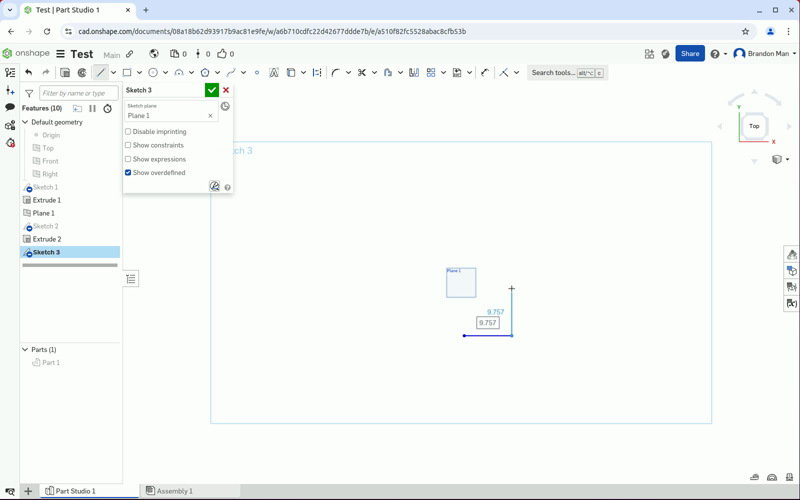
key_down(shift)
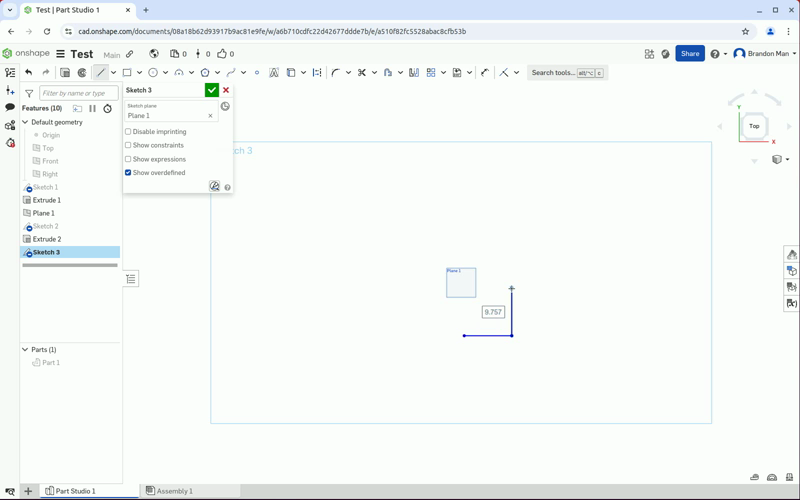
mouse_move(541, 288)
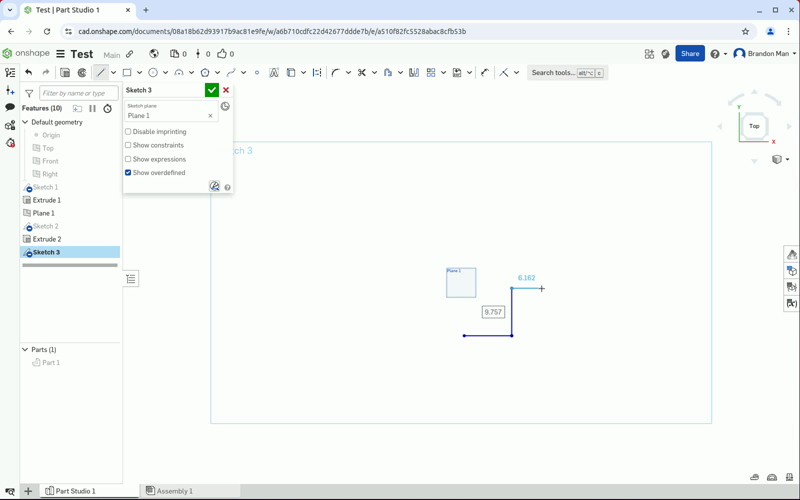
mouse_move(464, 288)
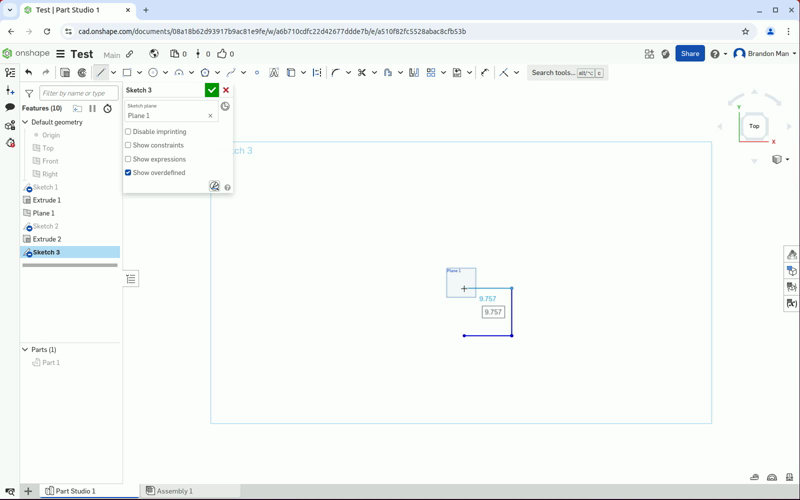
click(464, 288)
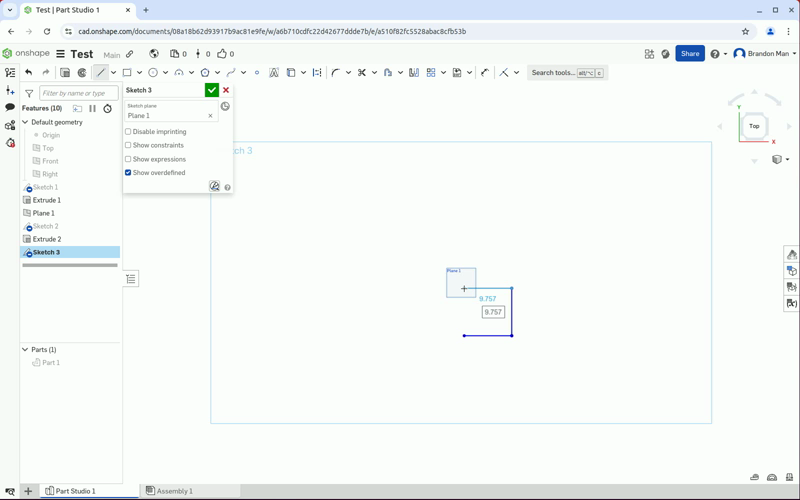
key_up(shift)
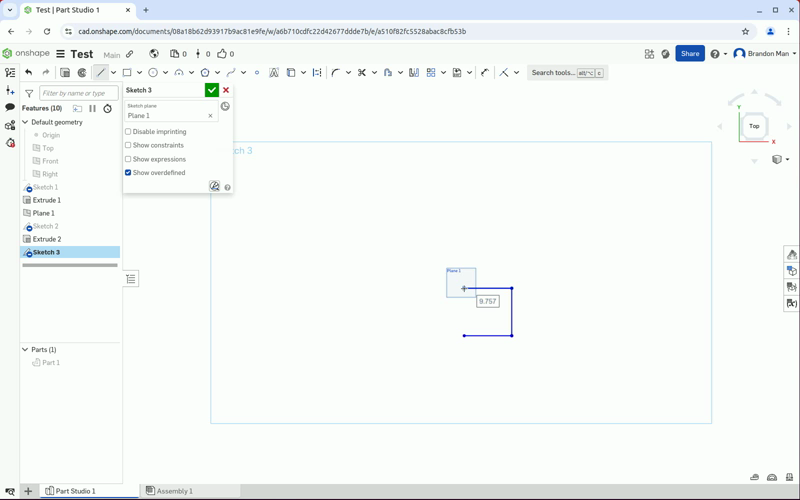
mouse_move(494, 288)
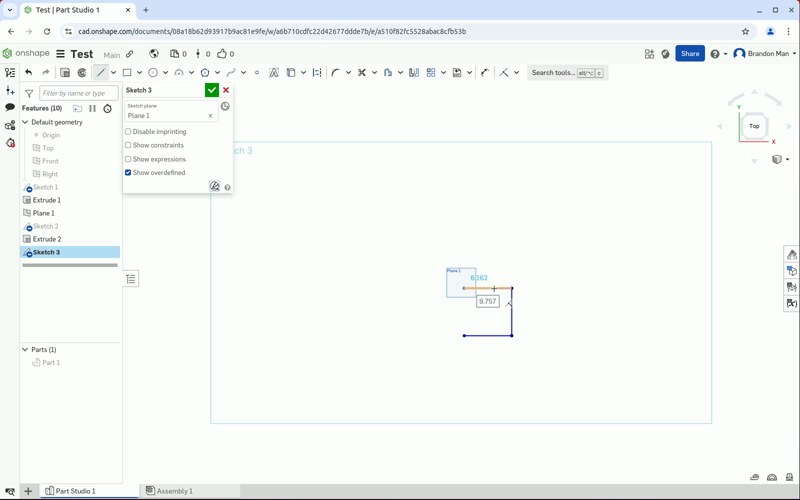
key_down(shift)
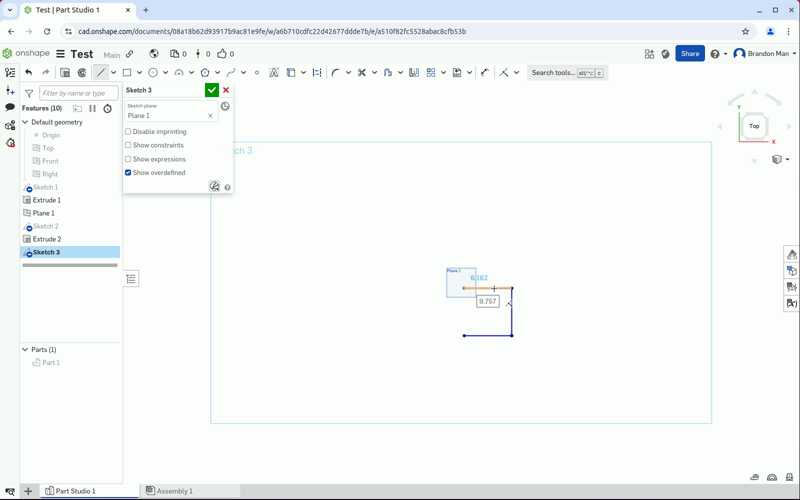
mouse_move(464, 335)
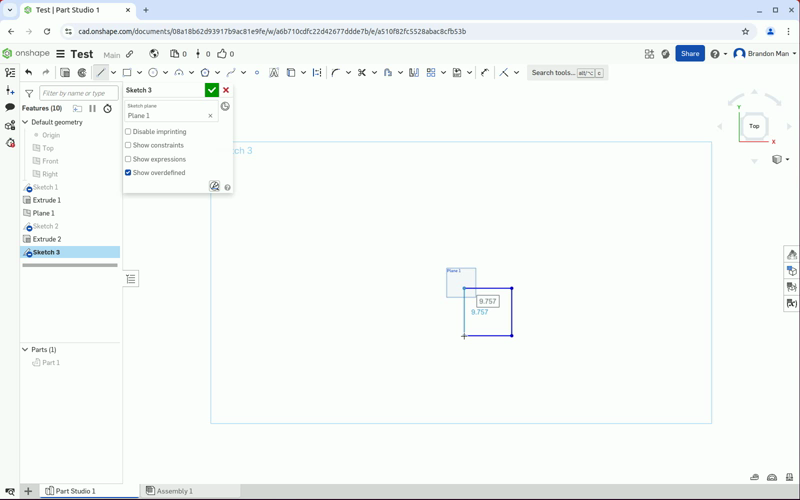
key_up(shift)
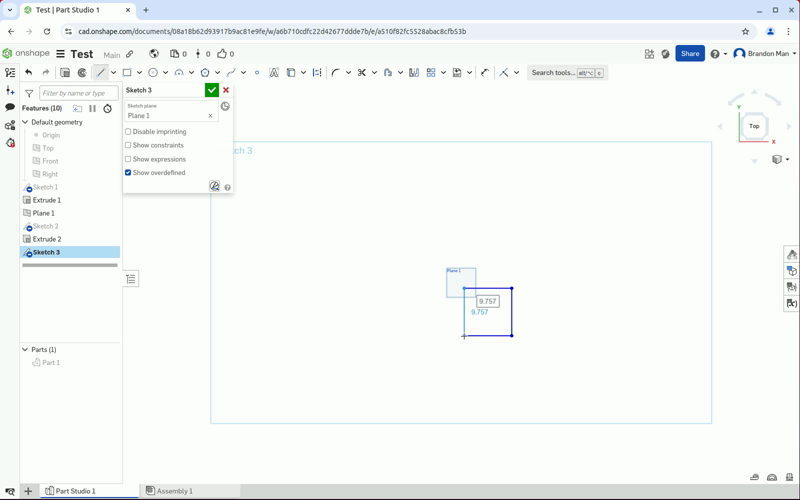
click(464, 335)
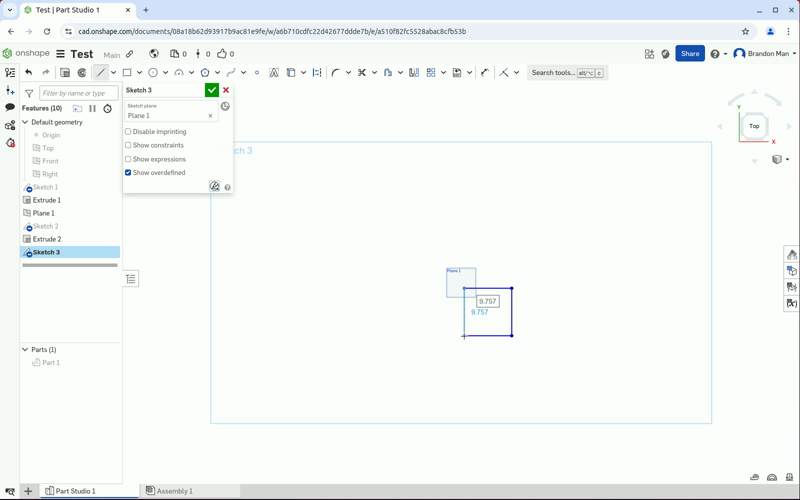
key(esc)
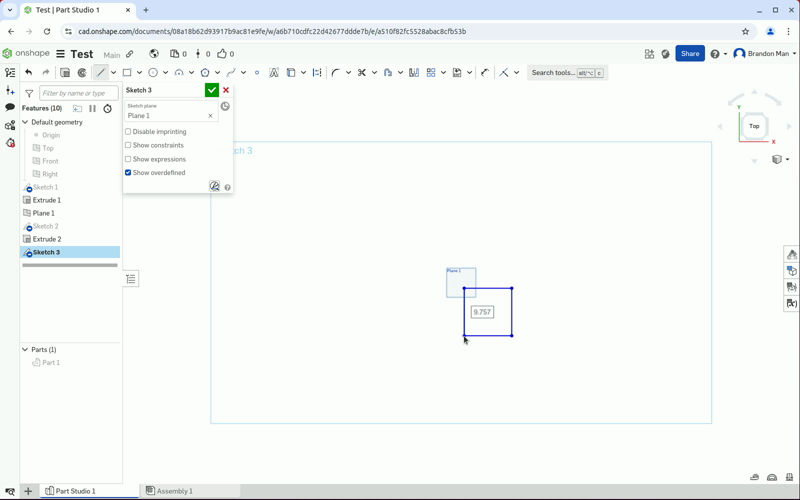
mouse_move(474, 322)
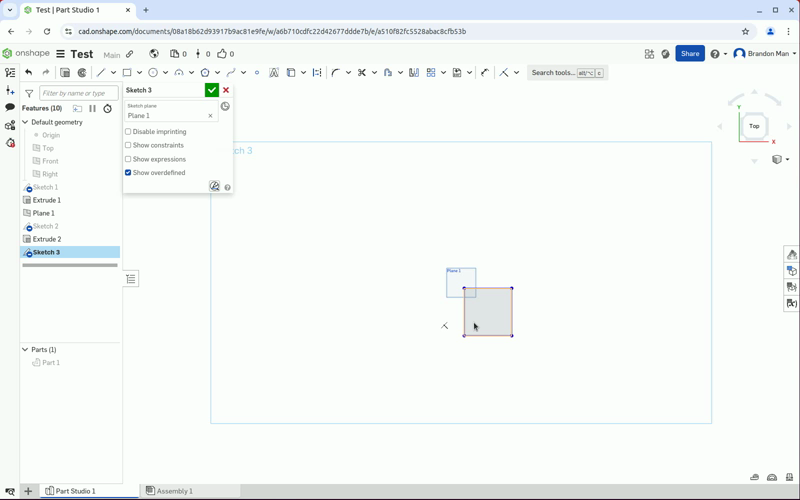
click(474, 322)
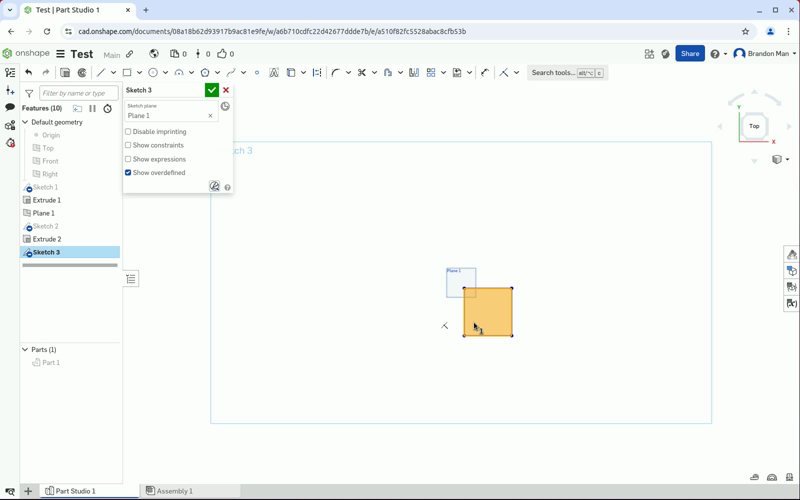
mouse_move(73, 352)
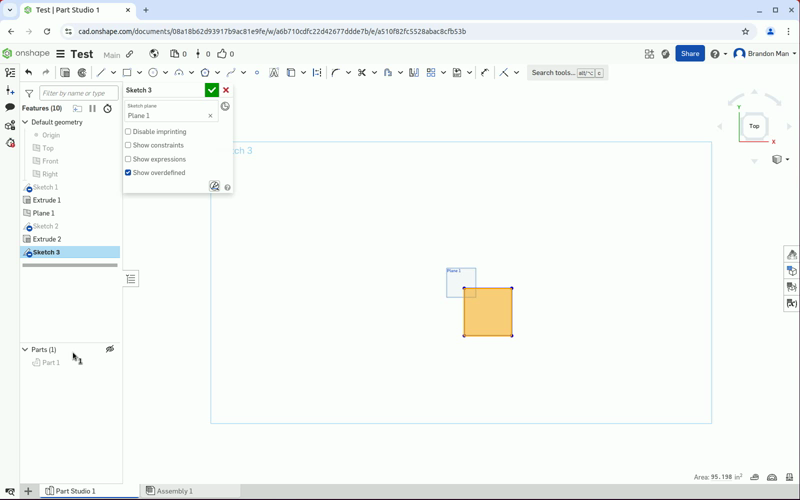
key(shift+y)
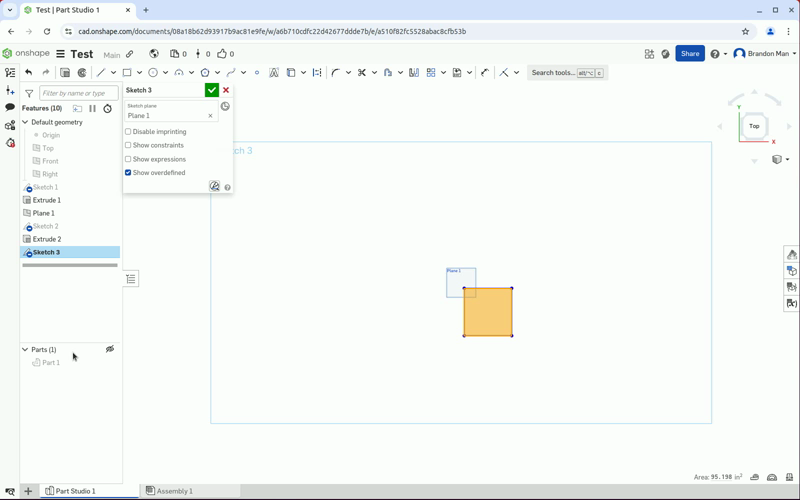
key(shift+e)
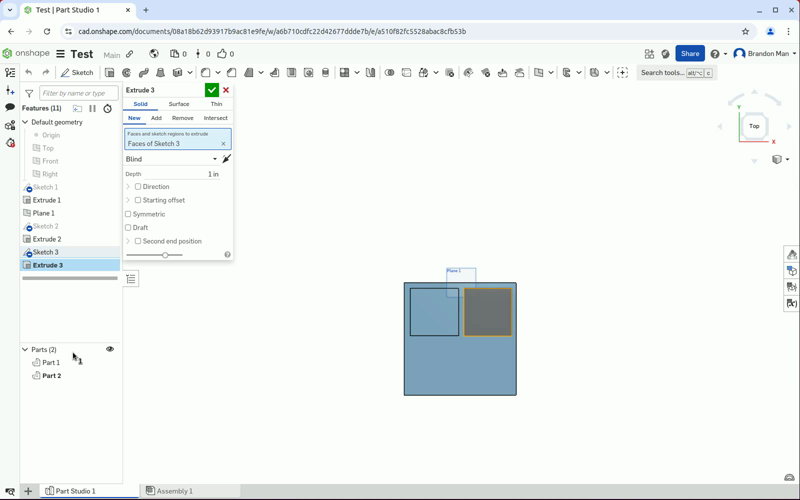
mouse_move(143, 106)
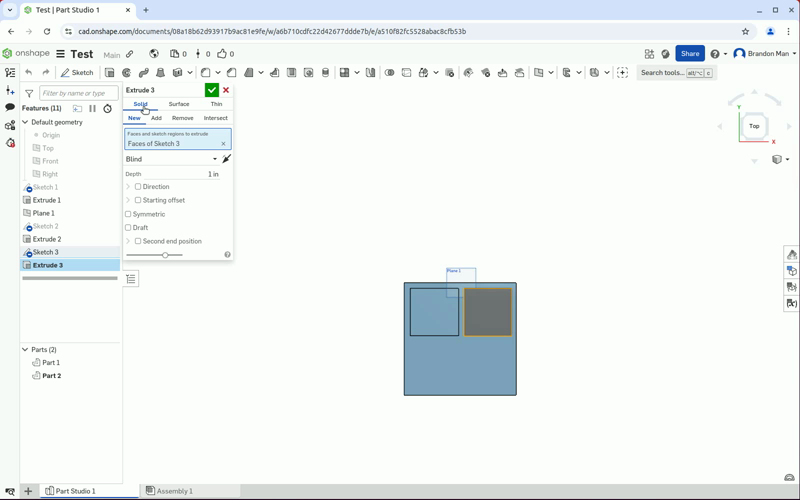
click(143, 106)
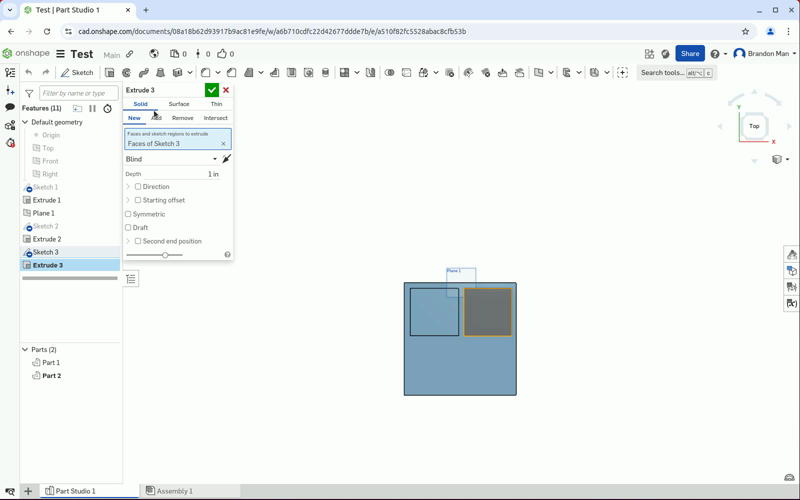
mouse_move(186, 120)
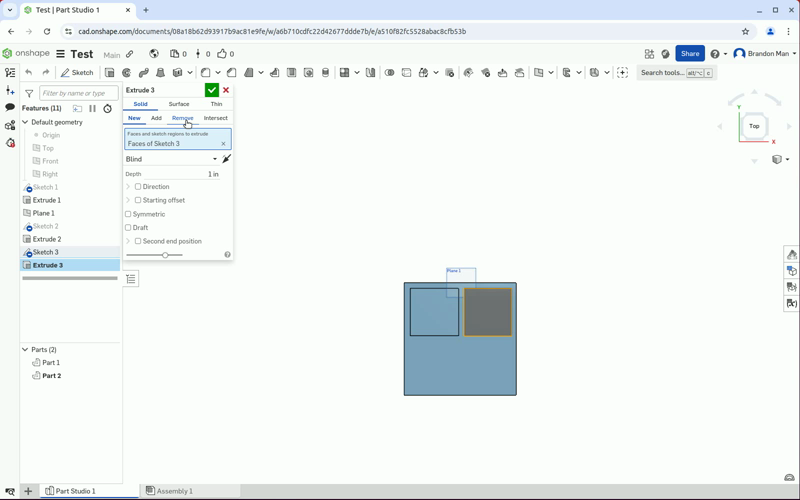
click(186, 120)
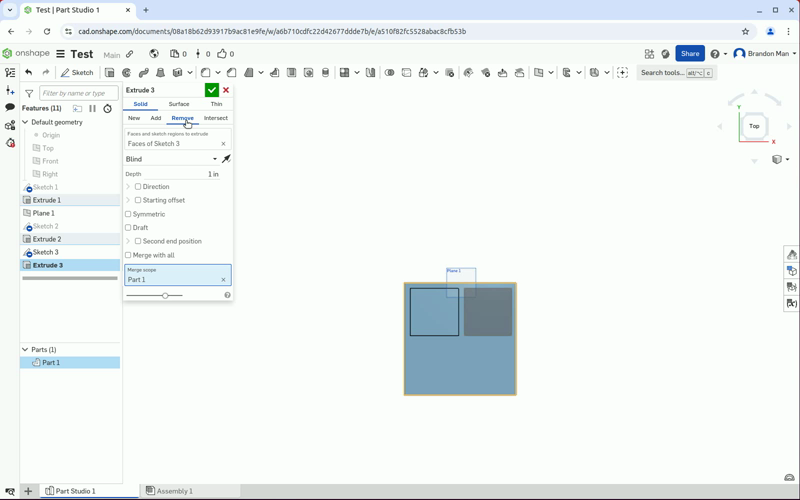
key(tab, 4)
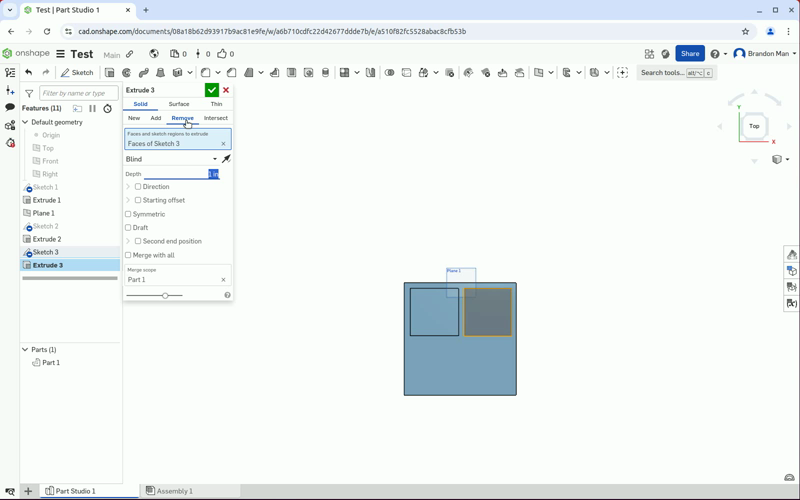
text(30.811)
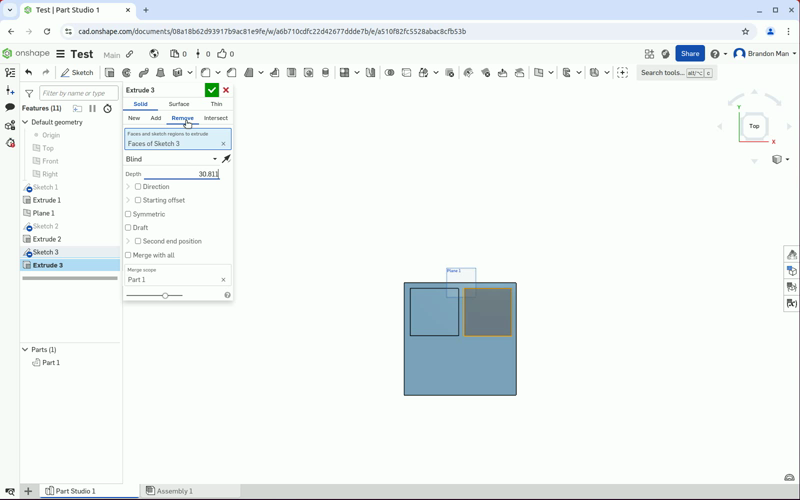
key(tab, 6)
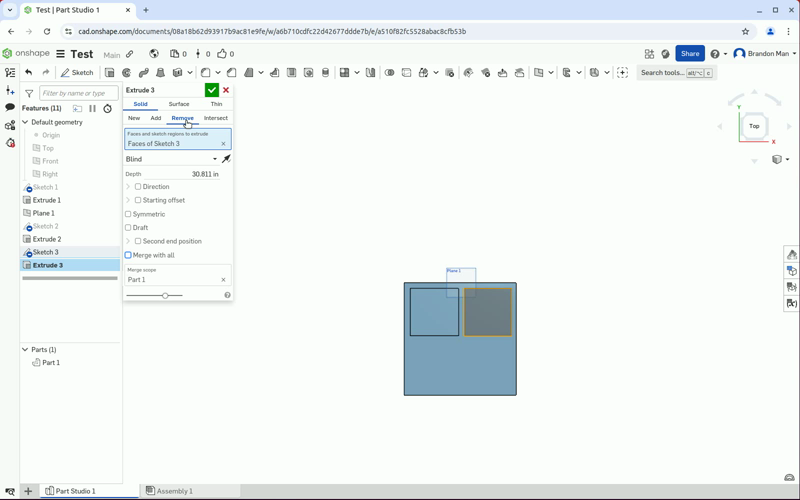
key(space)
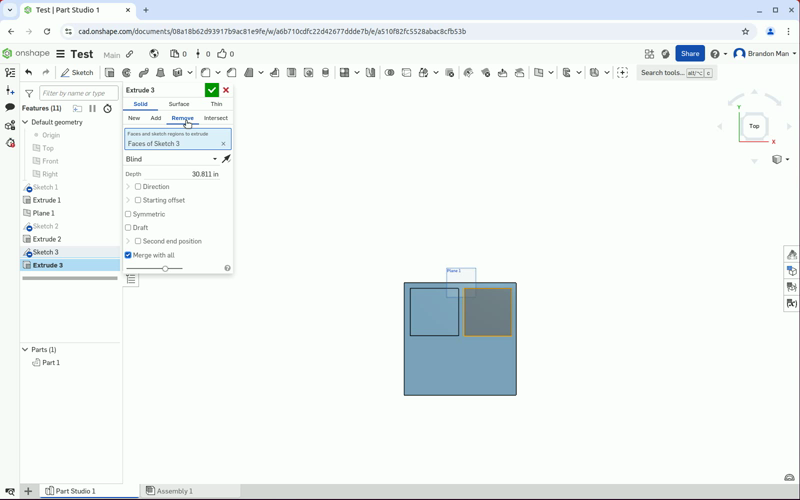
key(enter)
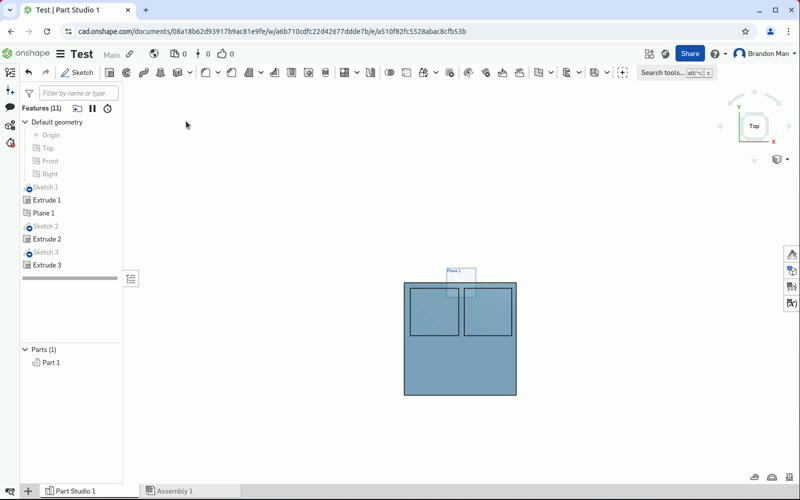
key(shift+h)
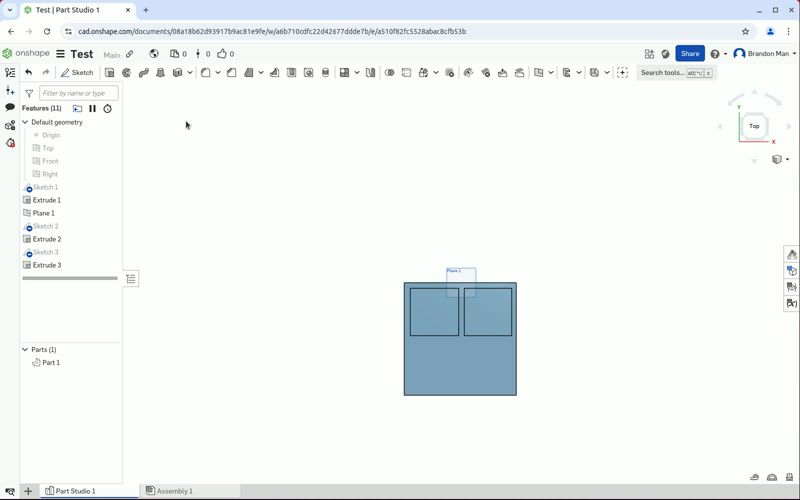
key(shift+h)
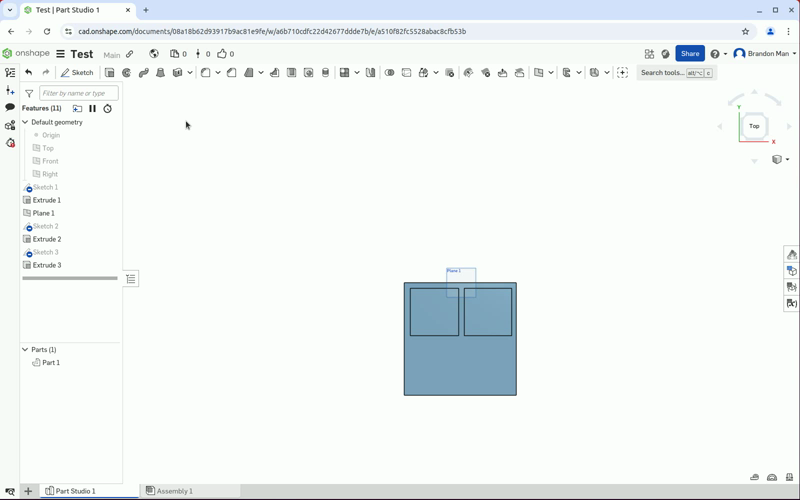
mouse_move(73, 189)
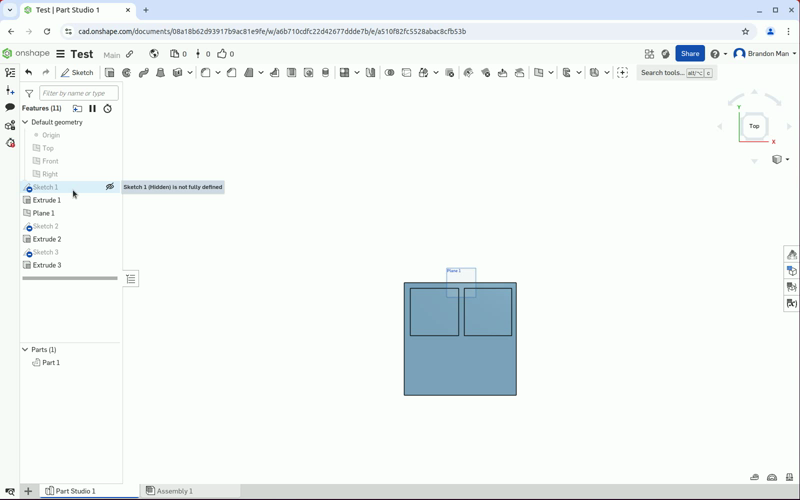
click(73, 189)
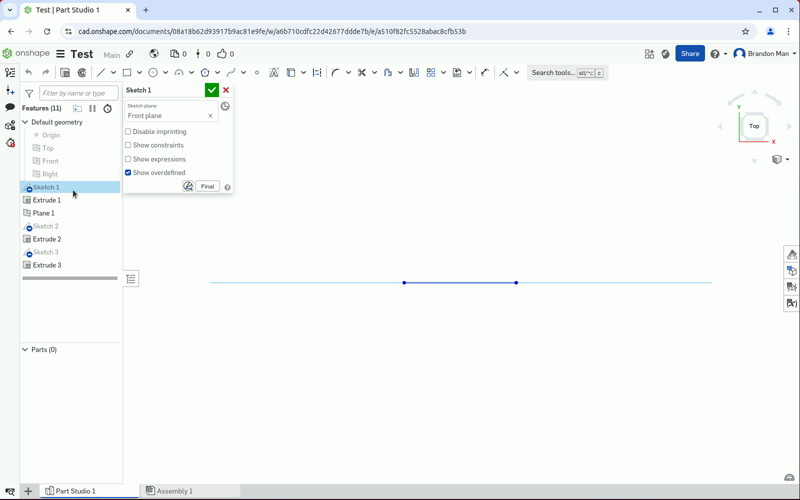
mouse_move(229, 92)
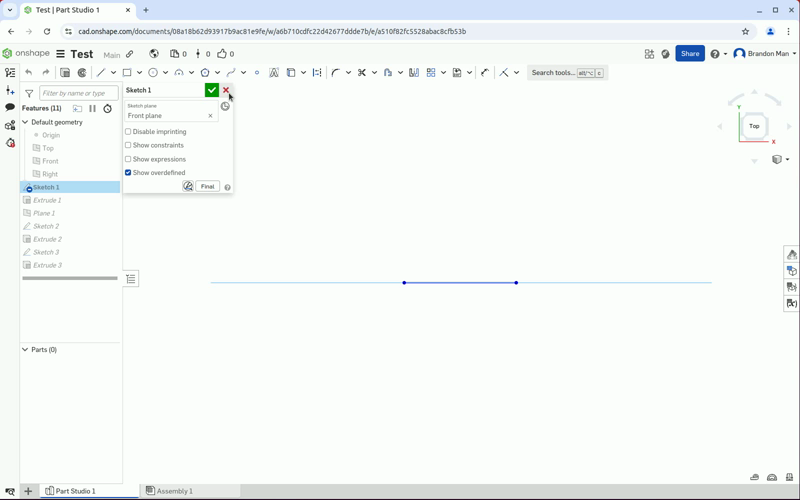
click(229, 92)
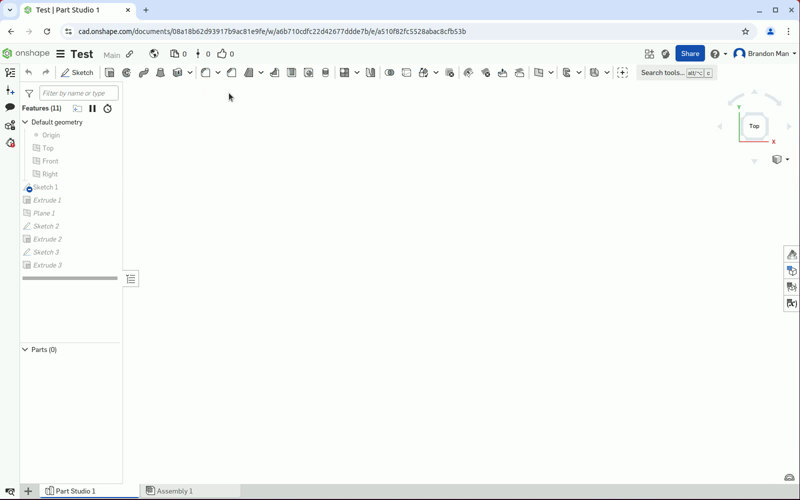
key(shift+s)
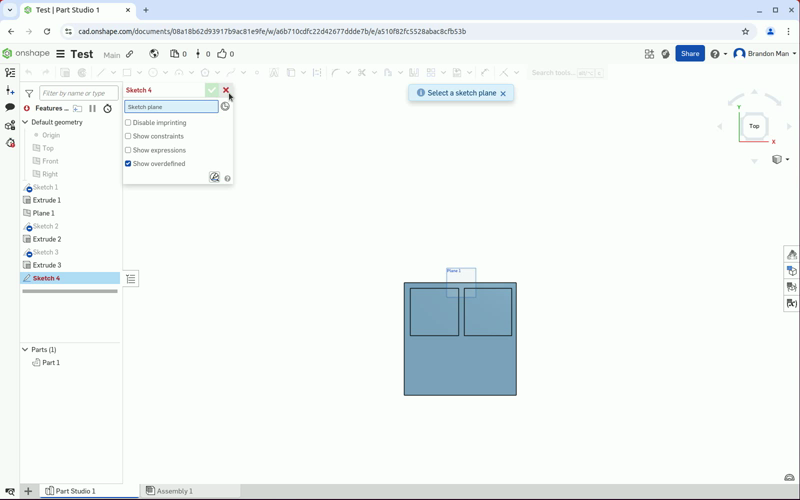
mouse_move(73, 215)
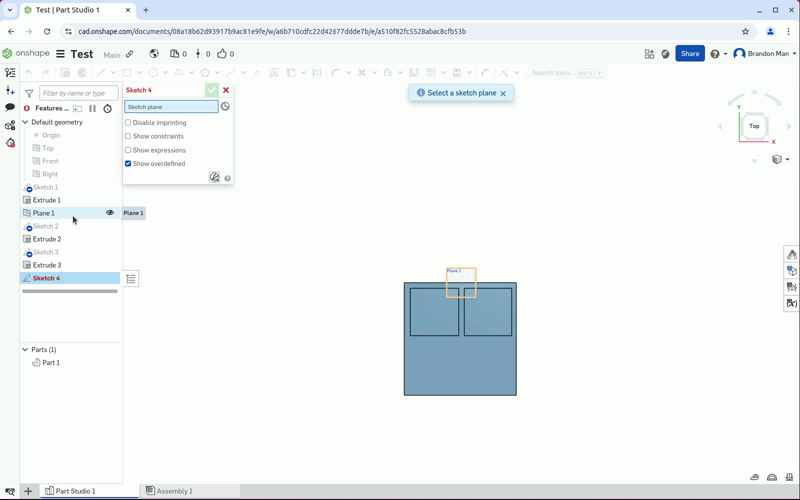
click(73, 215)
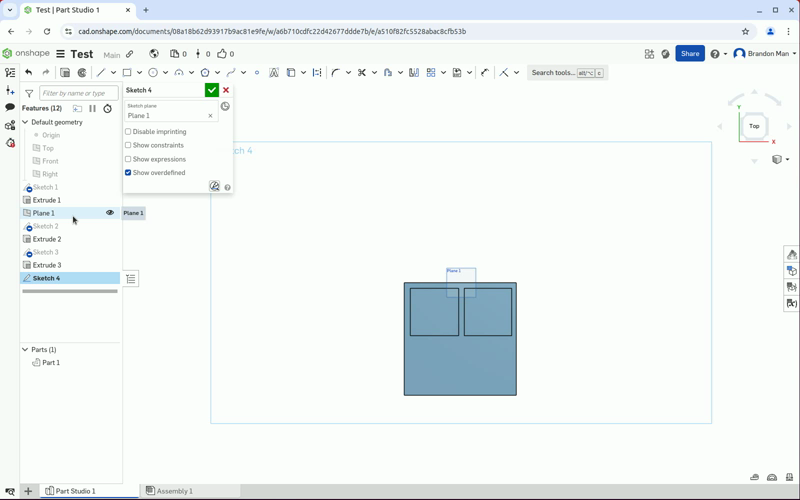
mouse_move(73, 352)
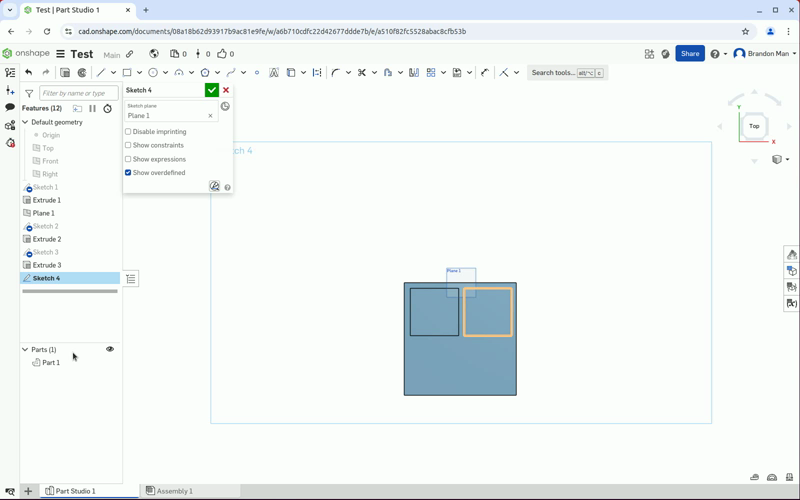
key(y)
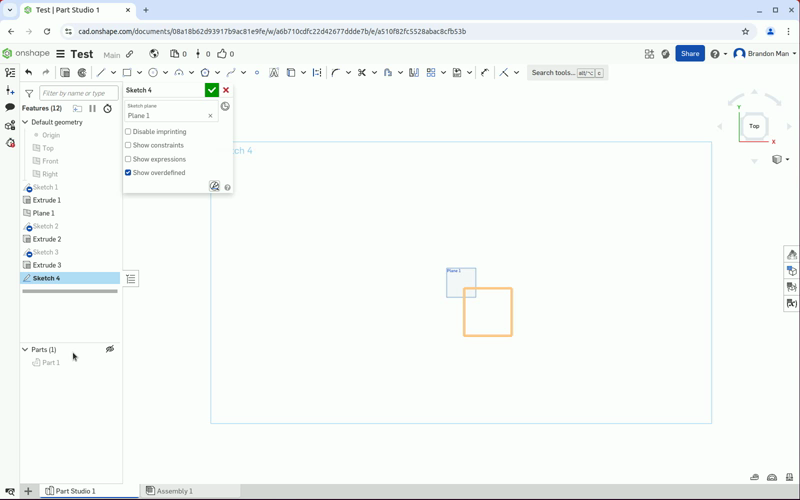
key(l)
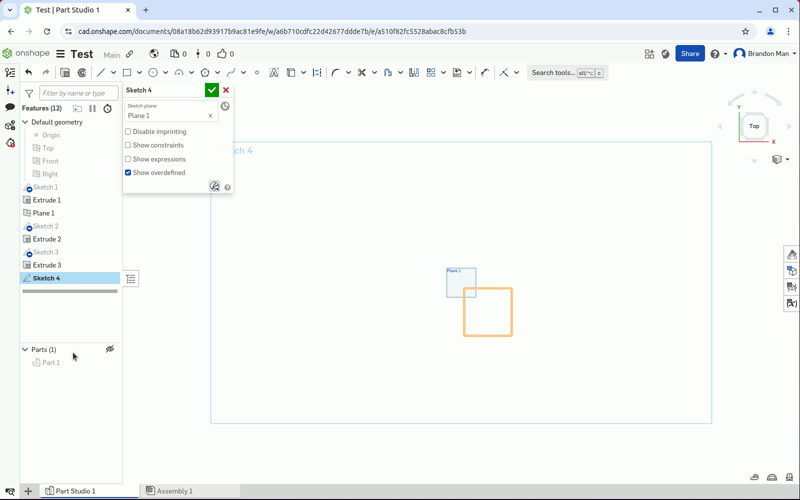
key_down(shift)
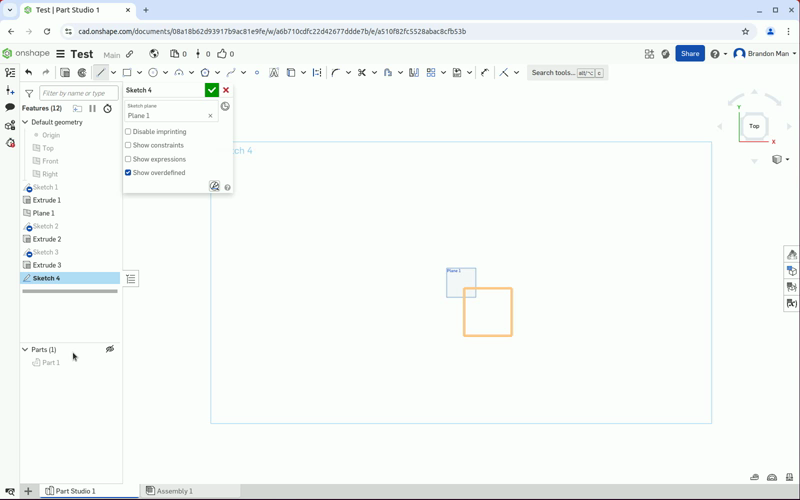
mouse_move(410, 389)
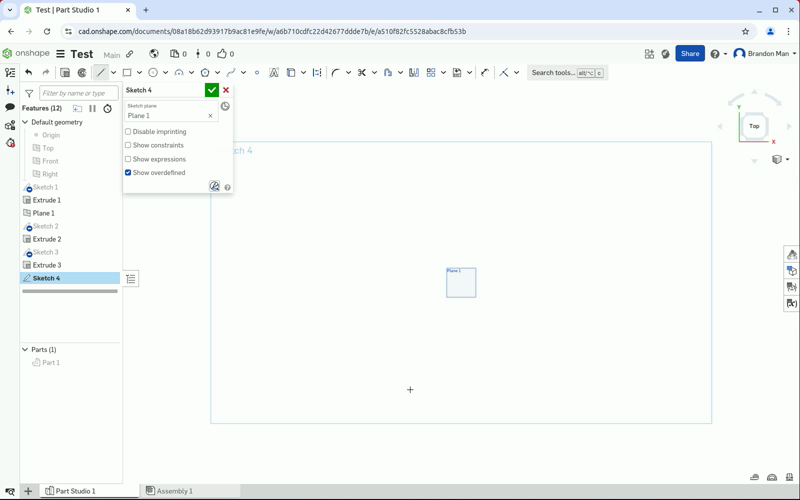
click(410, 389)
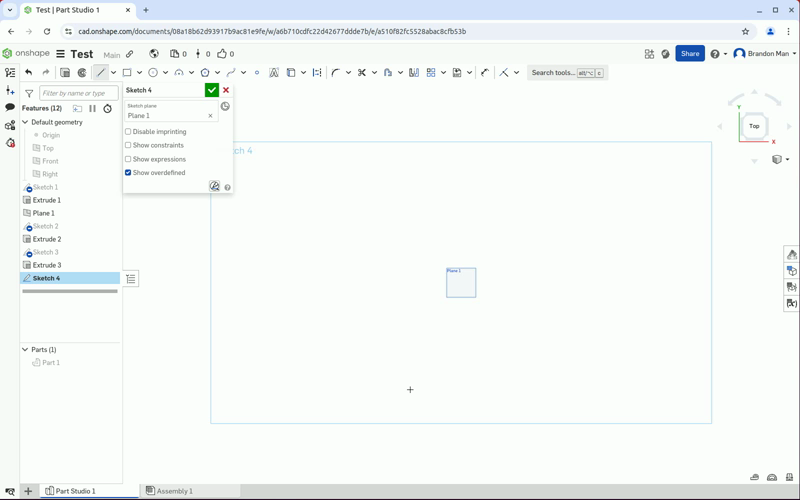
key_up(shift)
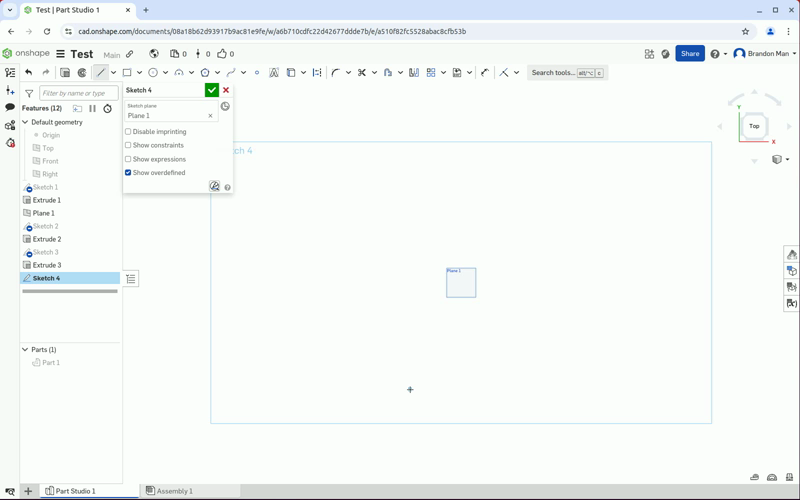
key_down(shift)
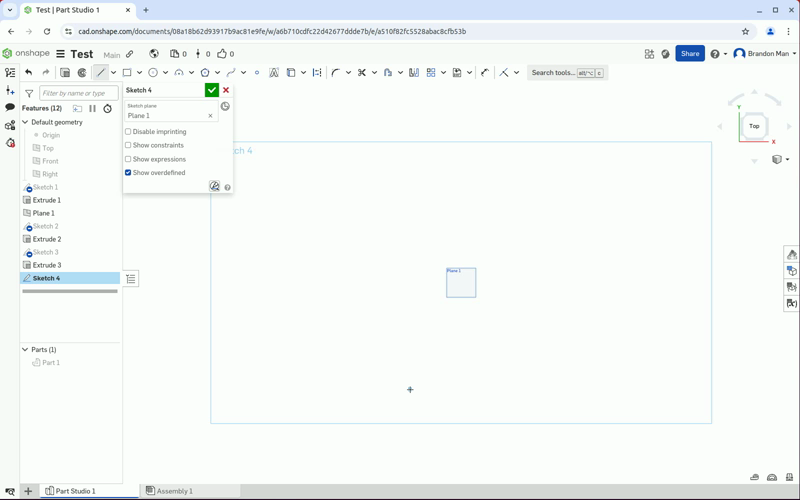
mouse_move(440, 389)
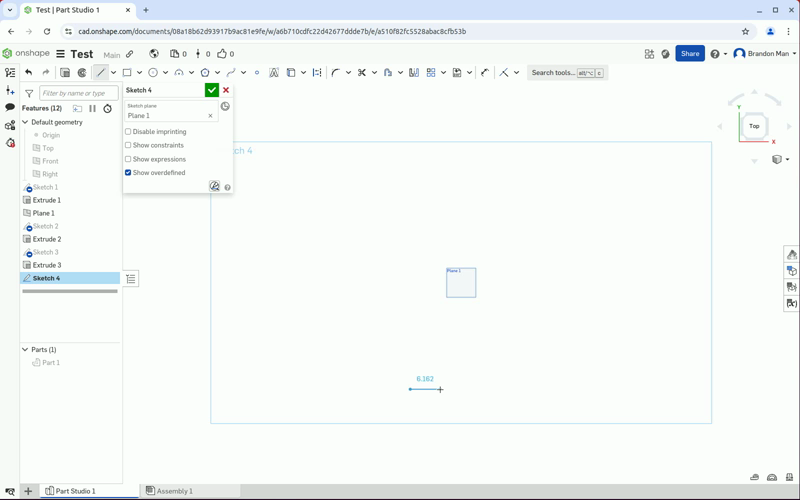
mouse_move(457, 389)
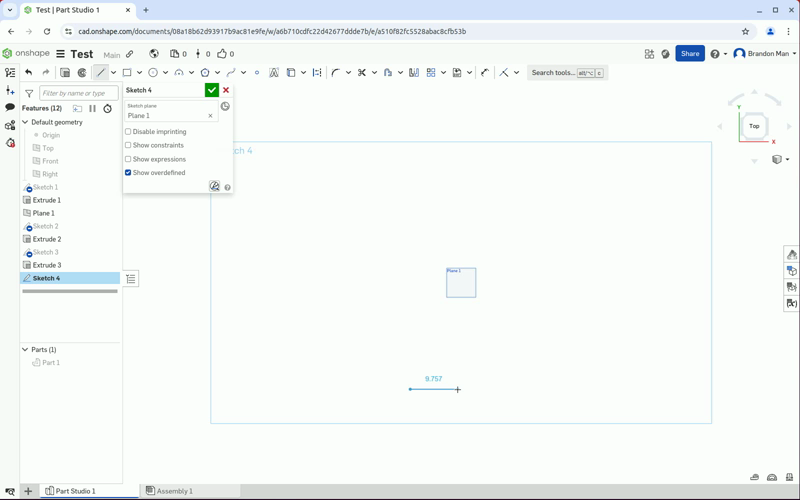
click(457, 389)
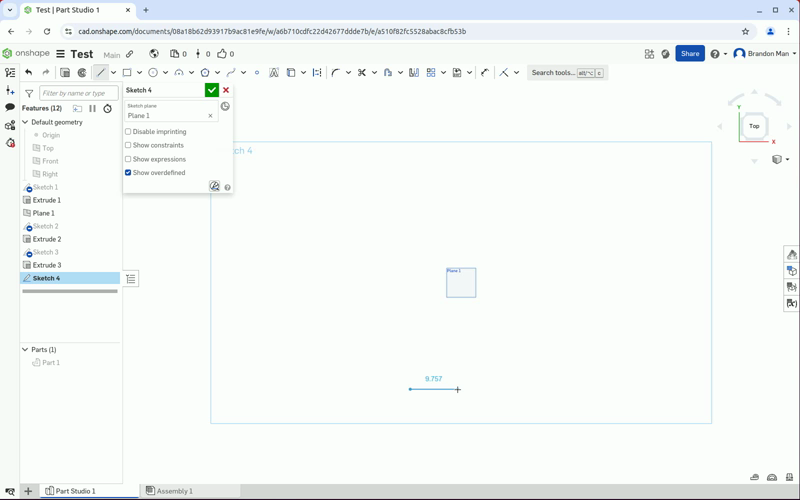
key_up(shift)
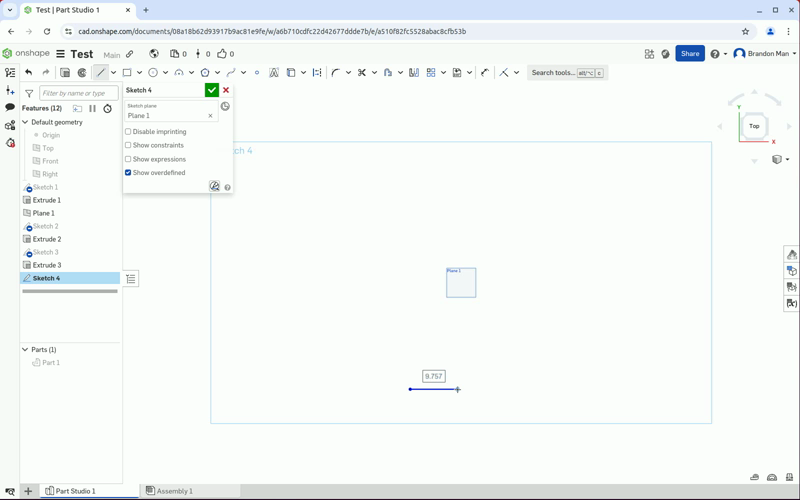
key_down(shift)
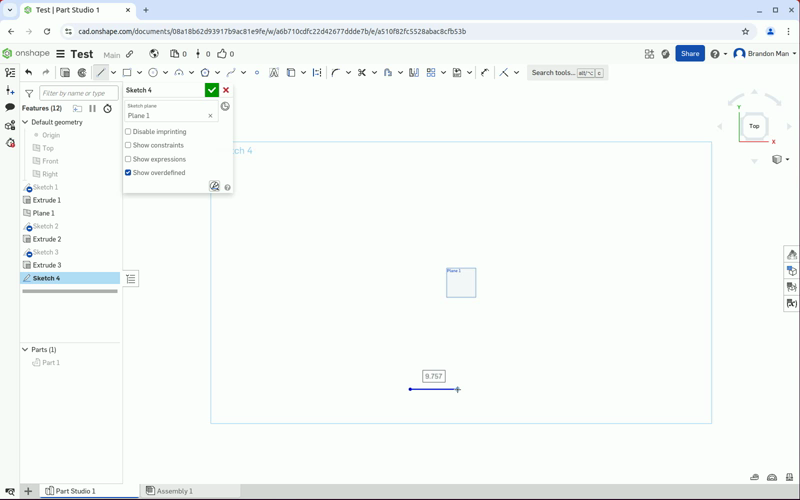
mouse_move(487, 389)
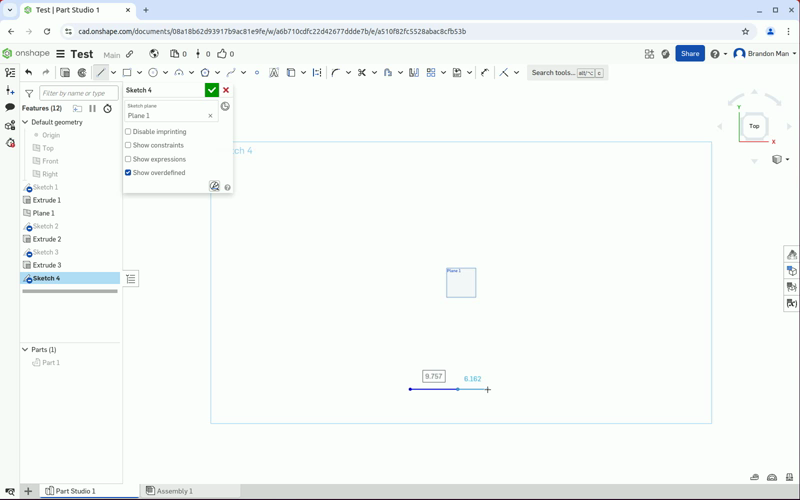
mouse_move(457, 342)
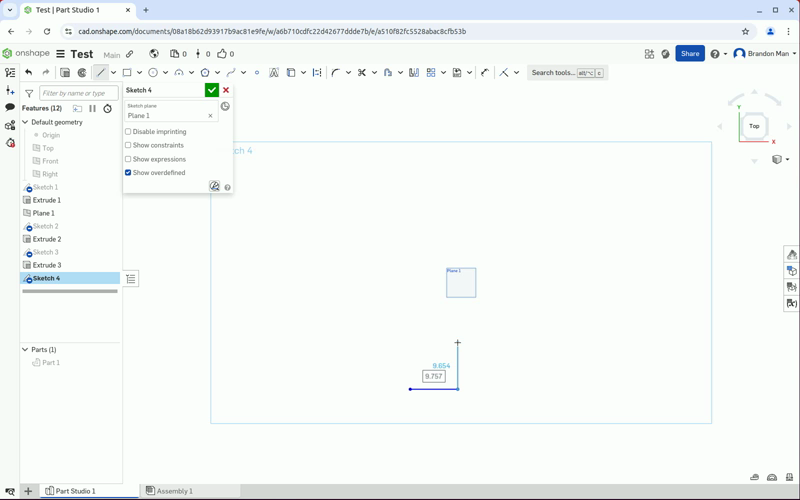
click(457, 342)
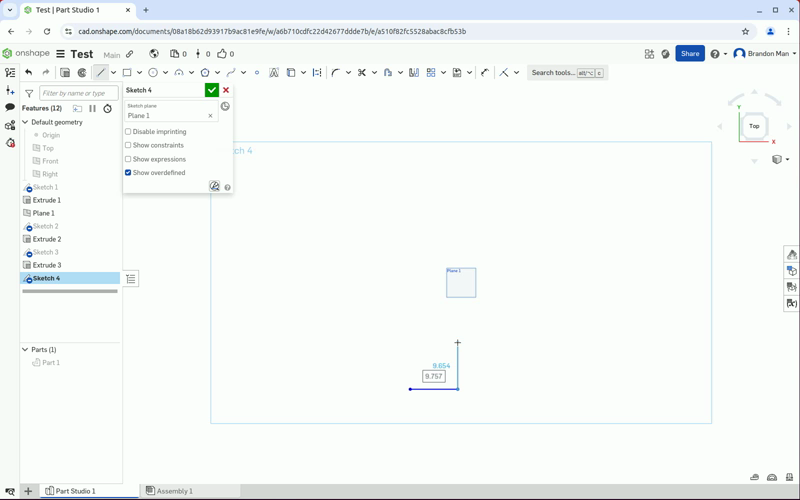
key_up(shift)
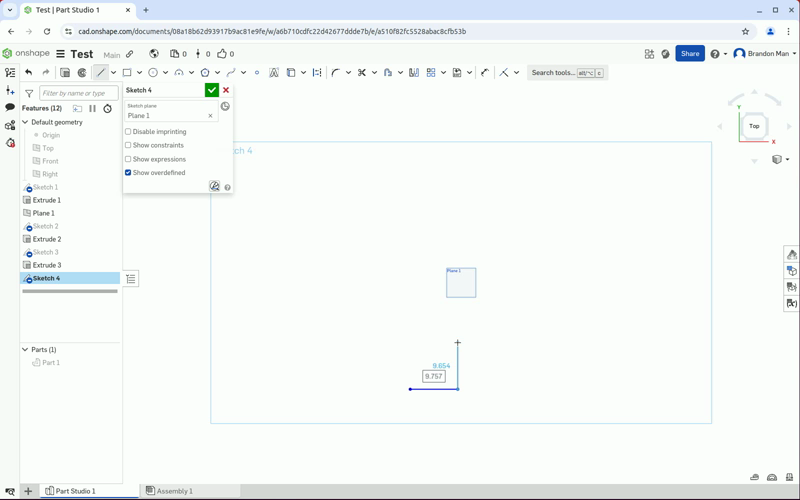
key_down(shift)
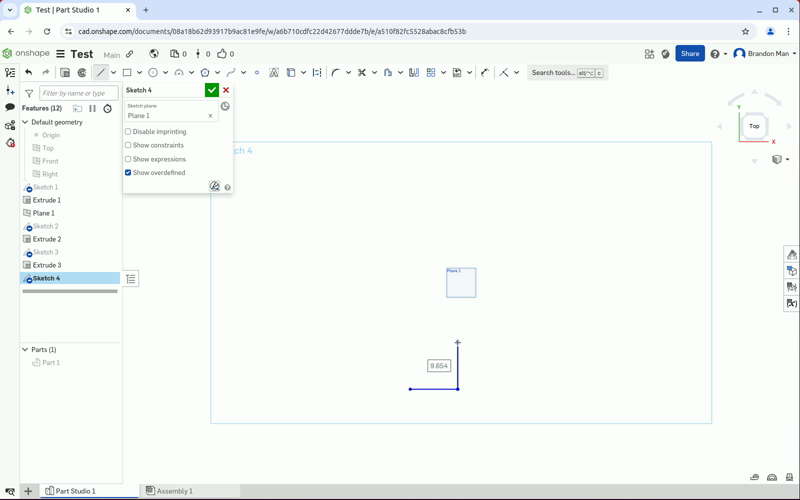
mouse_move(487, 342)
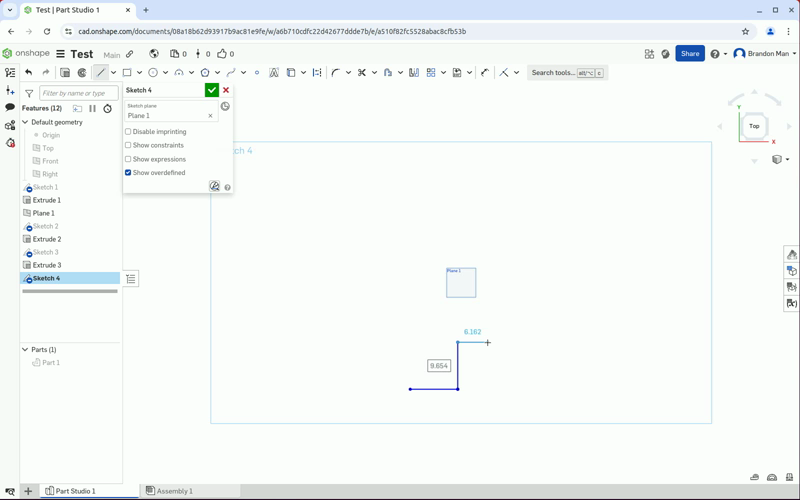
mouse_move(410, 342)
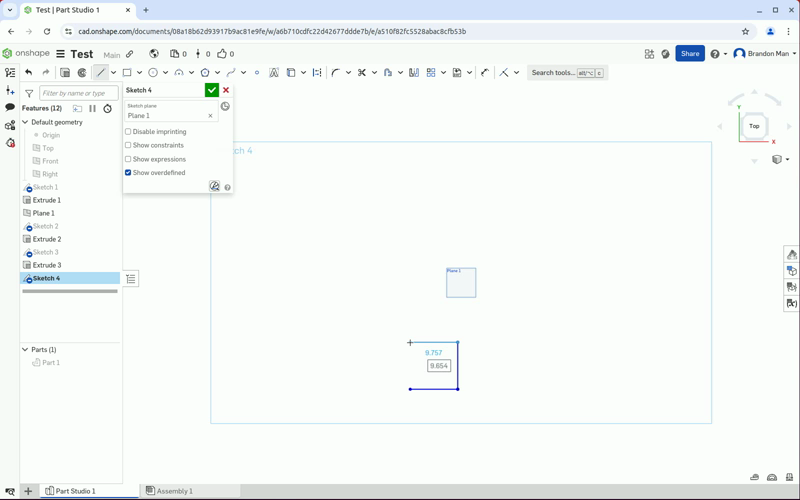
click(410, 342)
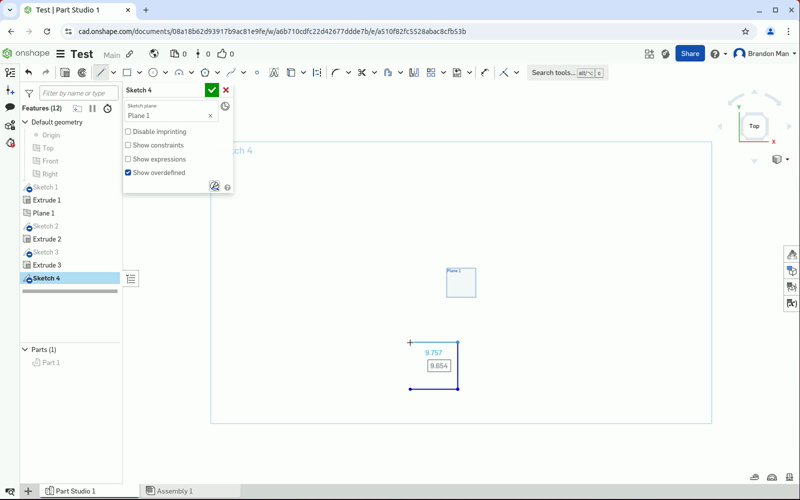
key_up(shift)
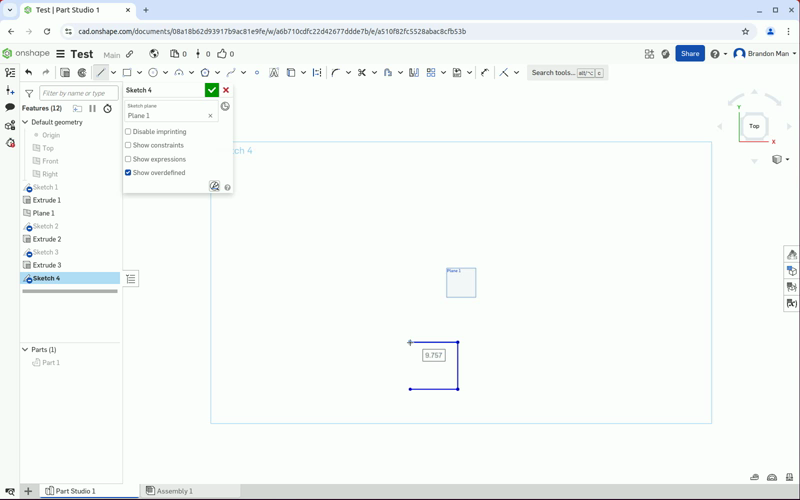
mouse_move(440, 342)
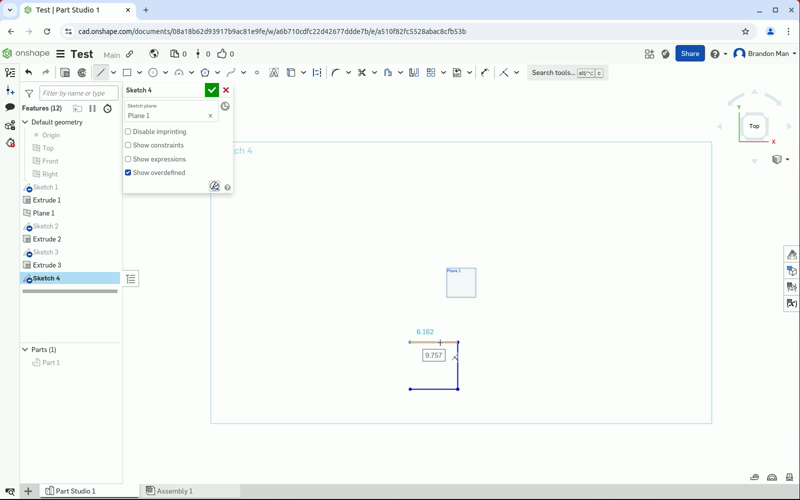
key_down(shift)
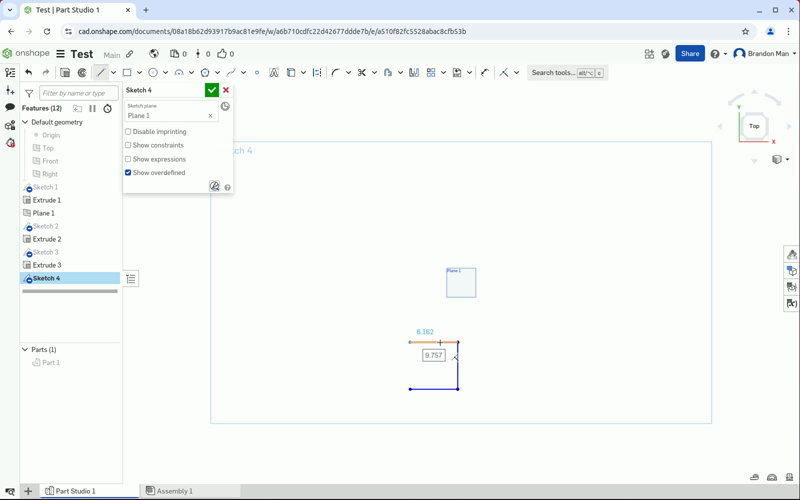
mouse_move(410, 389)
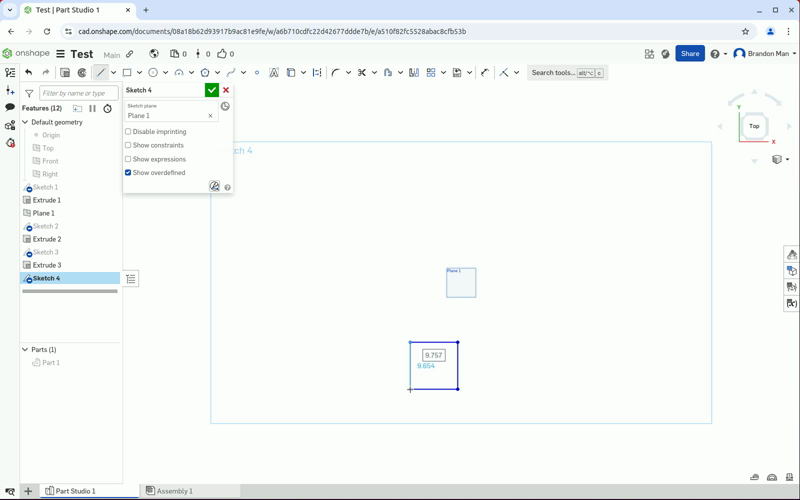
key_up(shift)
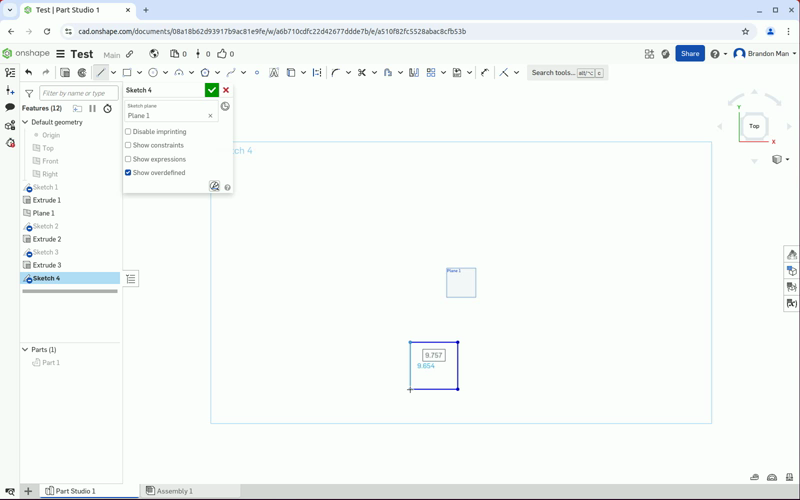
click(410, 389)
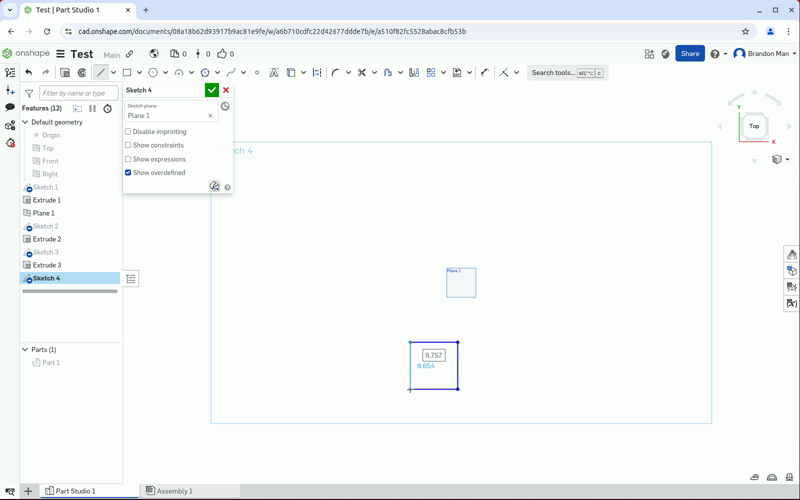
key(esc)
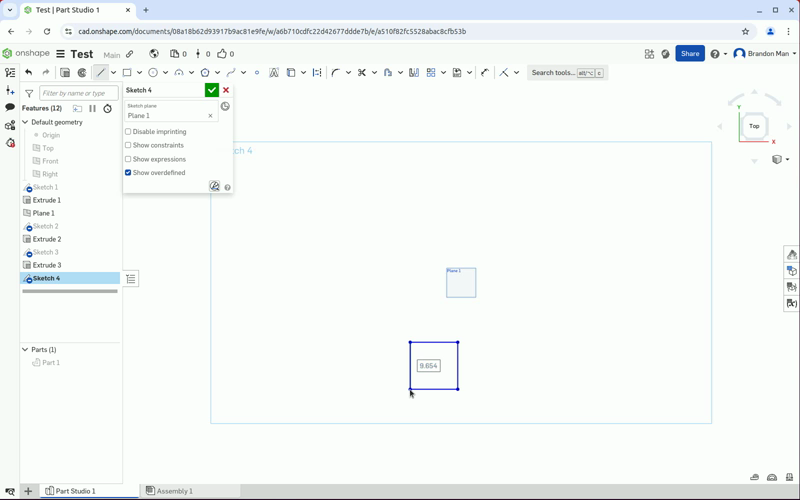
mouse_move(424, 386)
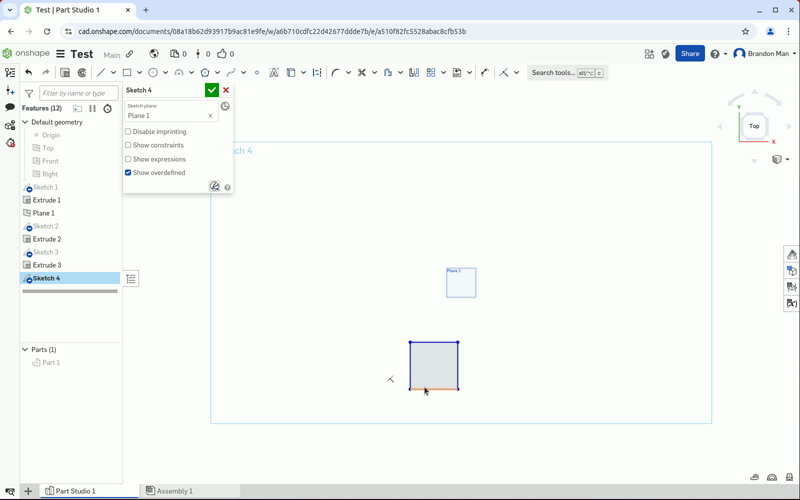
click(424, 386)
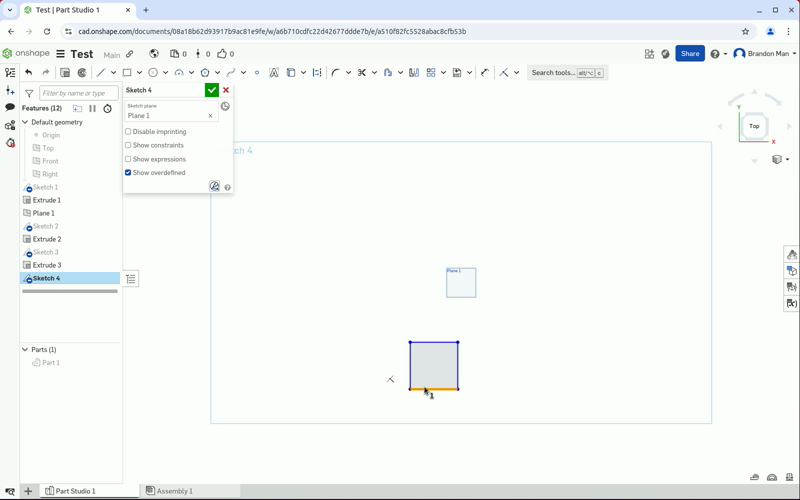
mouse_move(73, 352)
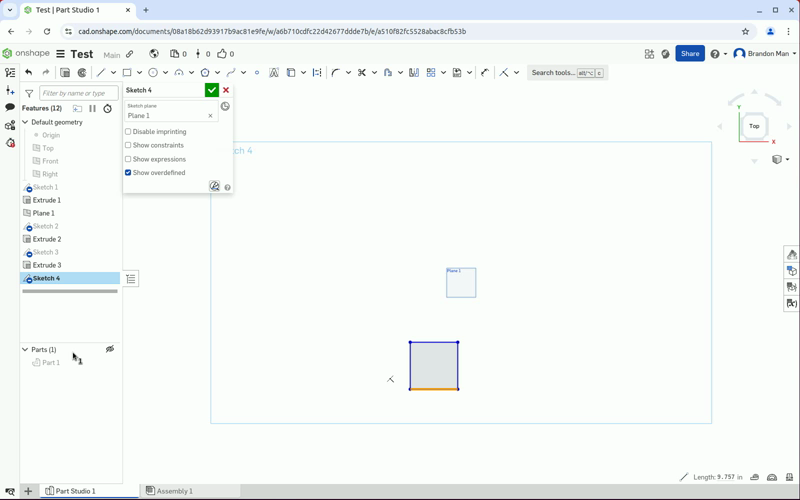
key(shift+y)
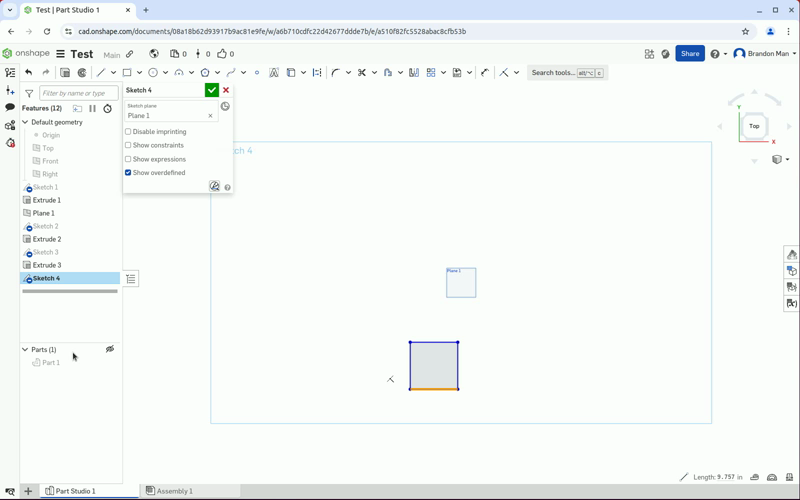
key(shift+e)
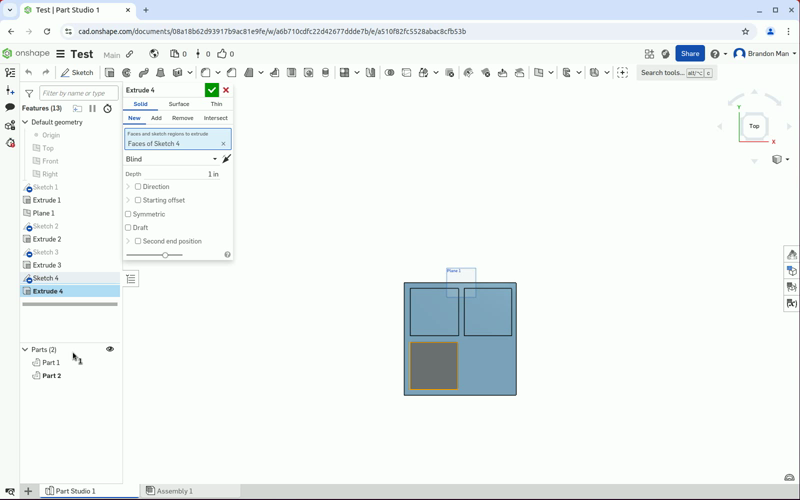
mouse_move(143, 106)
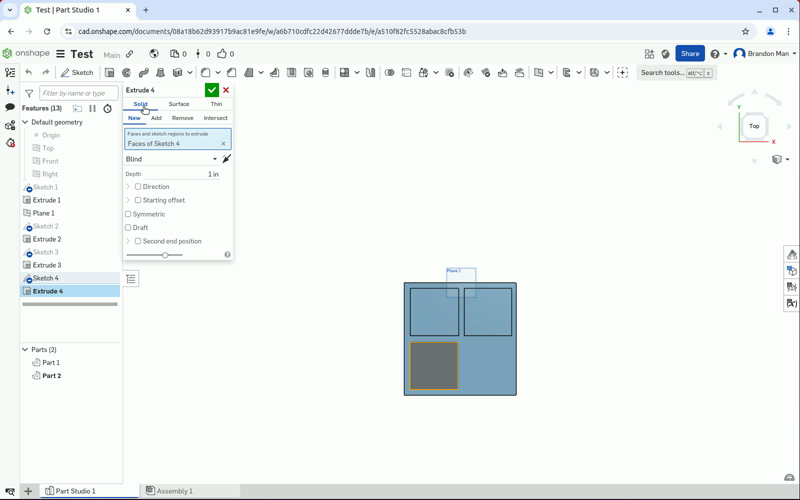
click(143, 106)
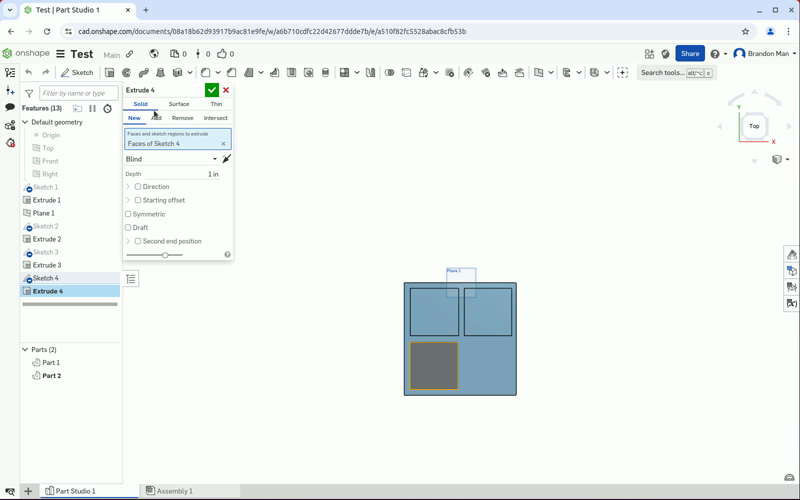
mouse_move(186, 120)
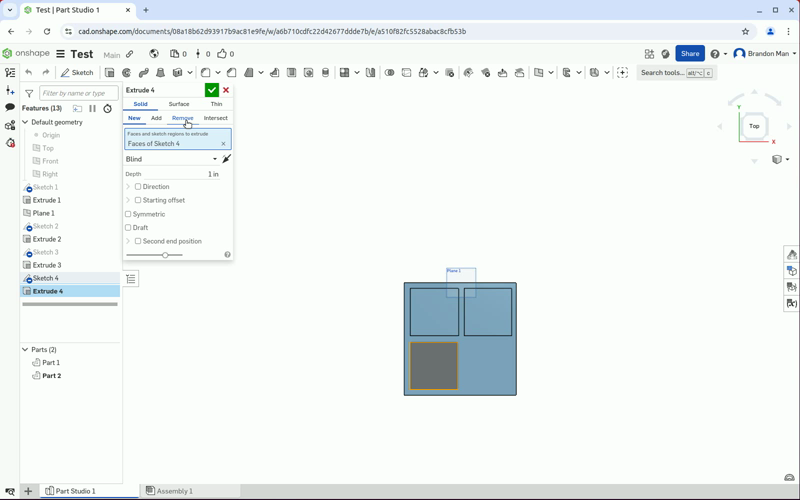
click(186, 120)
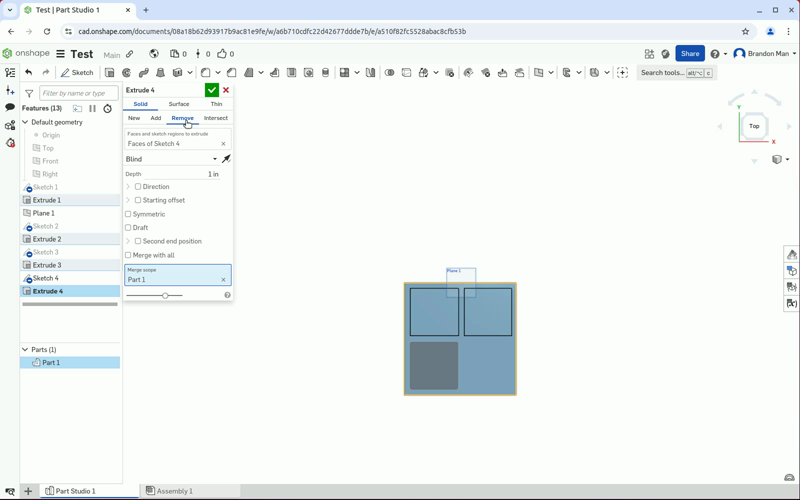
key(tab, 4)
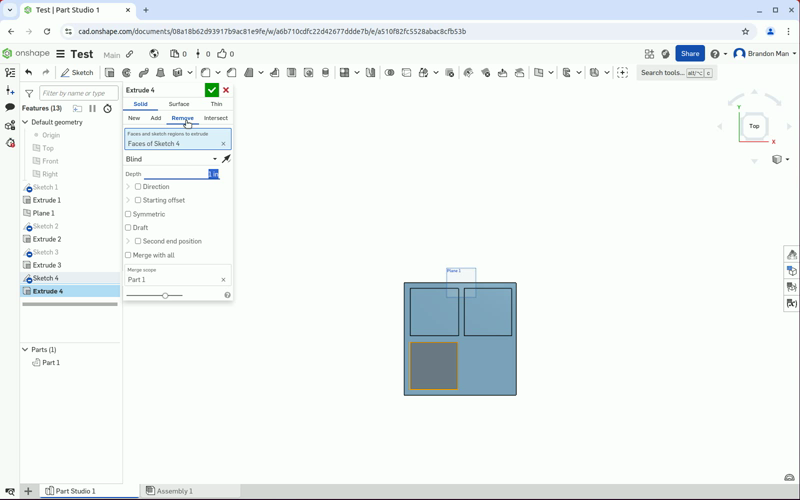
text(30.811)
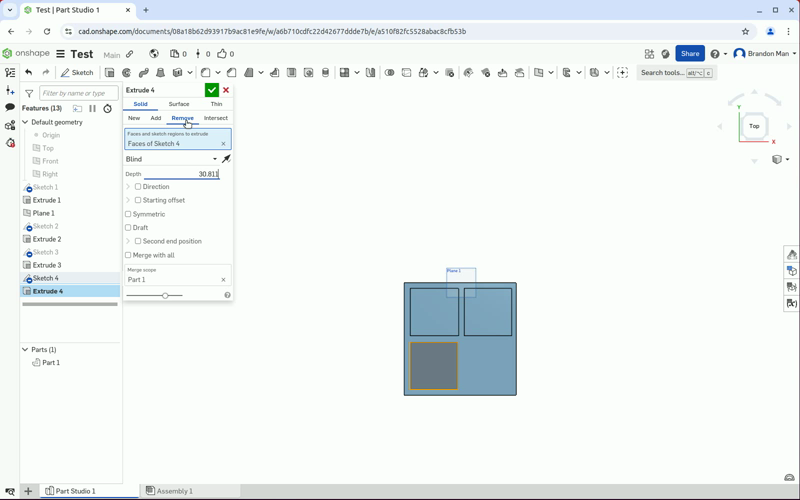
key(tab, 6)
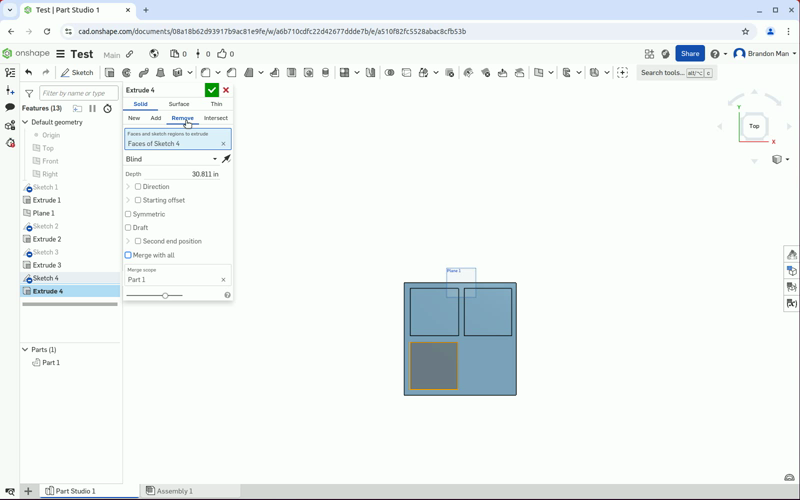
key(space)
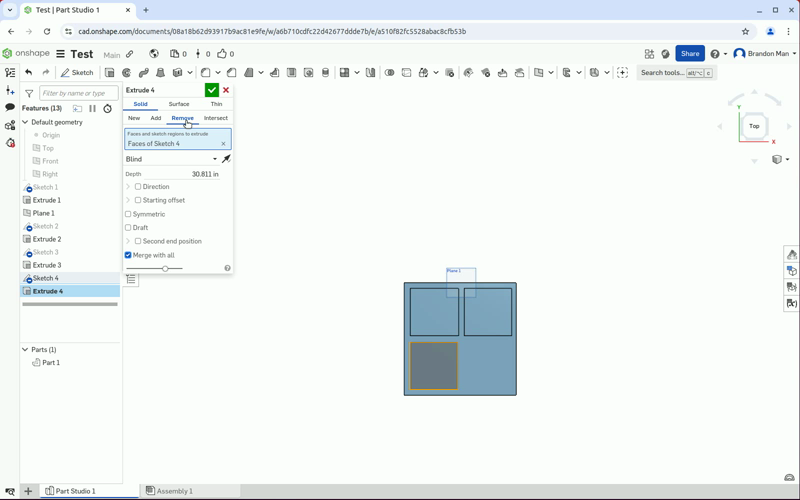
key(enter)
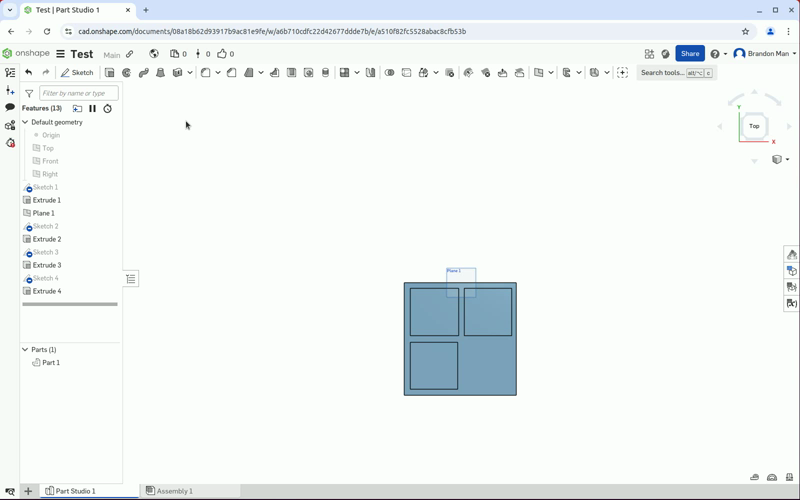
key(shift+h)
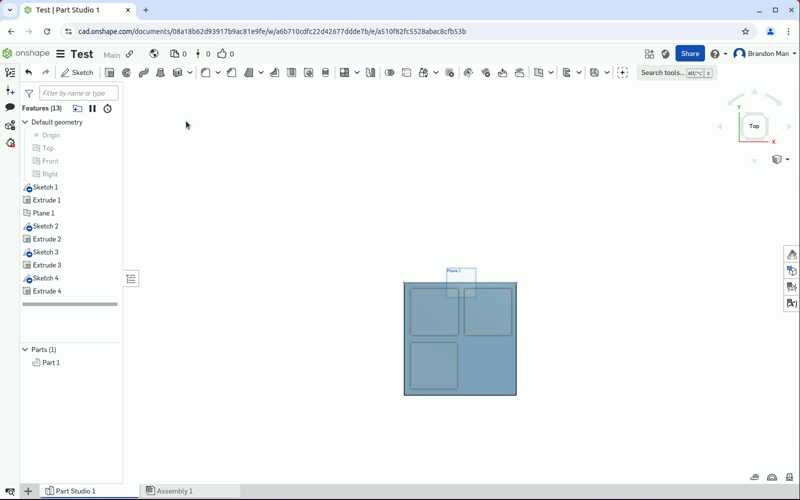
key(shift+h)
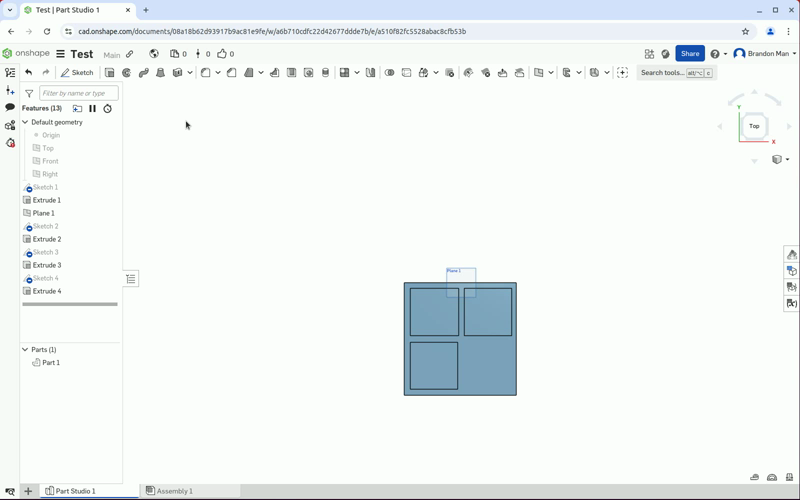
mouse_move(73, 189)
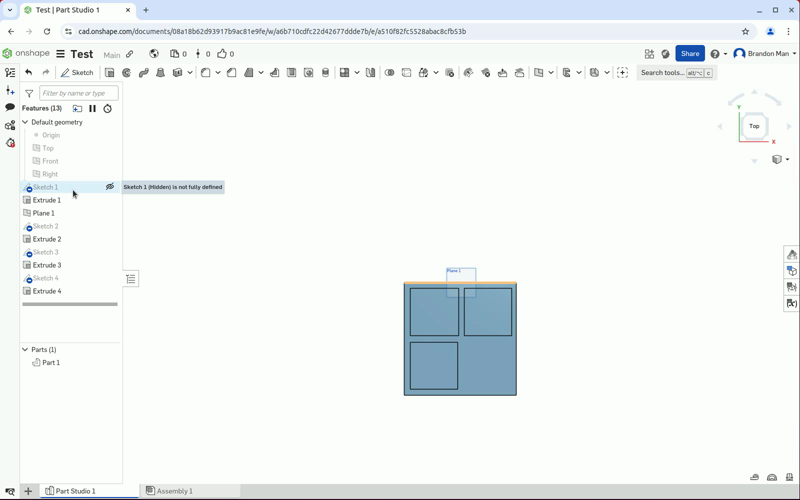
click(73, 189)
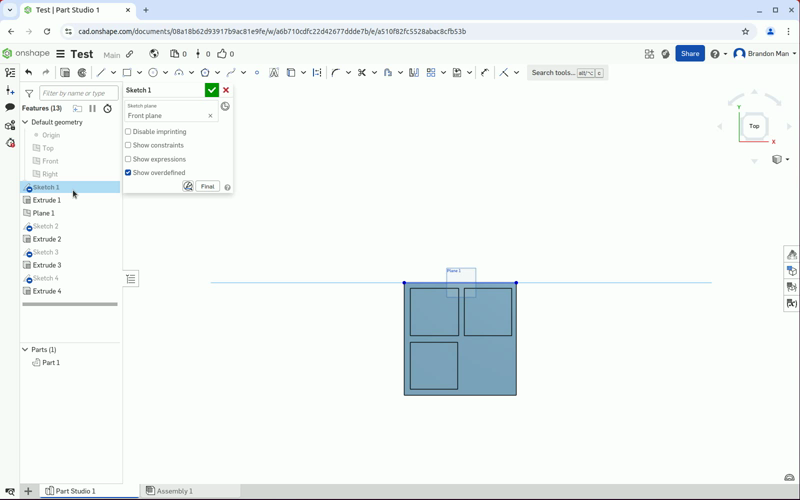
mouse_move(229, 92)
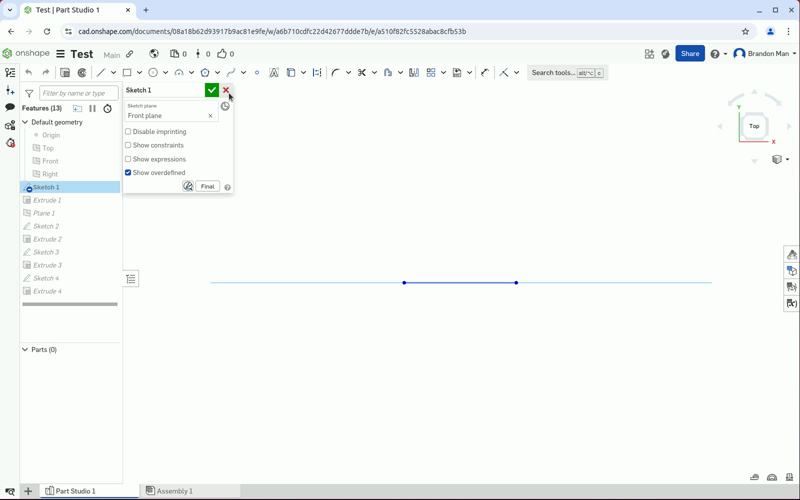
click(229, 92)
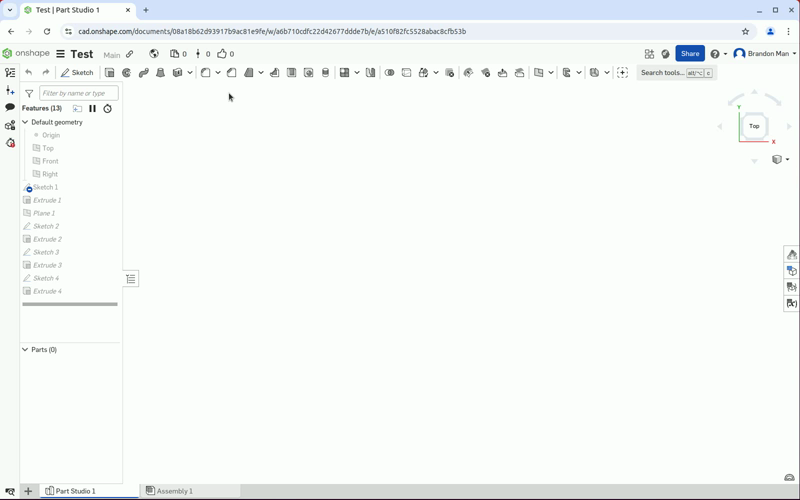
key(shift+s)
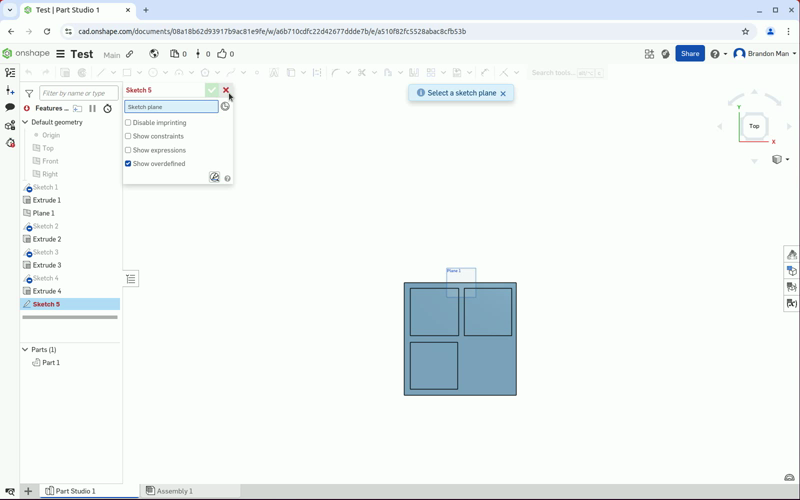
mouse_move(73, 215)
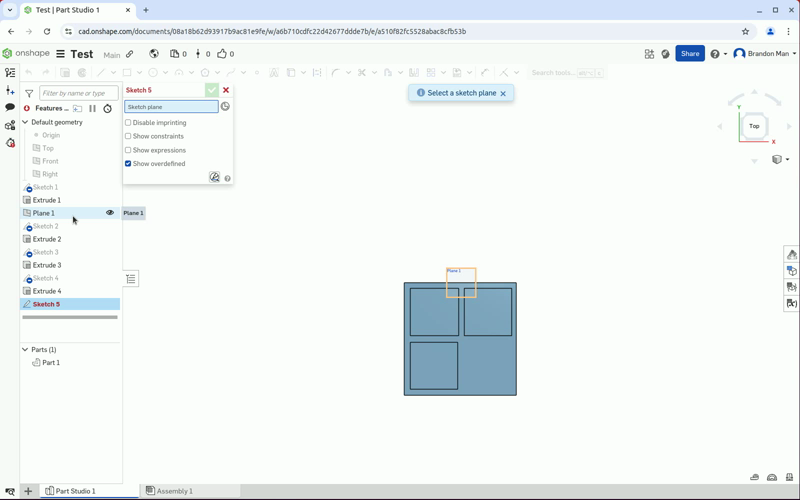
click(73, 215)
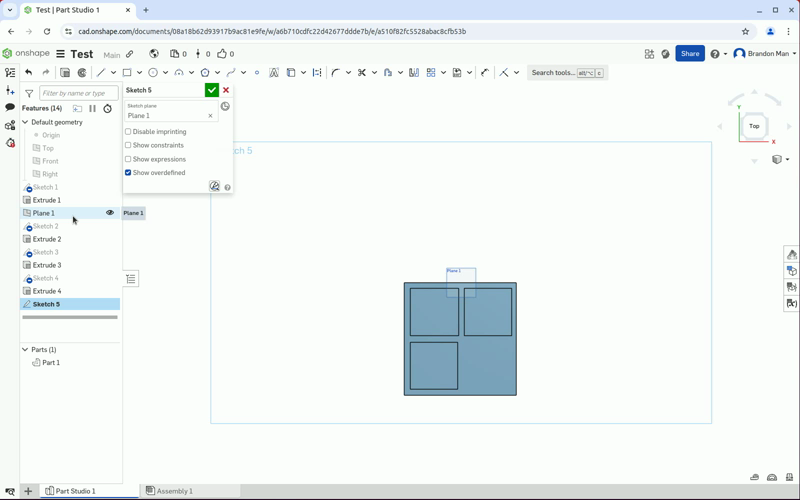
mouse_move(73, 352)
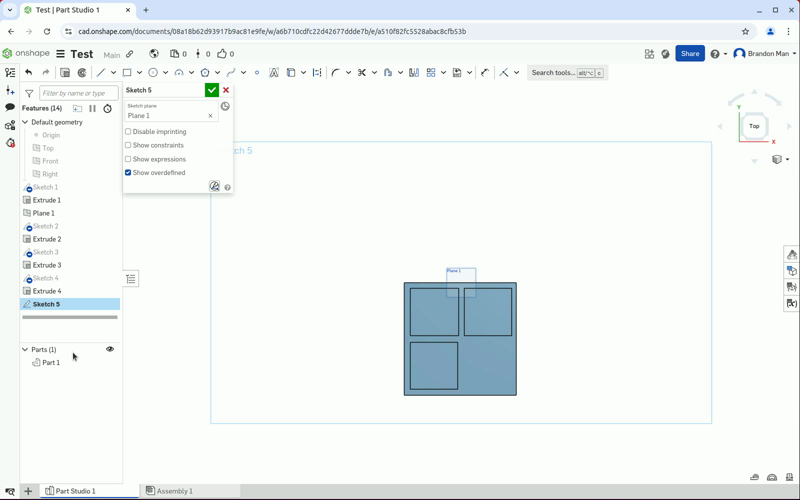
key(y)
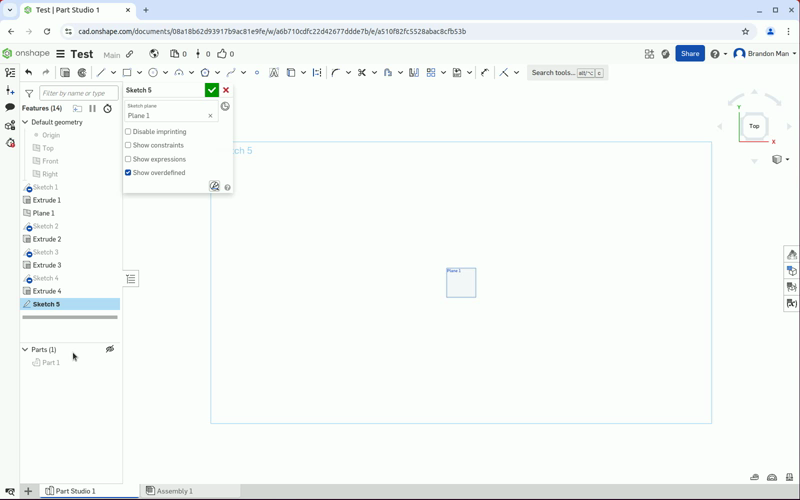
key(l)
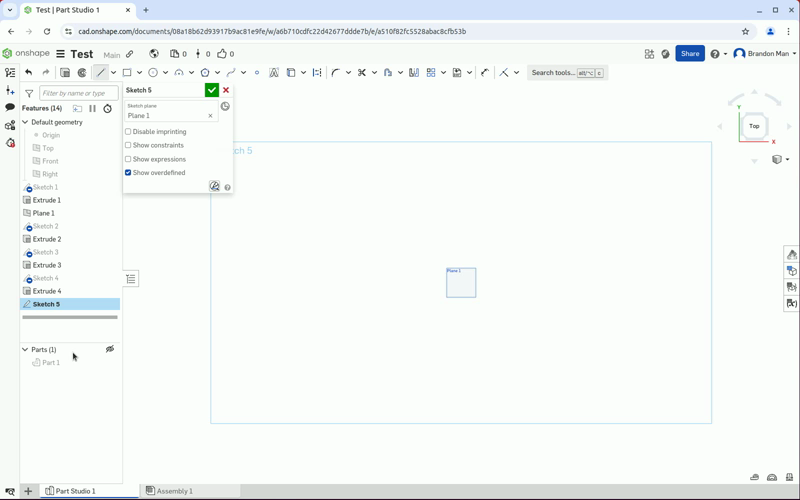
key_down(shift)
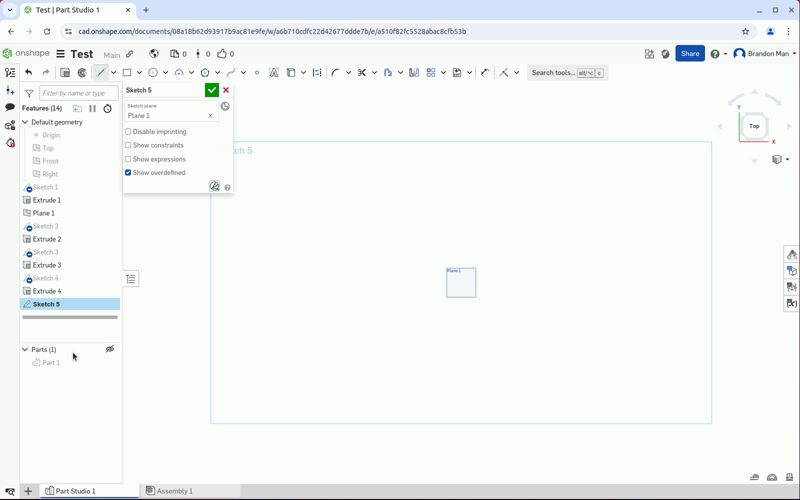
mouse_move(464, 389)
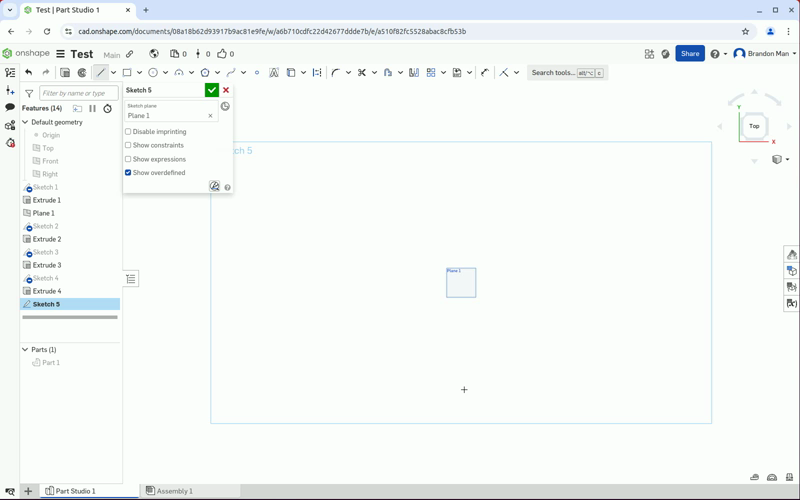
click(464, 389)
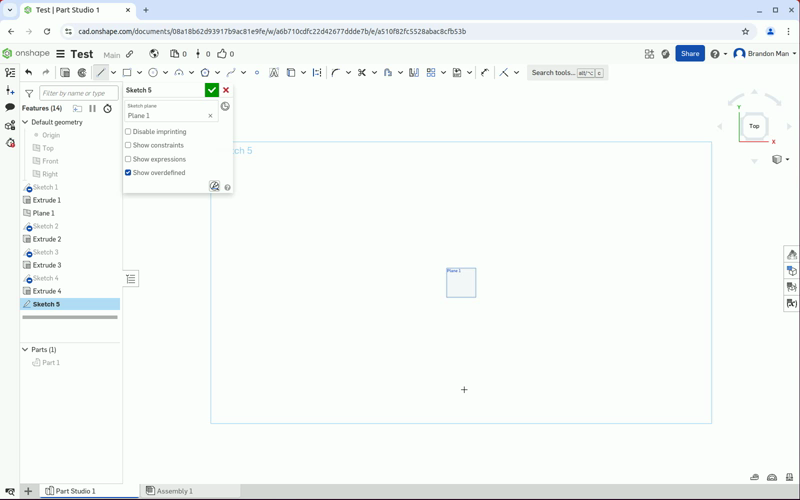
key_up(shift)
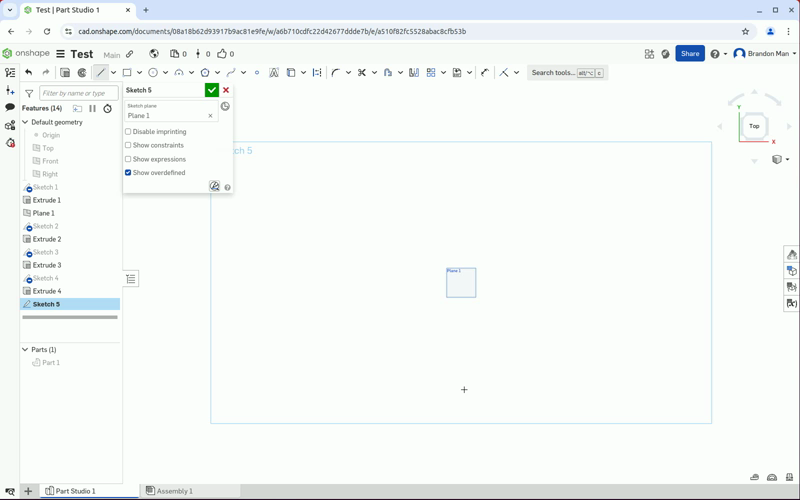
key_down(shift)
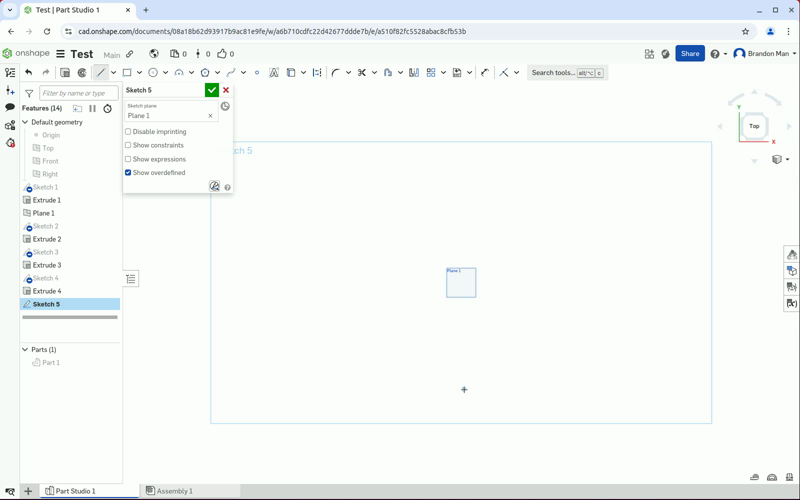
mouse_move(494, 389)
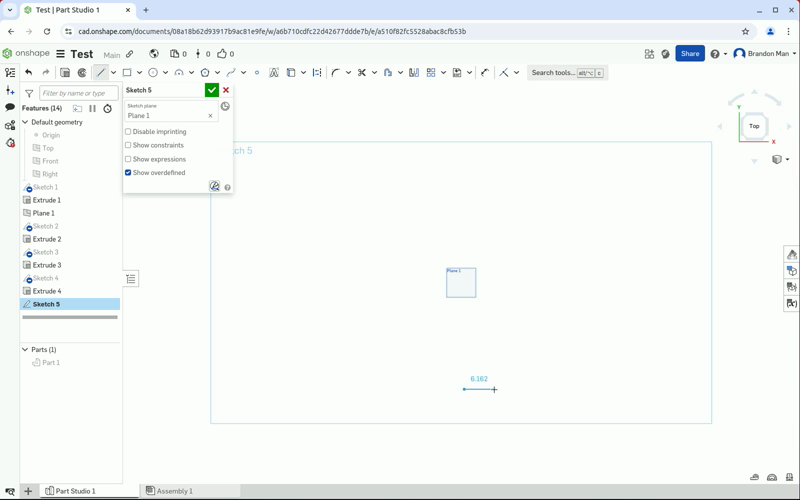
mouse_move(511, 389)
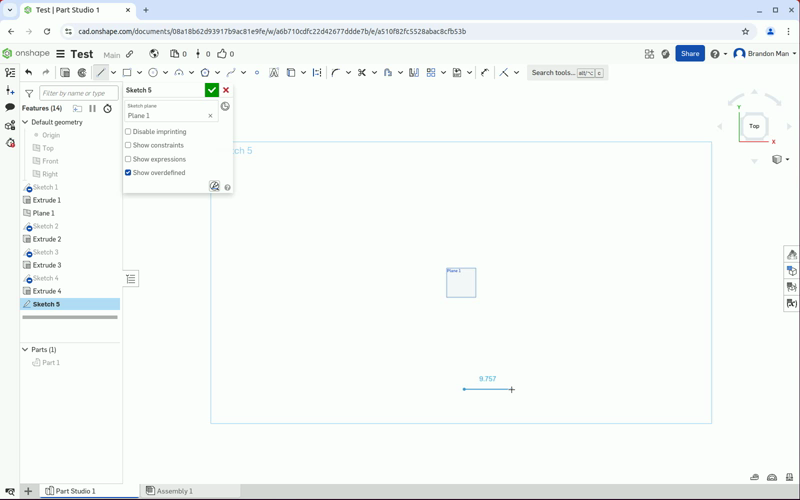
click(511, 389)
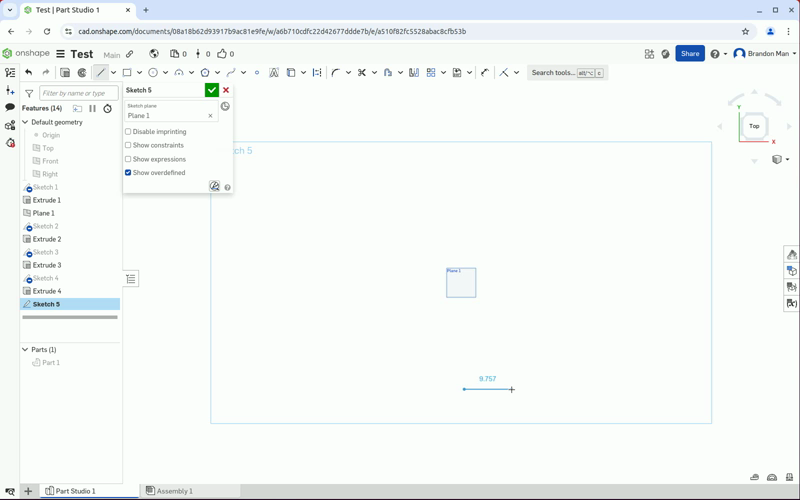
key_up(shift)
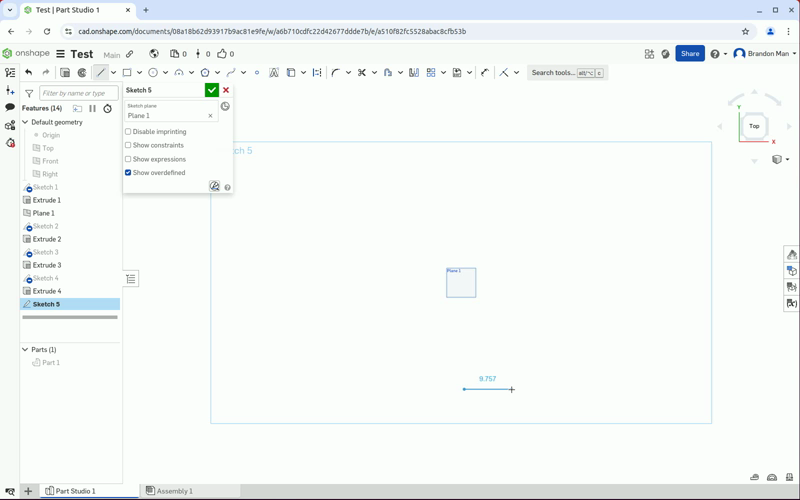
key_down(shift)
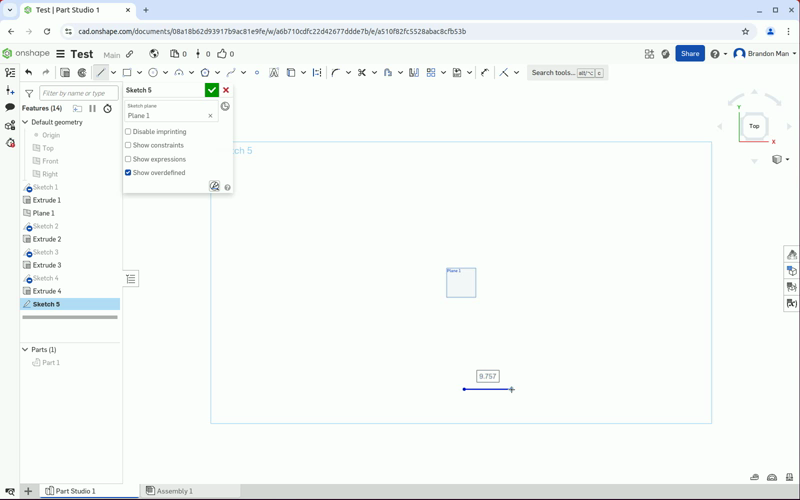
mouse_move(541, 389)
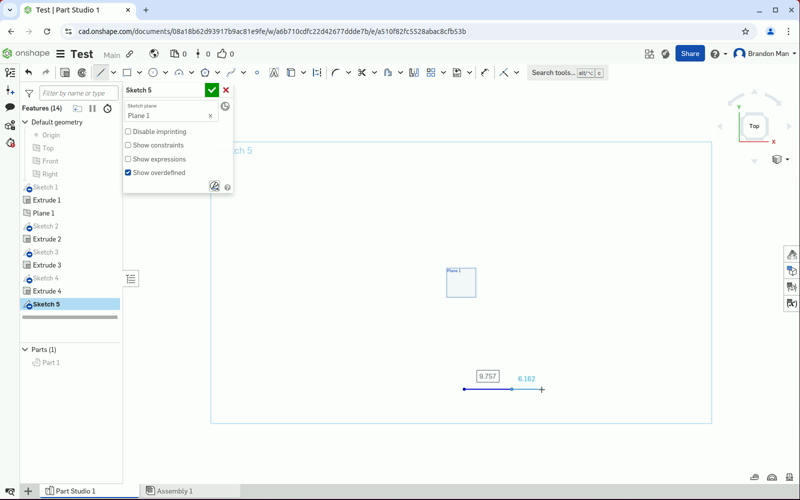
mouse_move(511, 342)
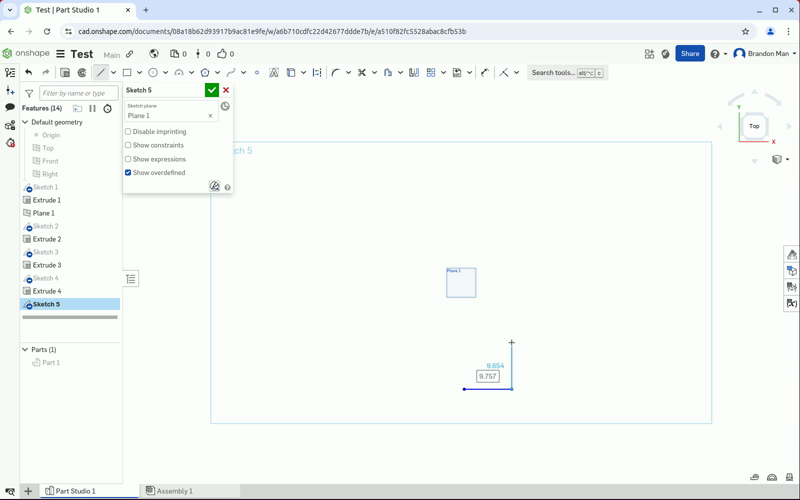
click(511, 342)
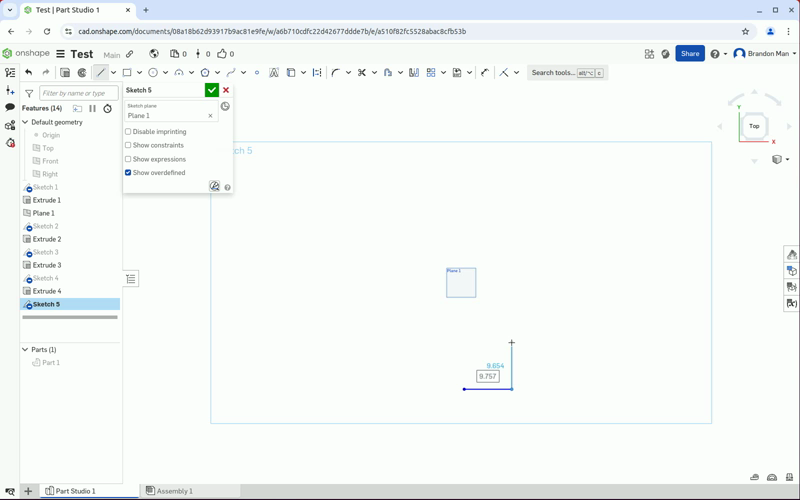
key_up(shift)
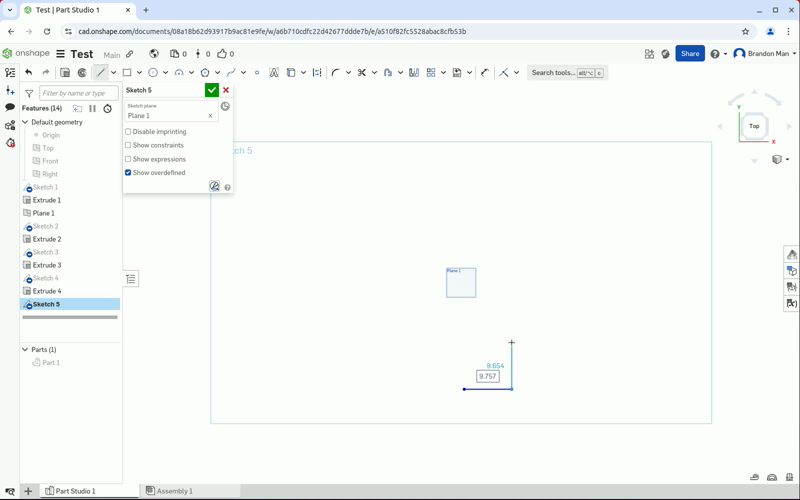
key_down(shift)
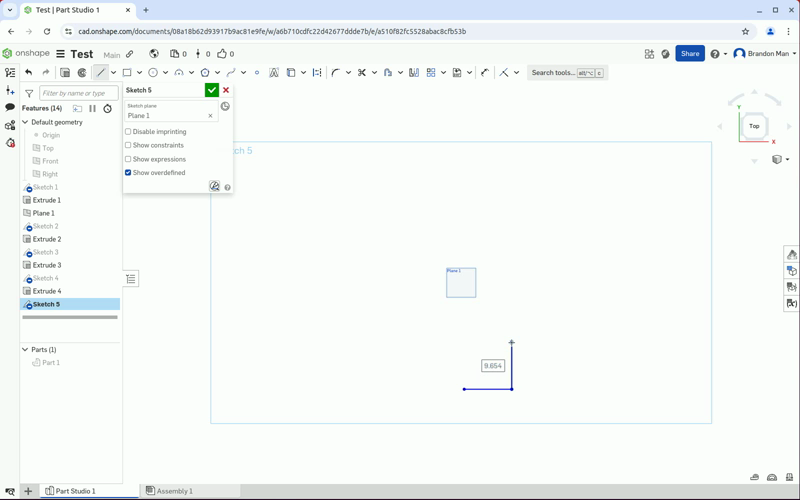
mouse_move(541, 342)
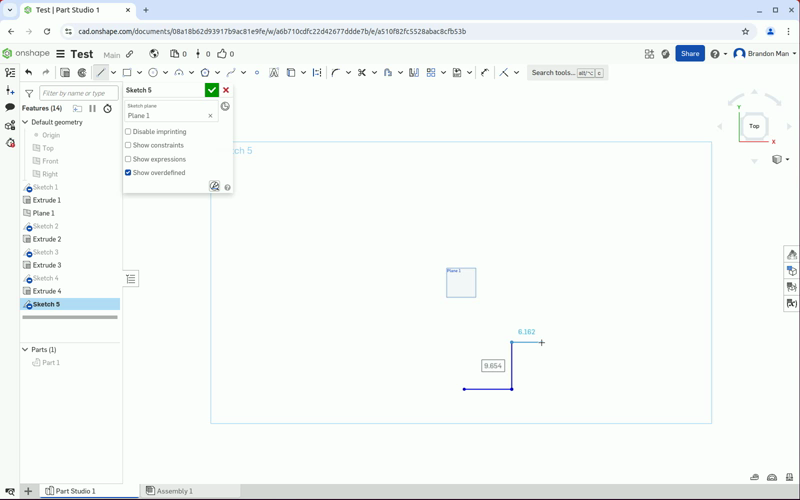
mouse_move(464, 342)
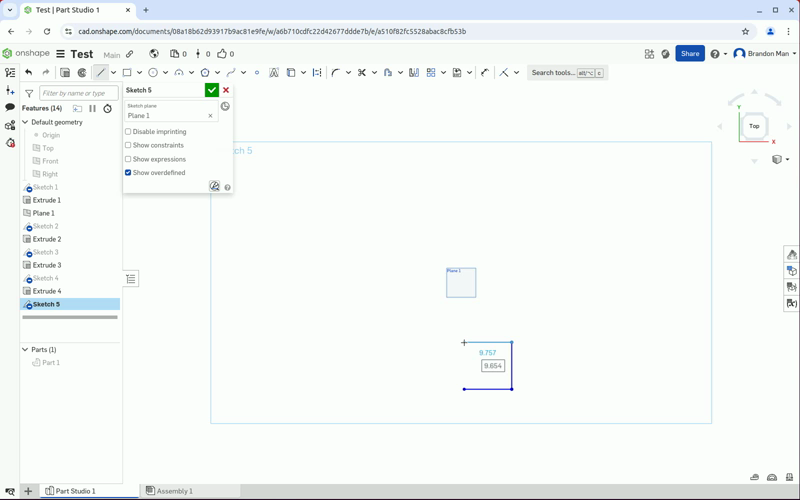
click(464, 342)
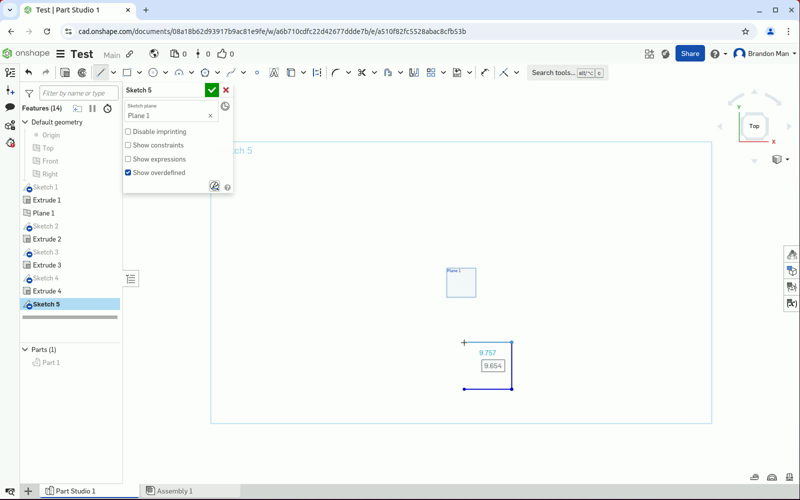
key_up(shift)
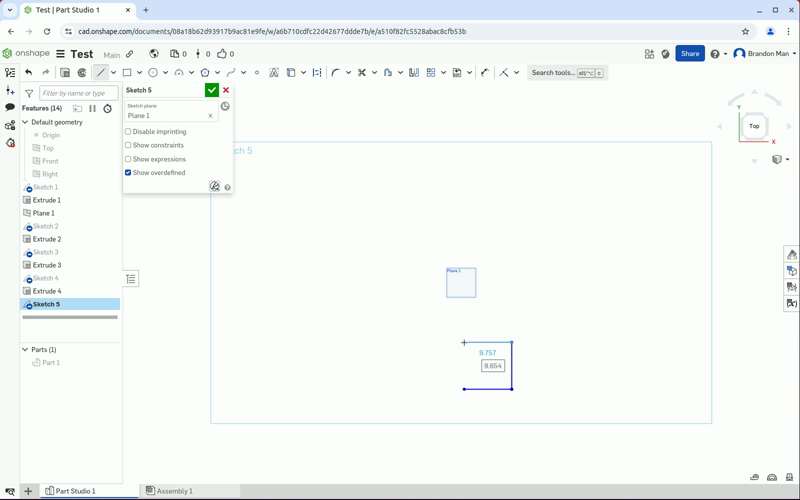
mouse_move(494, 342)
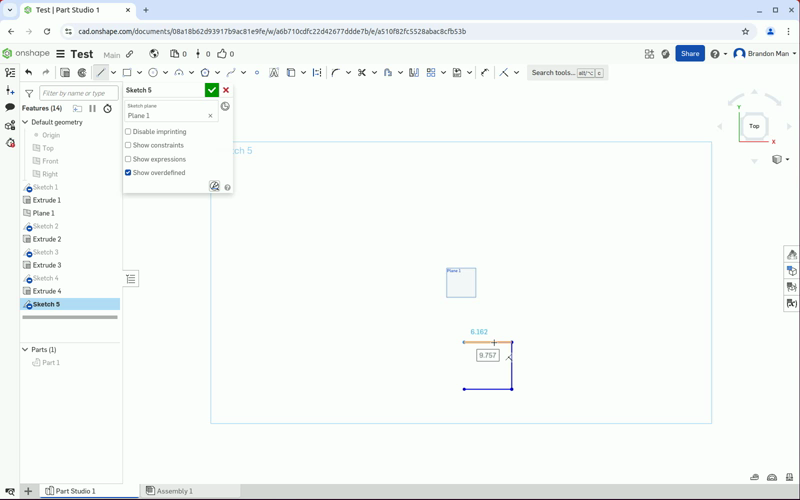
key_down(shift)
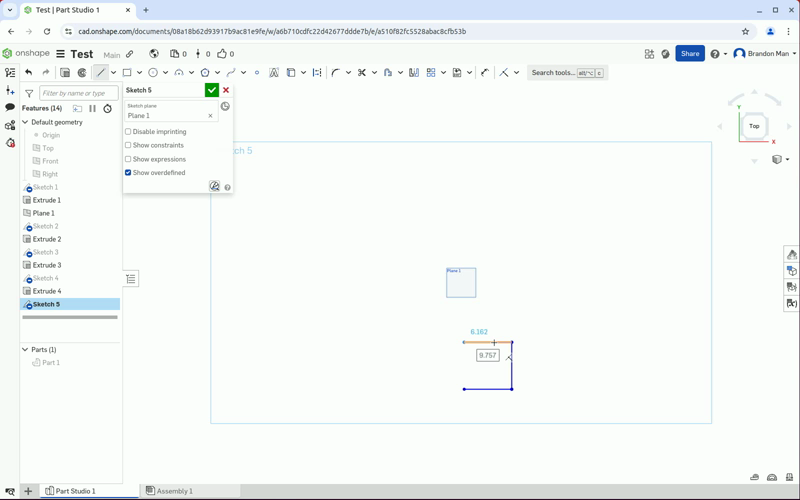
mouse_move(464, 389)
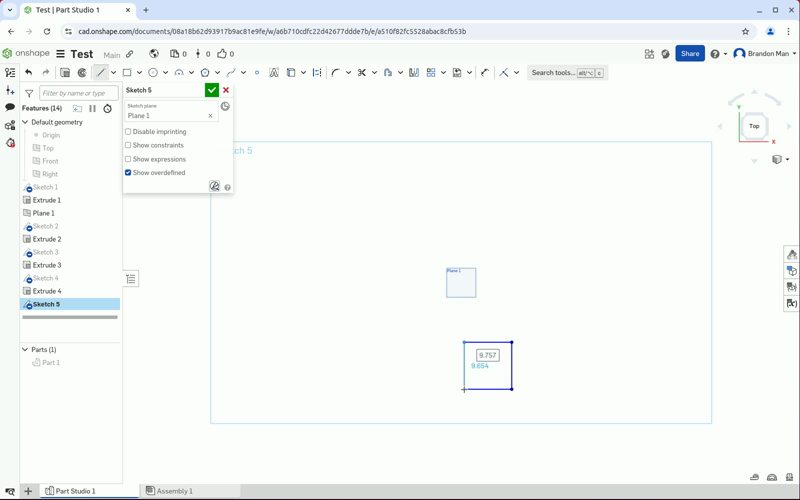
key_up(shift)
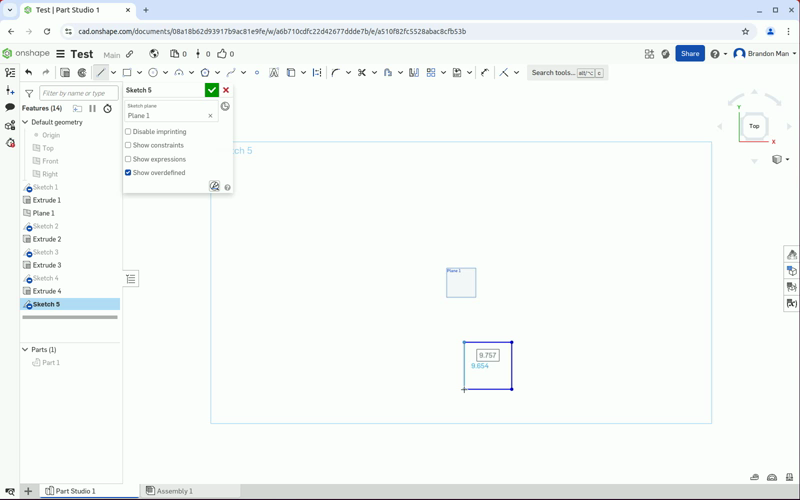
click(464, 389)
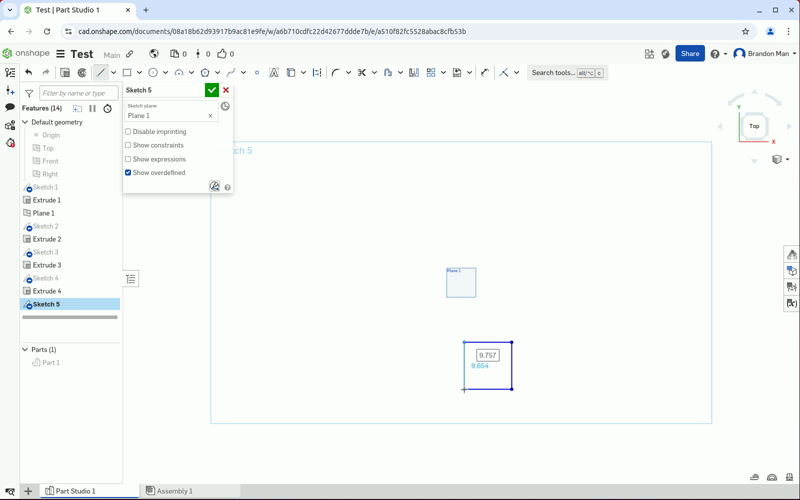
key(esc)
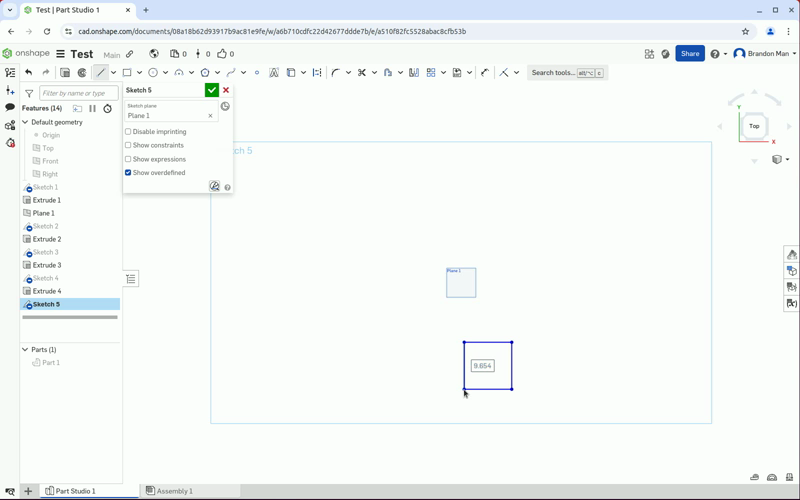
mouse_move(477, 348)
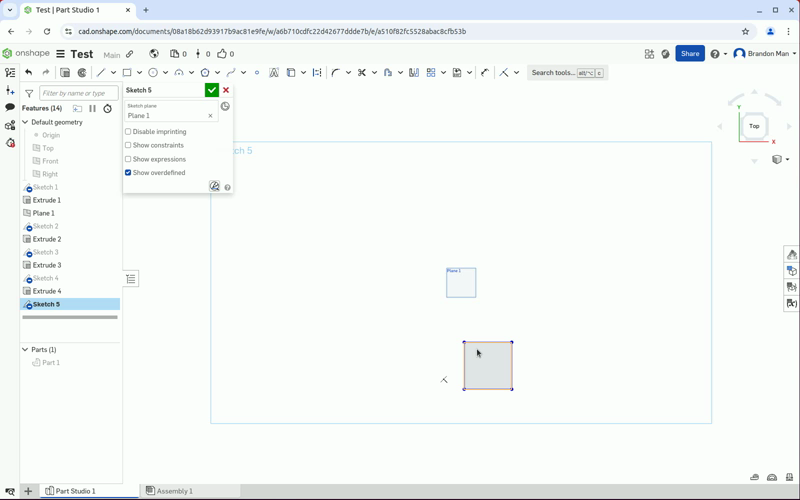
click(477, 348)
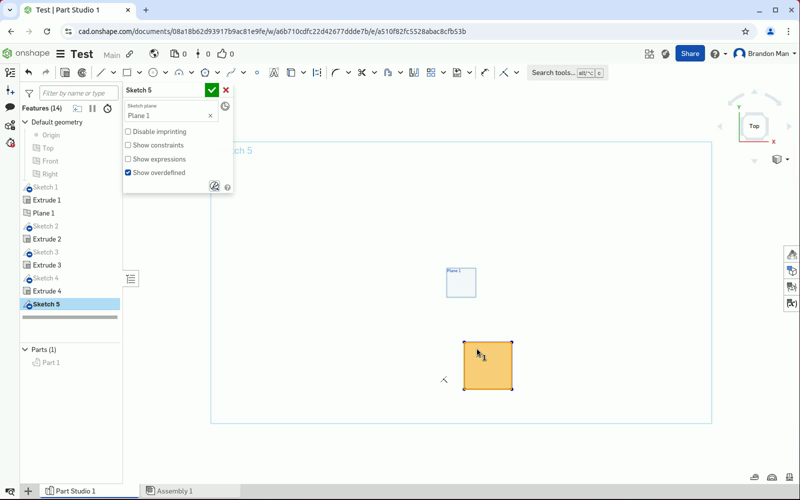
mouse_move(73, 352)
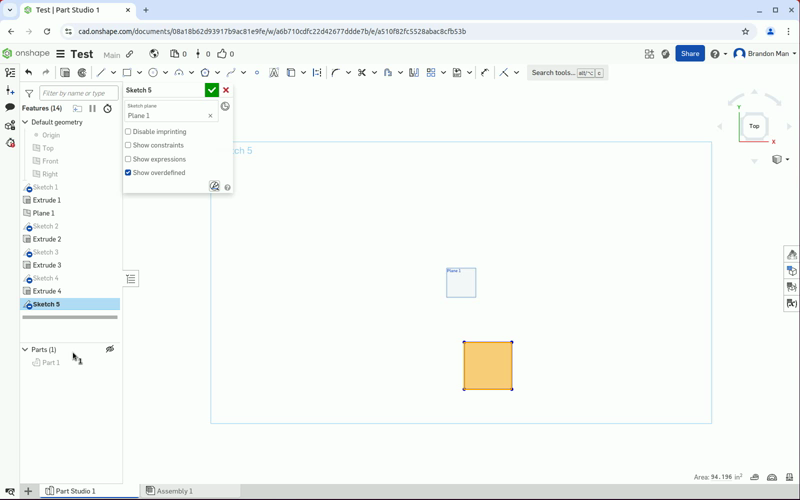
key(shift+y)
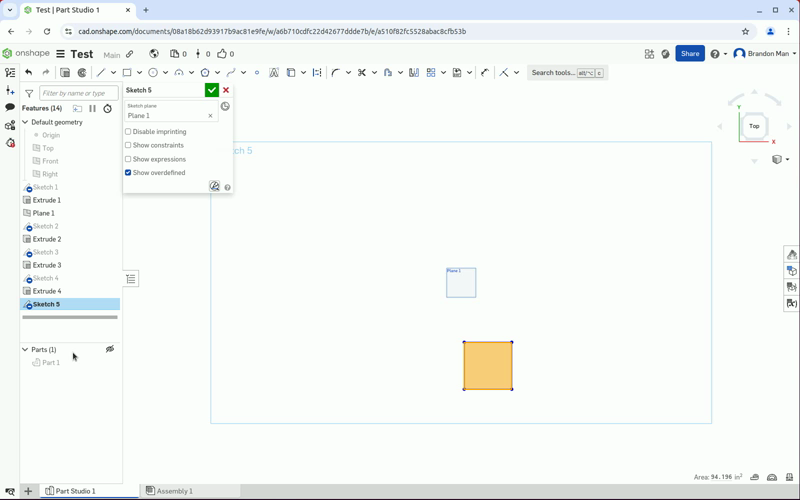
key(shift+e)
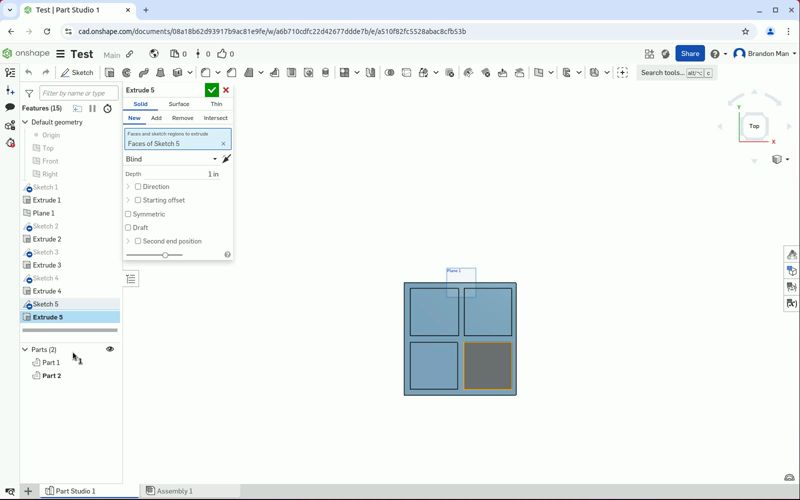
mouse_move(143, 106)
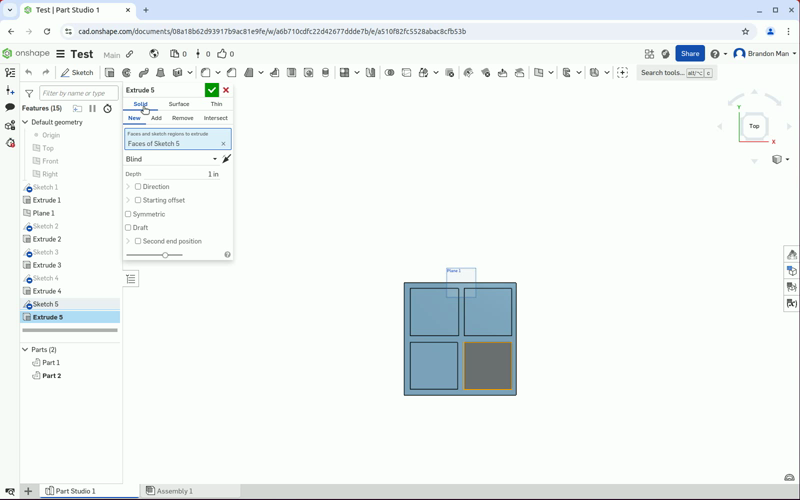
click(143, 106)
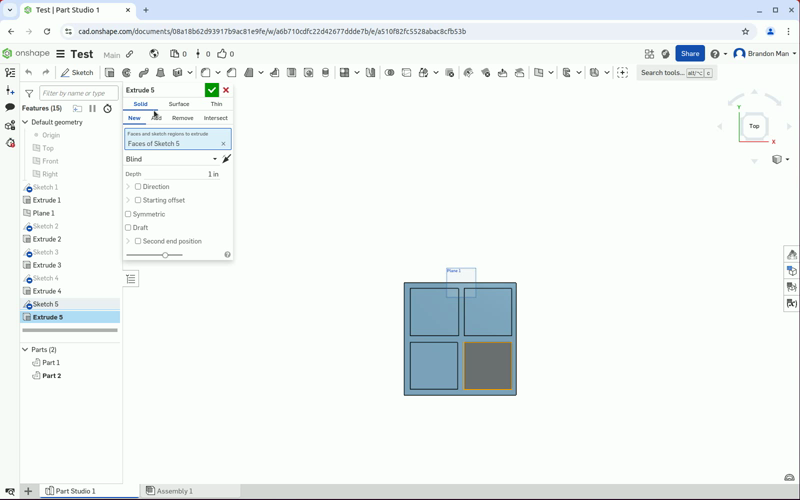
mouse_move(186, 120)
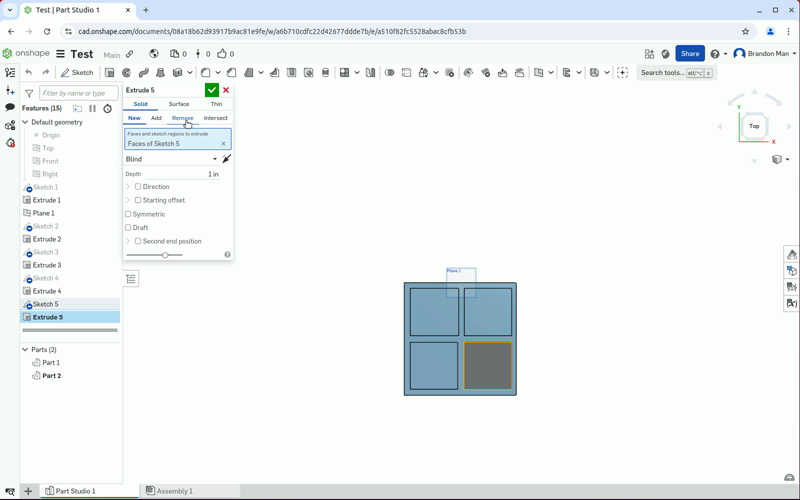
click(186, 120)
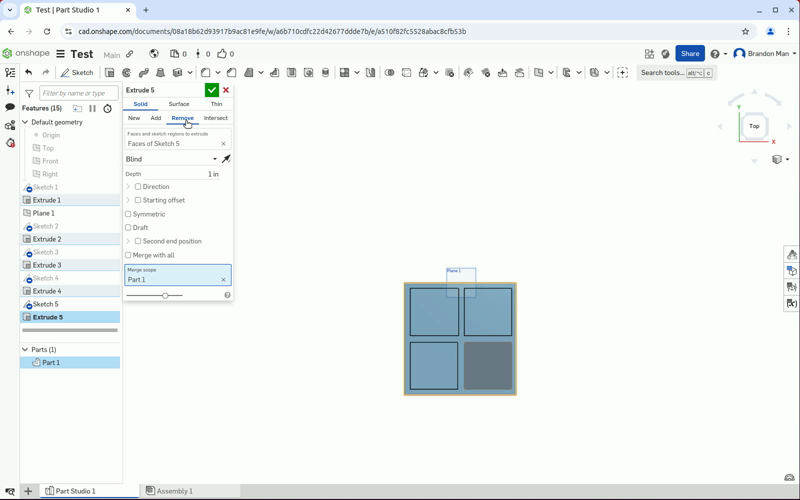
key(tab, 4)
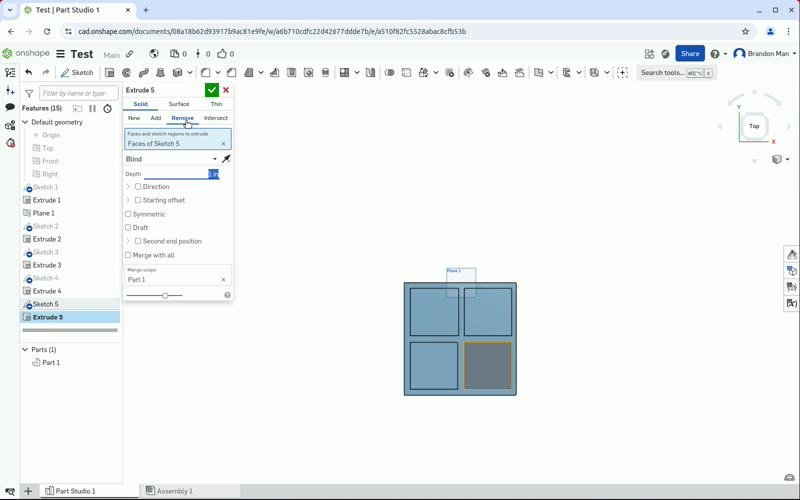
text(30.811)
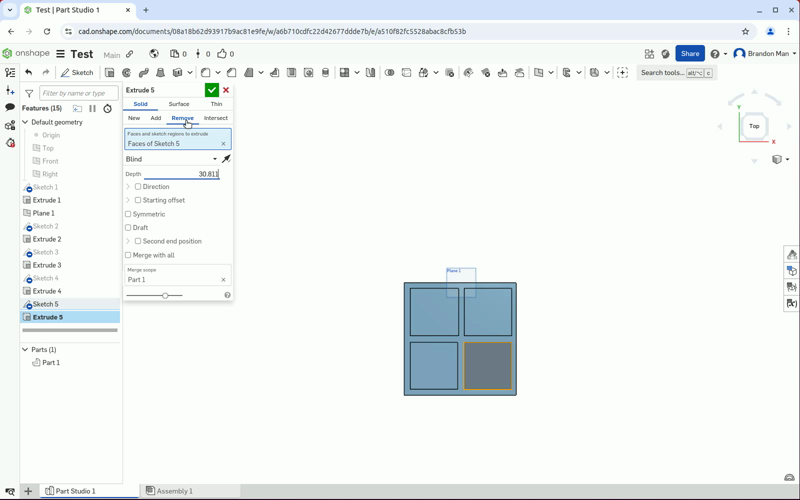
key(tab, 6)
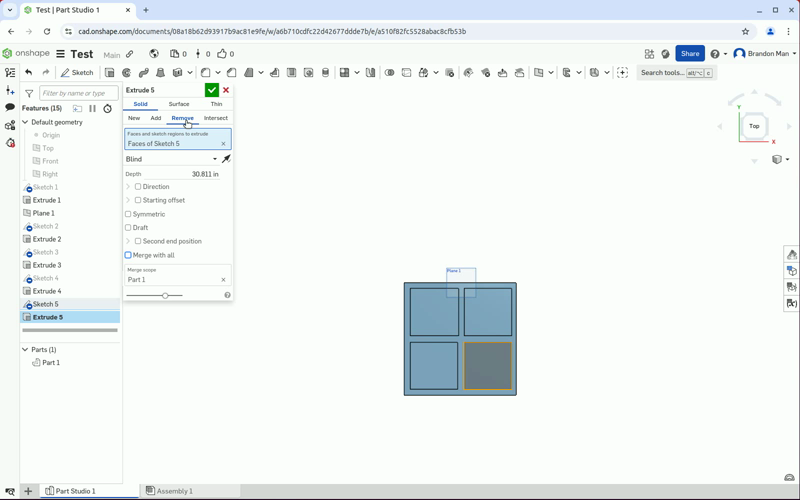
key(space)
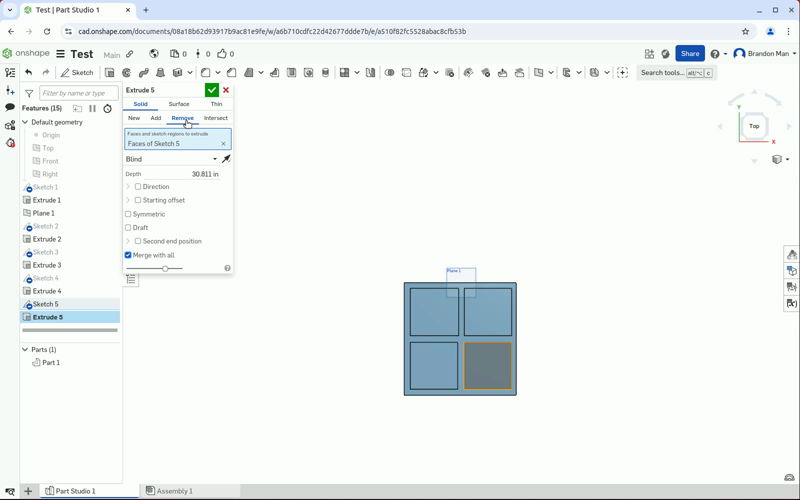
key(enter)
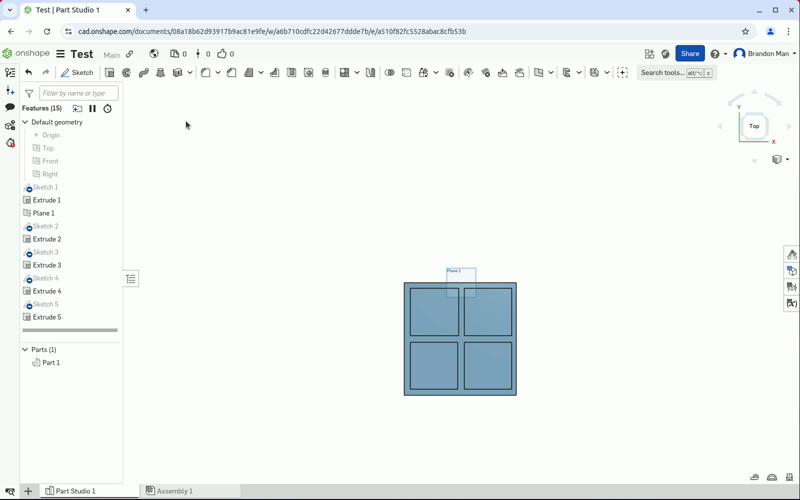
key(shift+h)
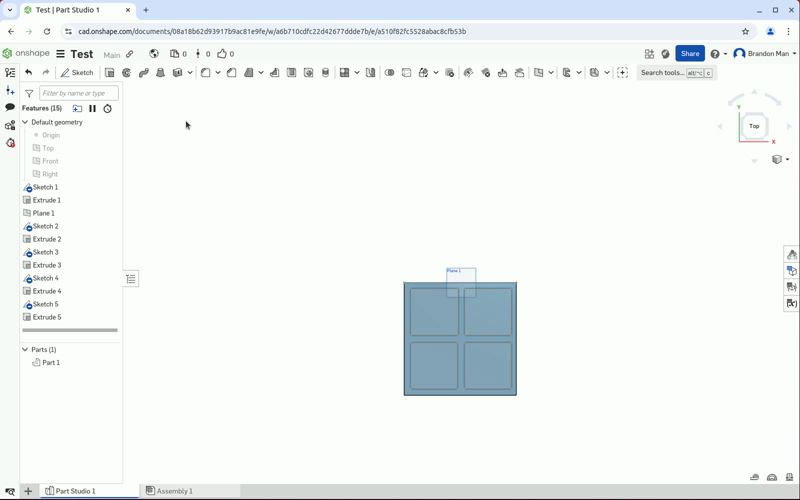
key(shift+h)
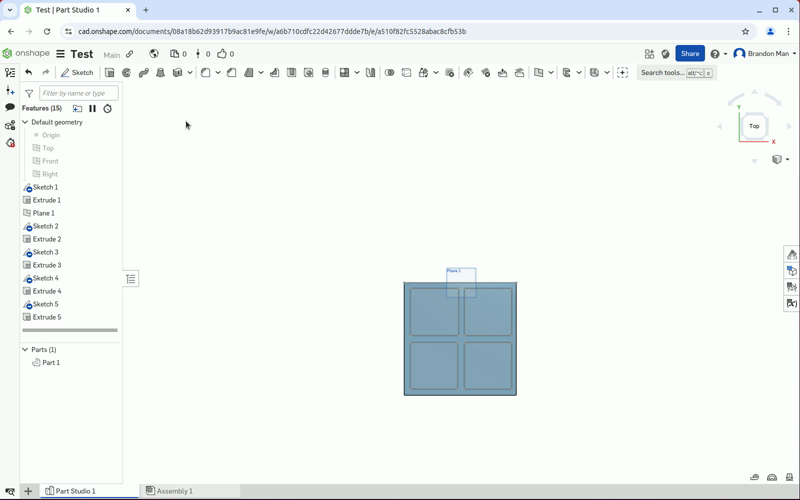
key(shift+7)
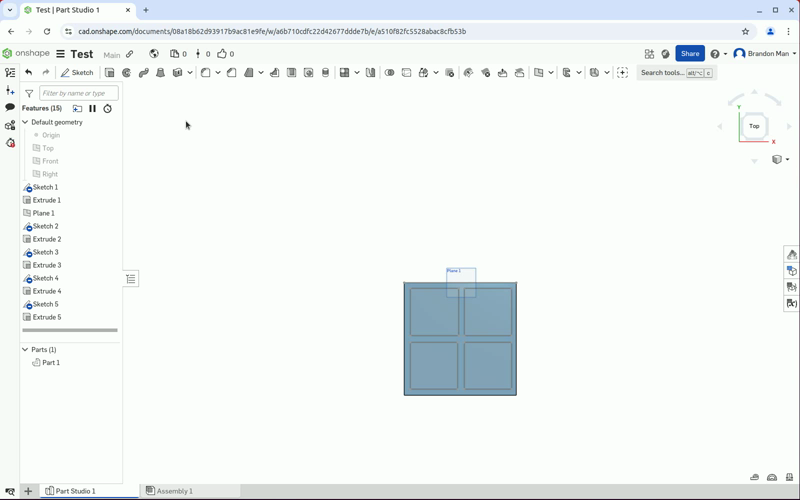
key(up, 3)
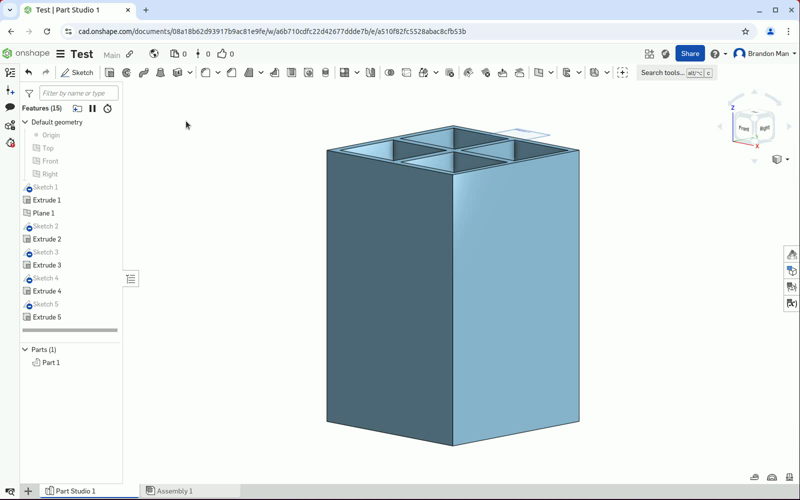
key(left, 3)
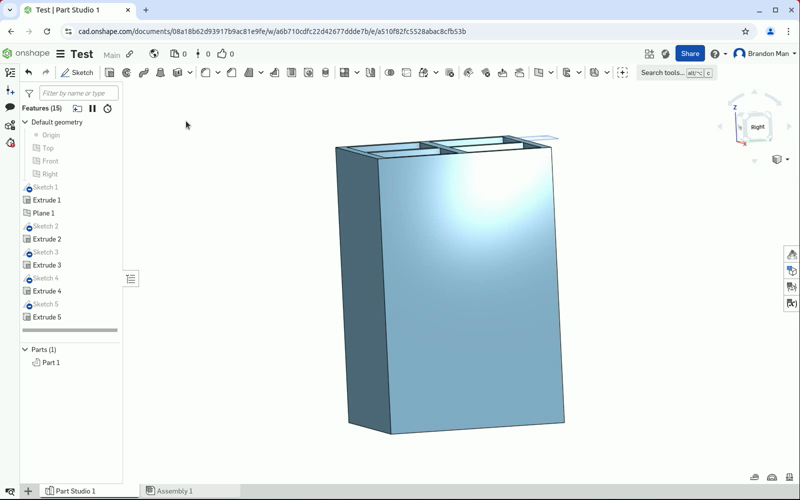
key(right, 3)
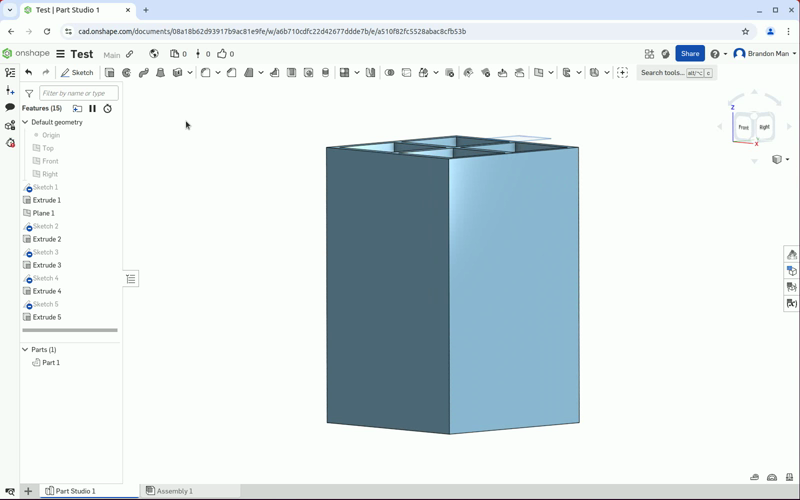
key(down, 3)
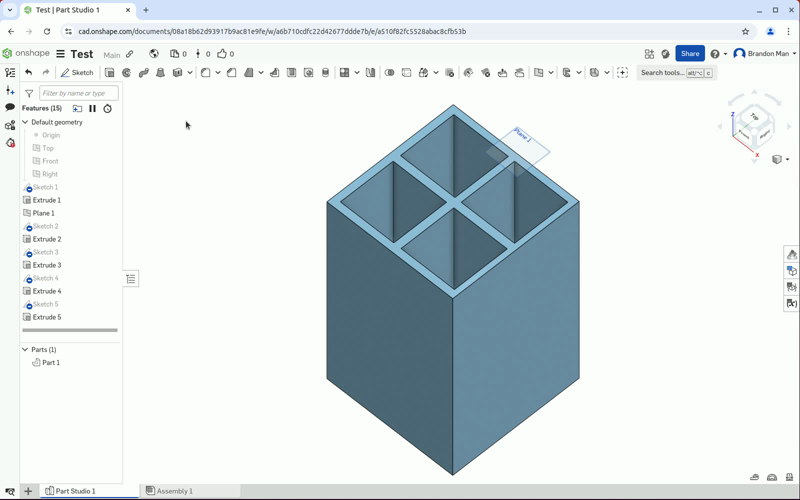
mouse_move(73, 189)
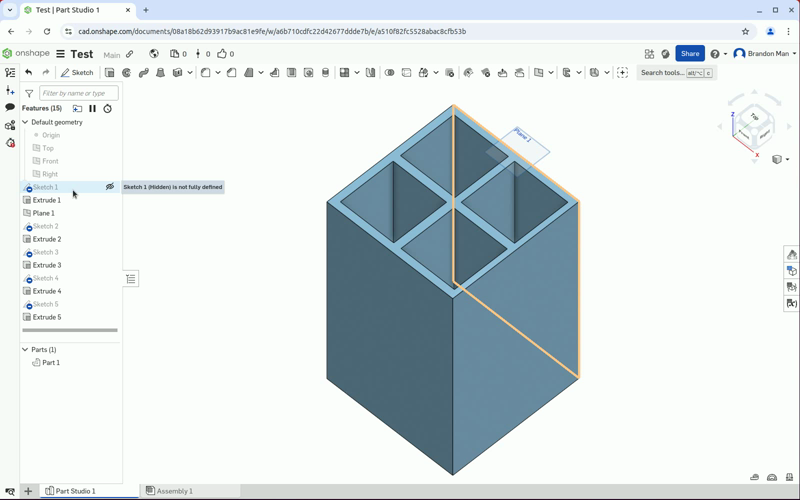
click(73, 189)